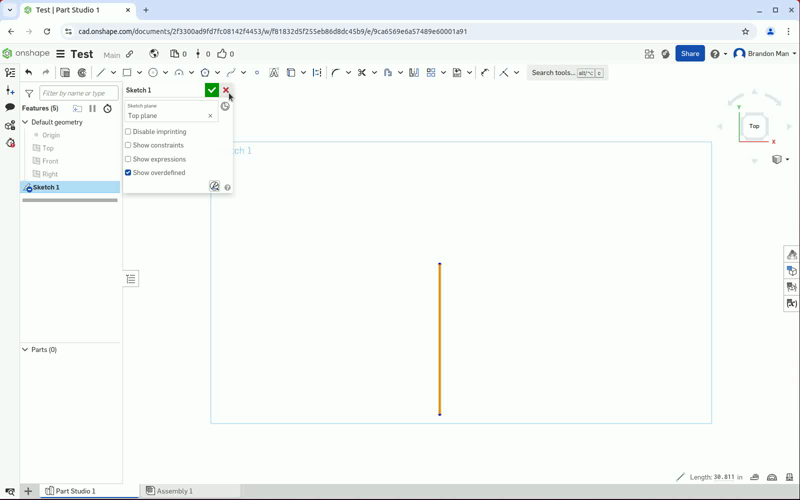
key(shift+h)
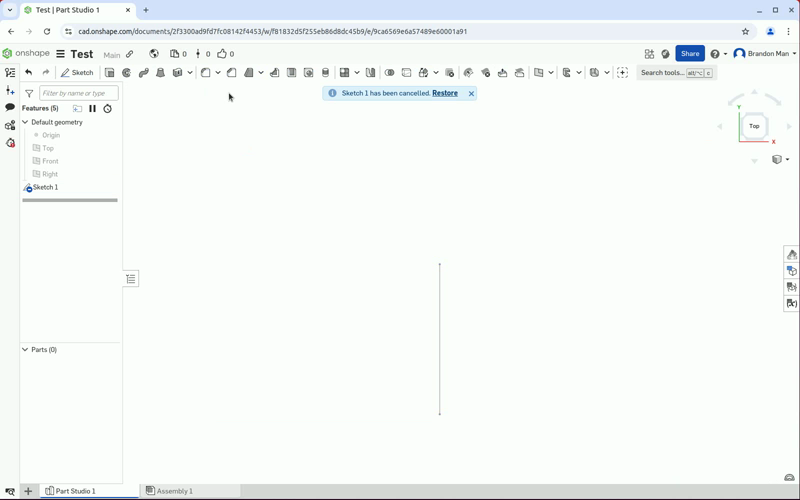
key(shift+s)
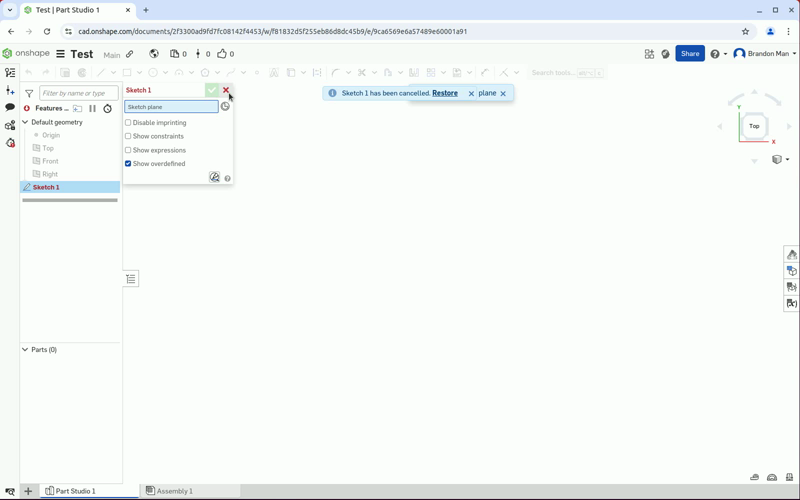
mouse_move(73, 150)
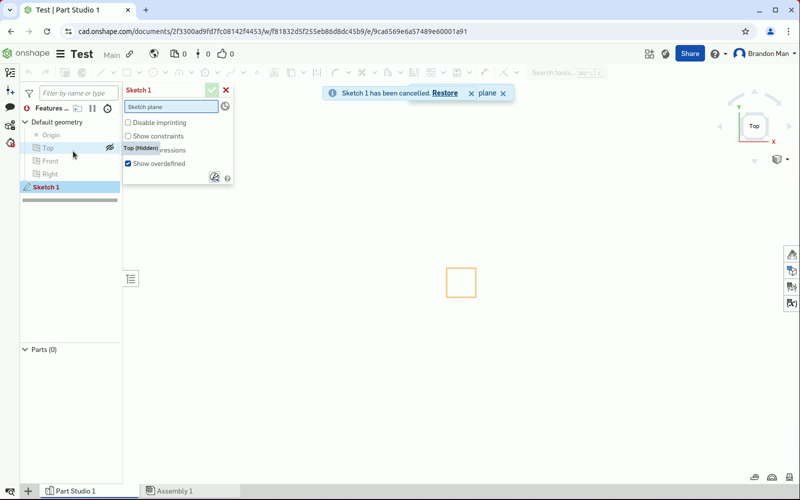
click(73, 150)
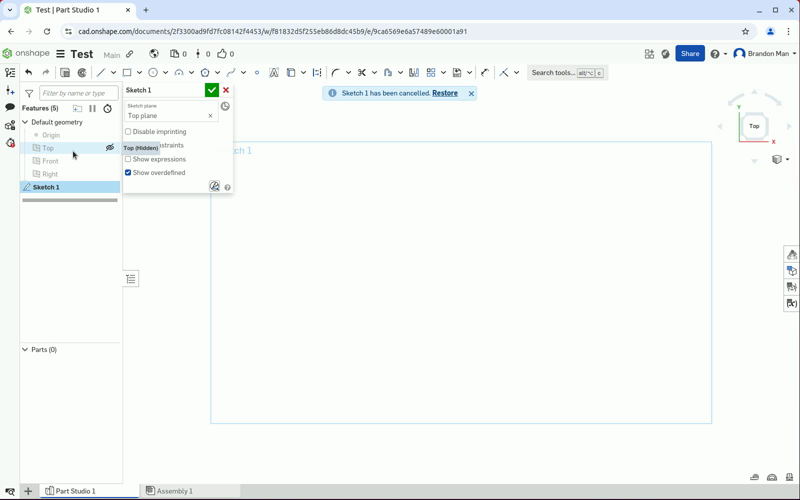
mouse_move(73, 352)
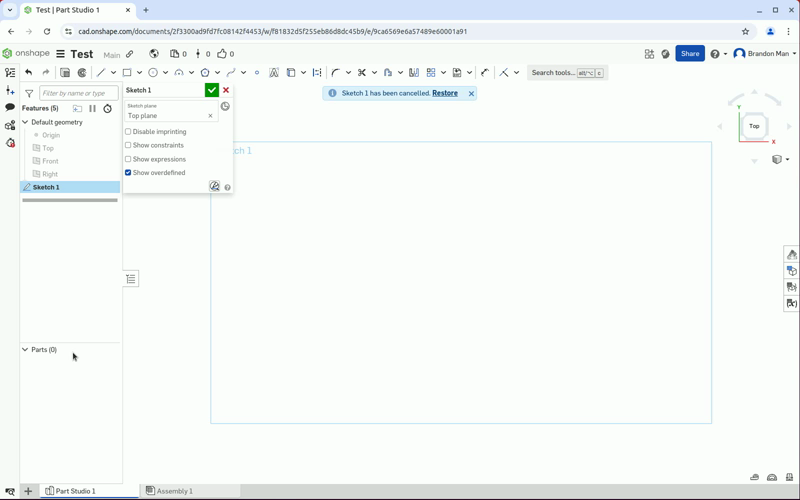
key(y)
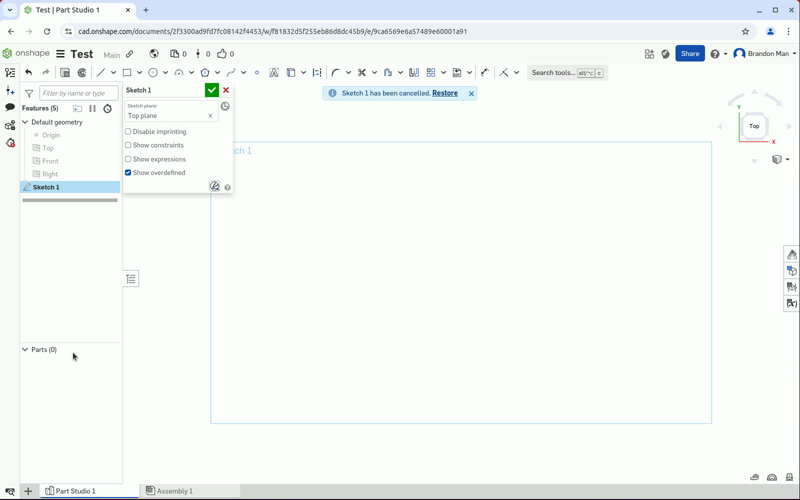
key(c)
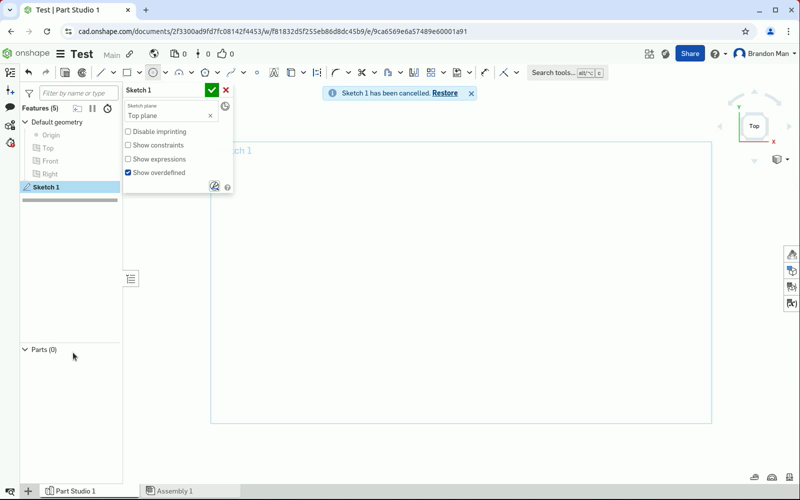
key_down(shift)
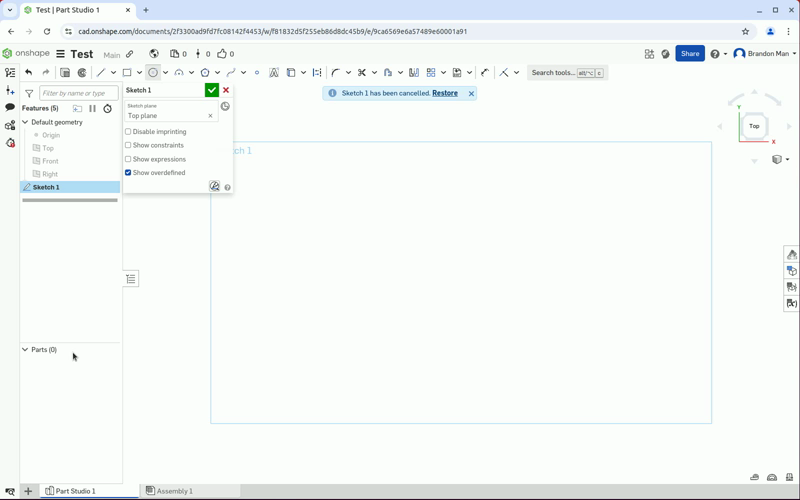
mouse_move(461, 282)
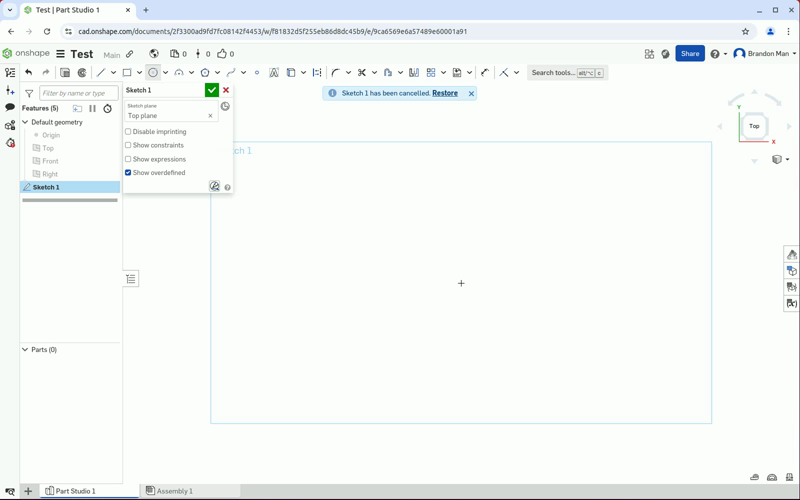
click(461, 282)
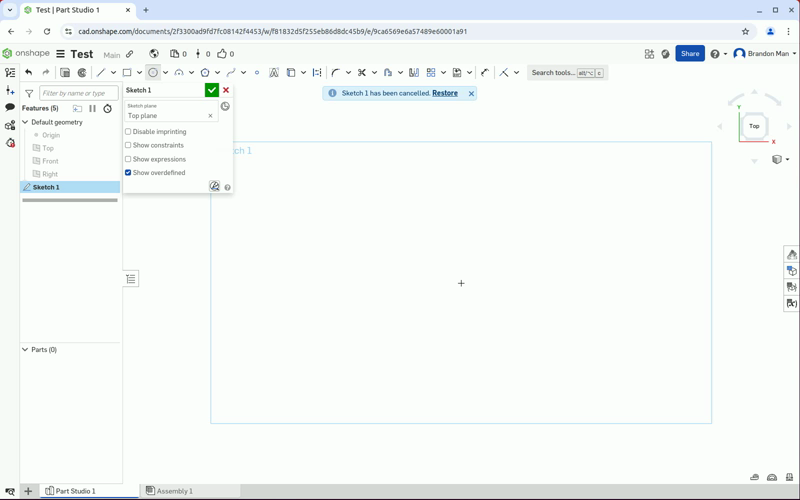
key_up(shift)
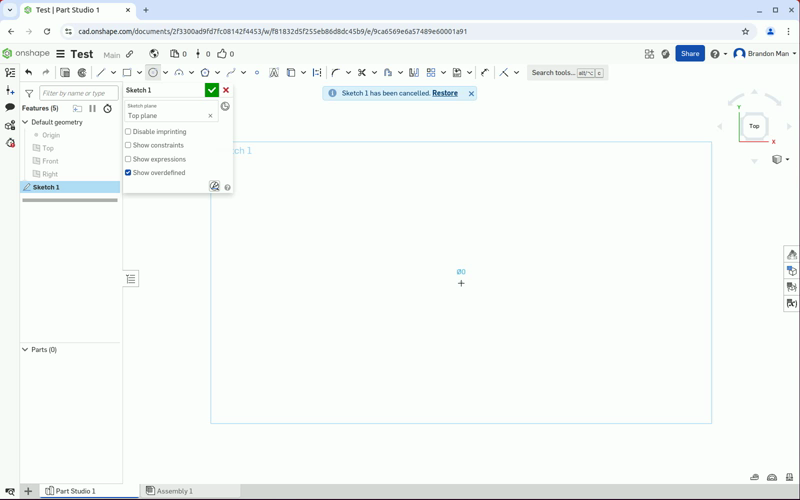
mouse_move(532, 282)
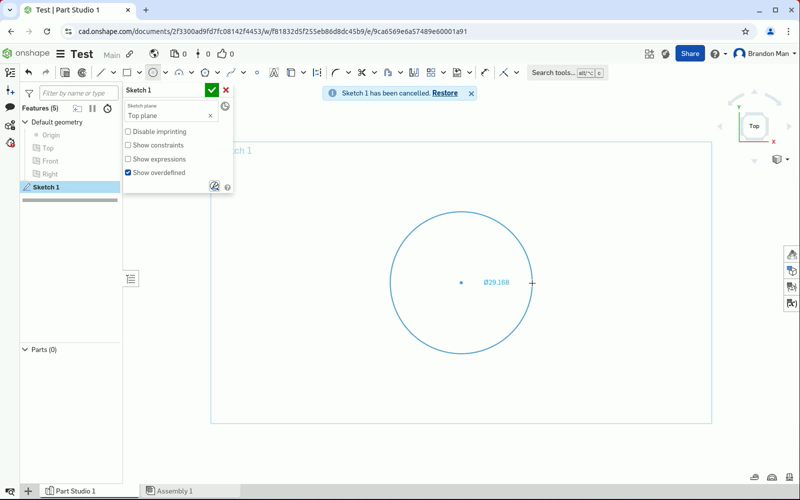
click(532, 282)
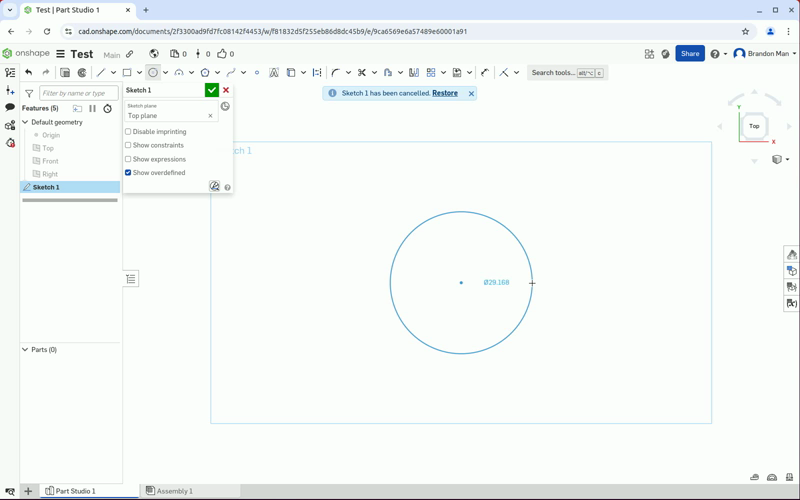
key(esc)
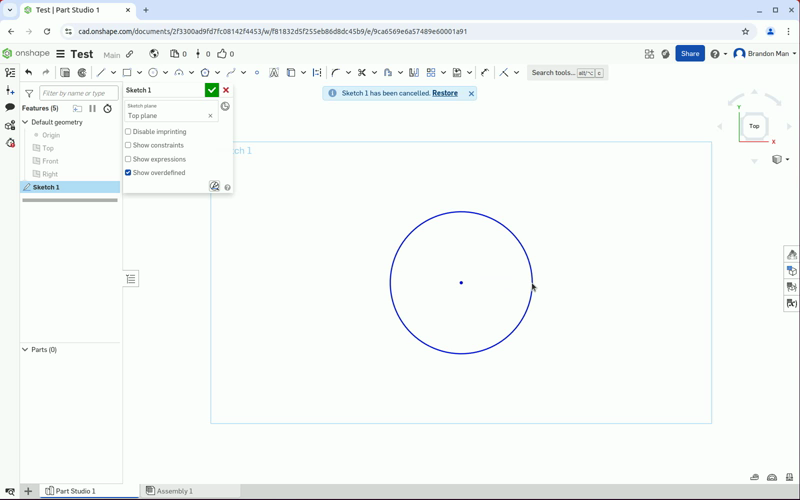
mouse_move(457, 307)
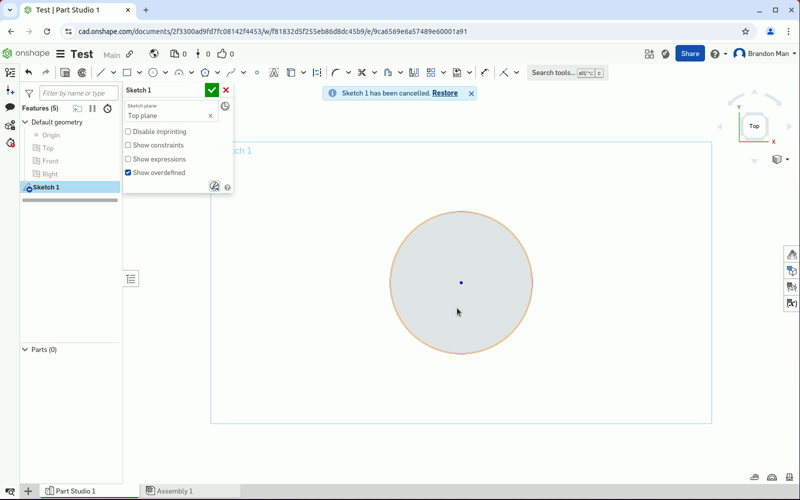
click(457, 307)
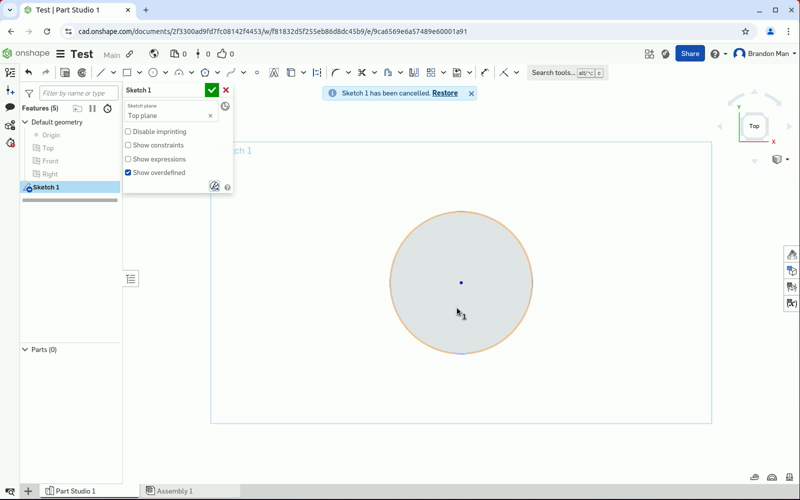
mouse_move(73, 352)
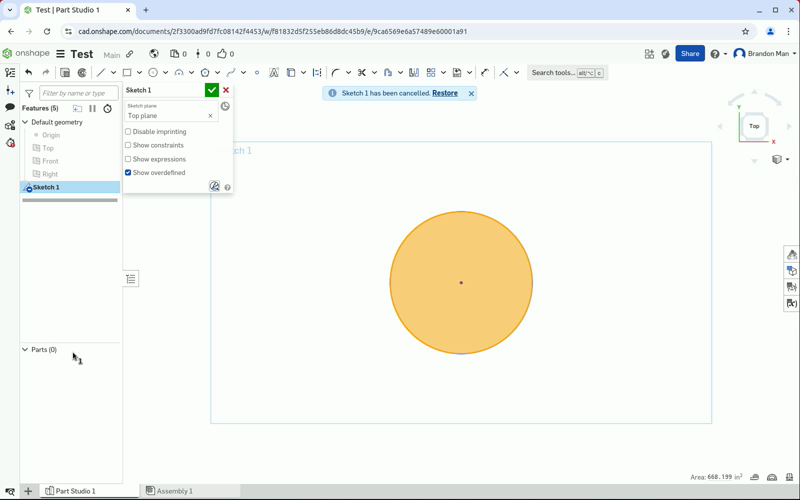
key(shift+y)
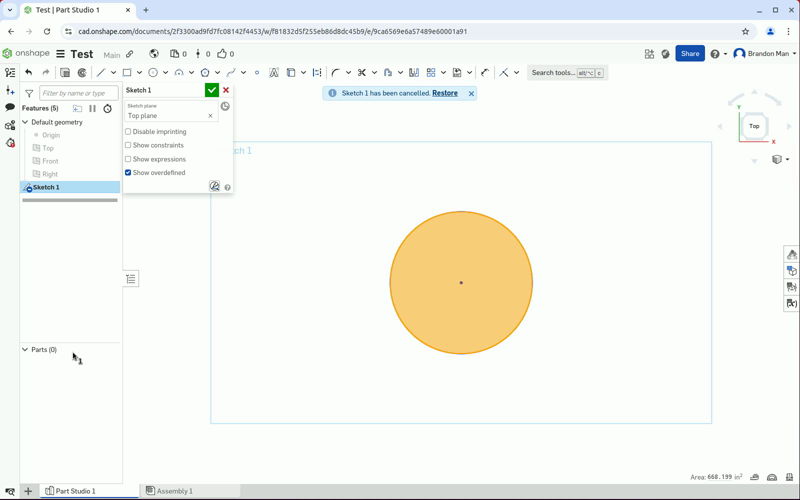
key(shift+e)
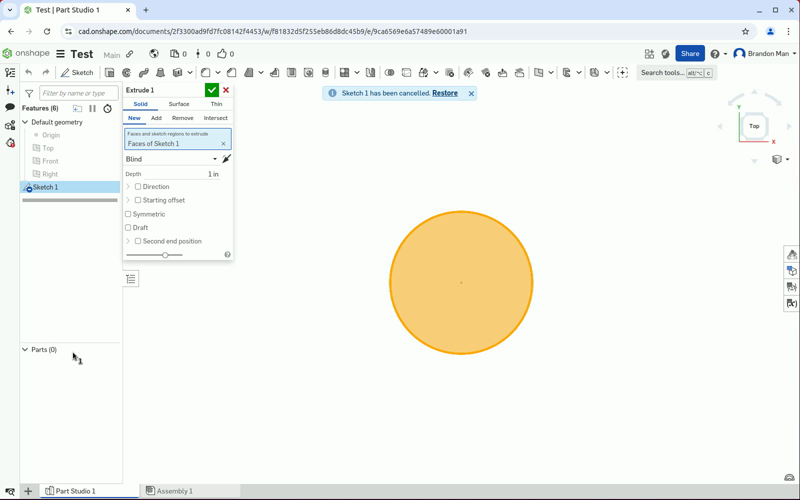
mouse_move(143, 106)
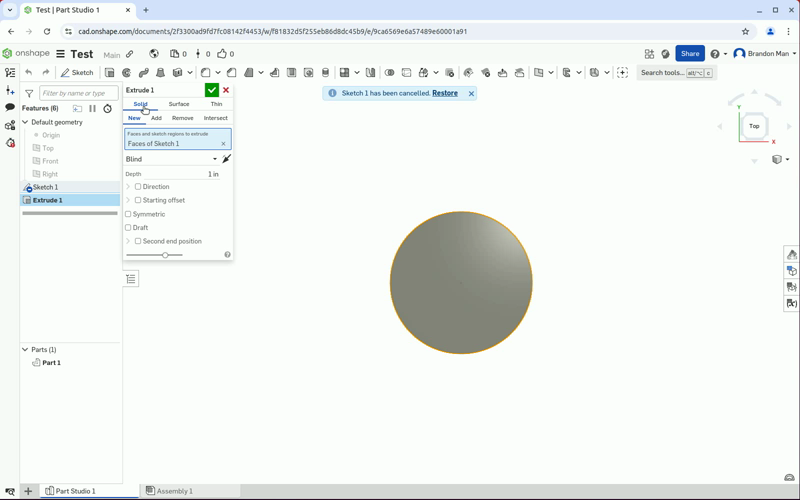
click(143, 106)
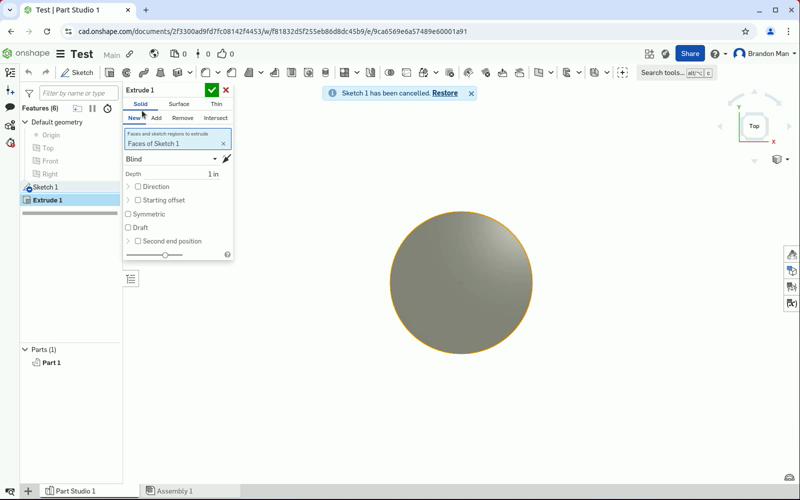
mouse_move(137, 120)
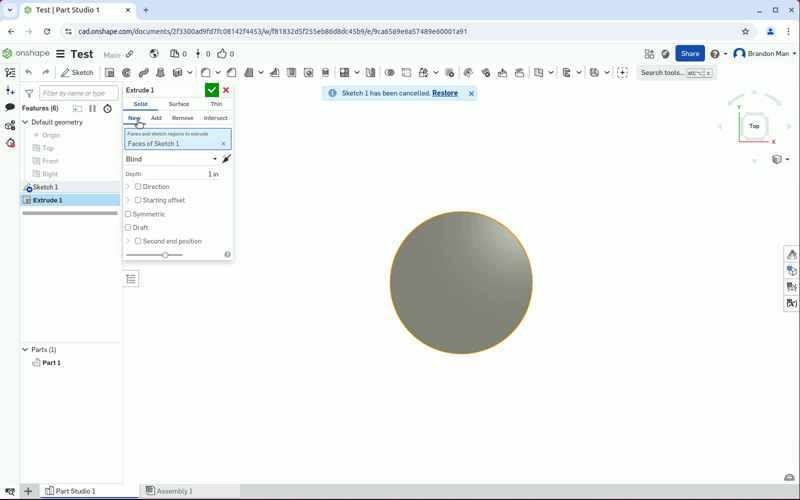
click(137, 120)
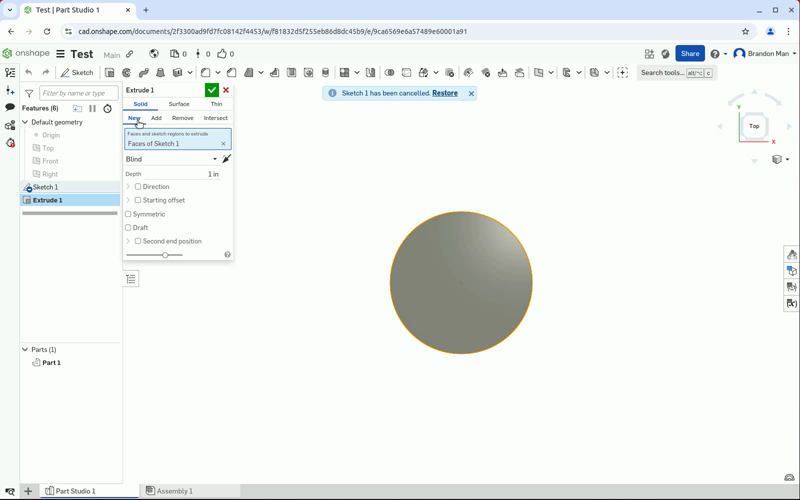
key(tab, 4)
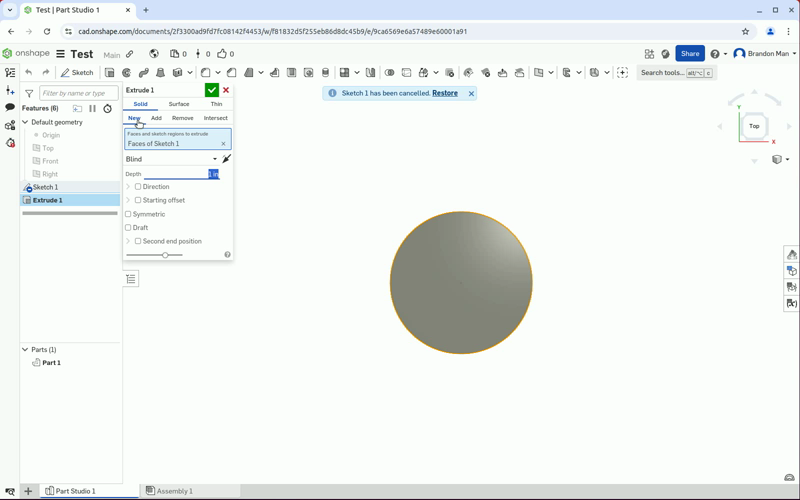
text(11.554)
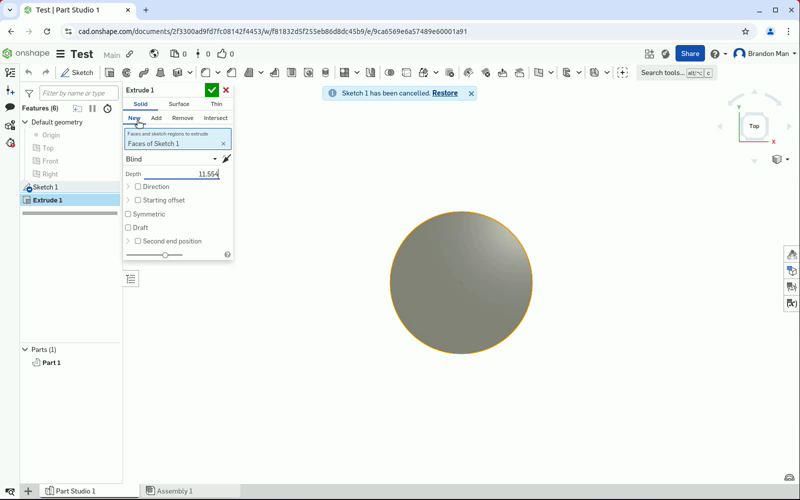
key(enter)
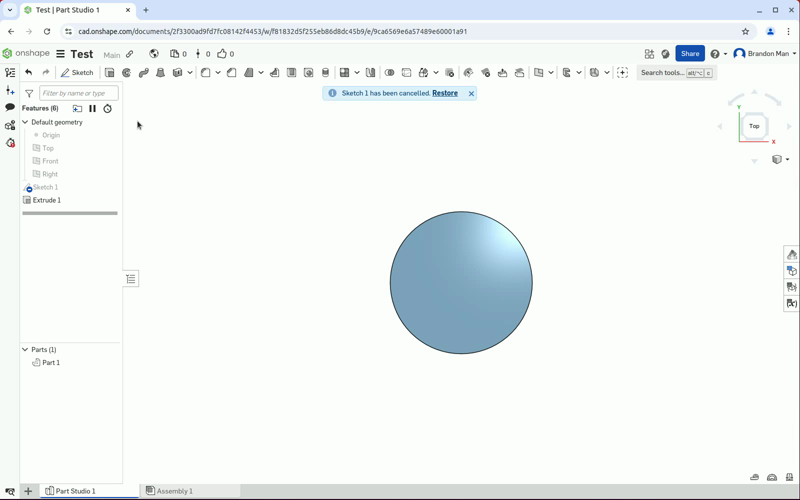
key(shift+h)
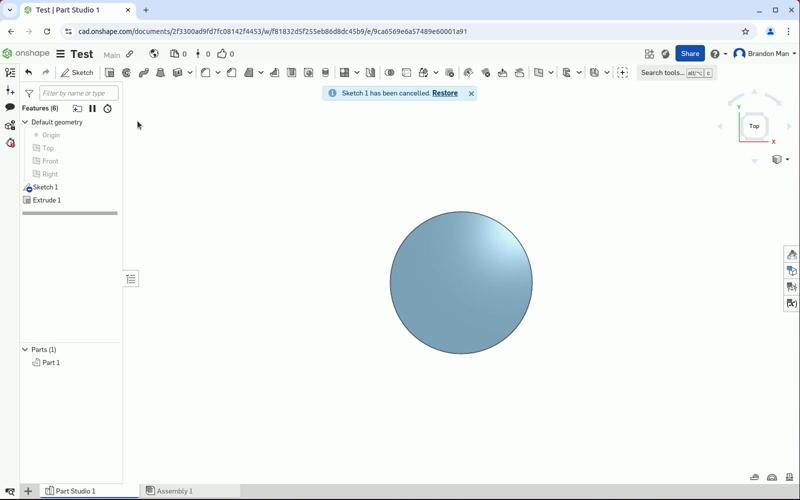
key(shift+h)
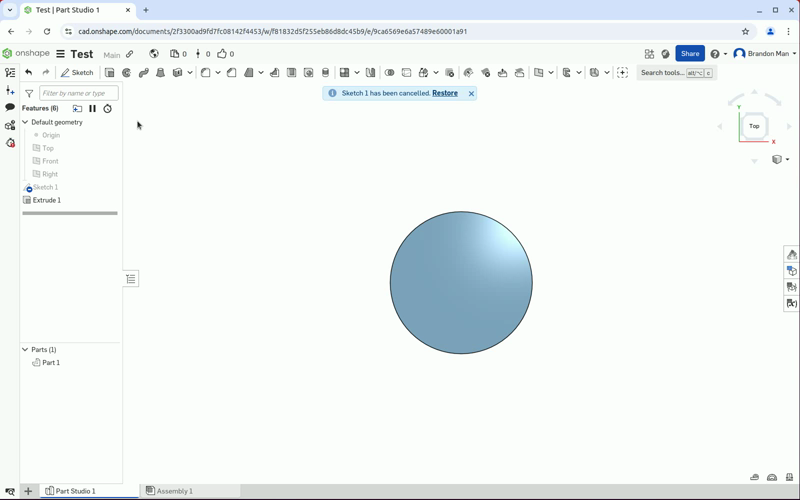
mouse_move(73, 189)
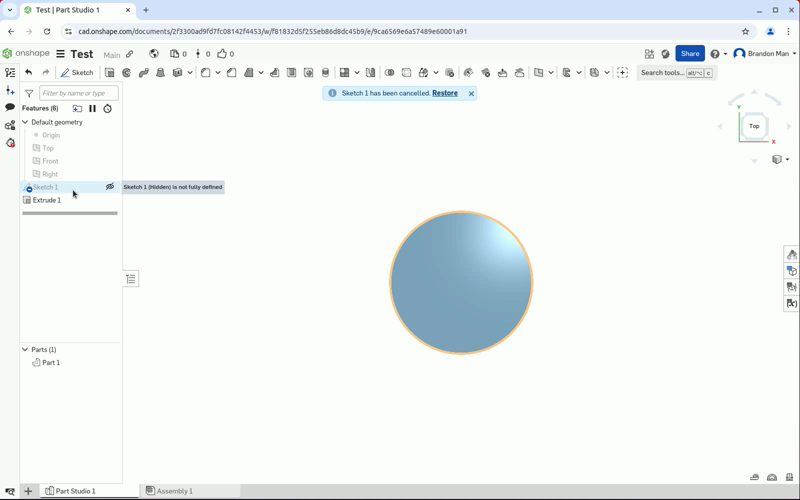
click(73, 189)
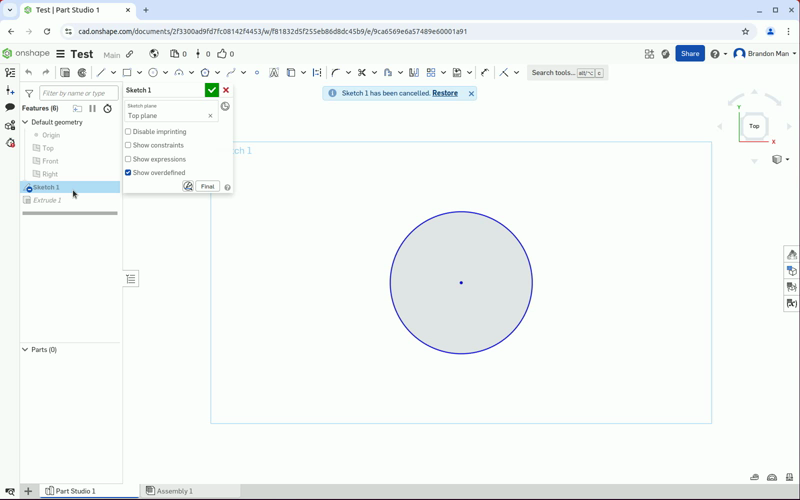
mouse_move(229, 92)
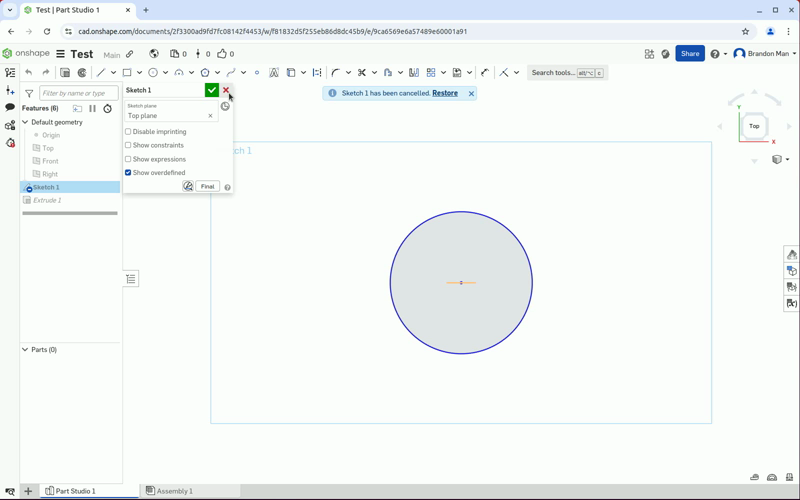
click(229, 92)
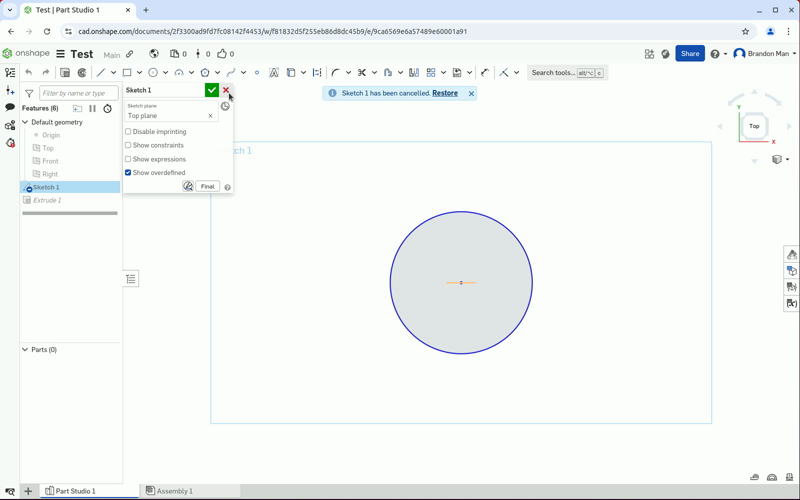
key(shift+s)
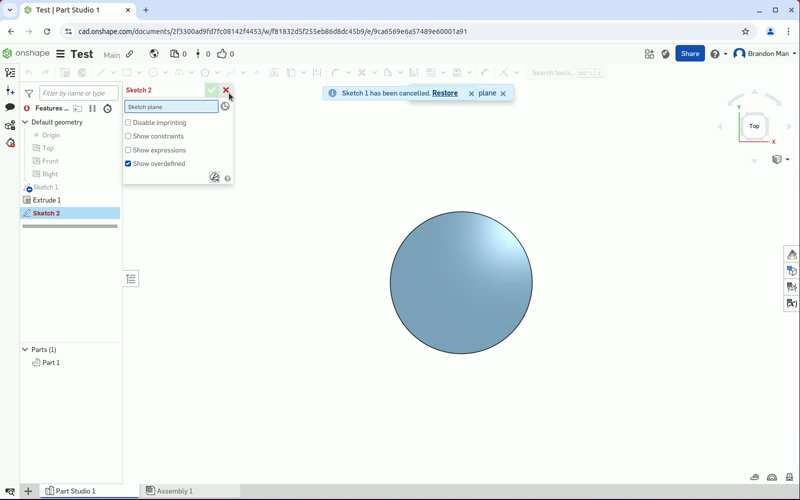
mouse_move(73, 150)
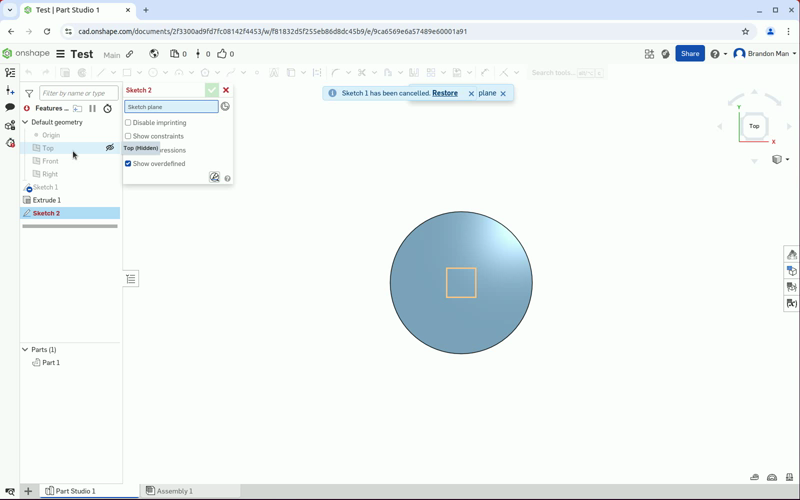
click(73, 150)
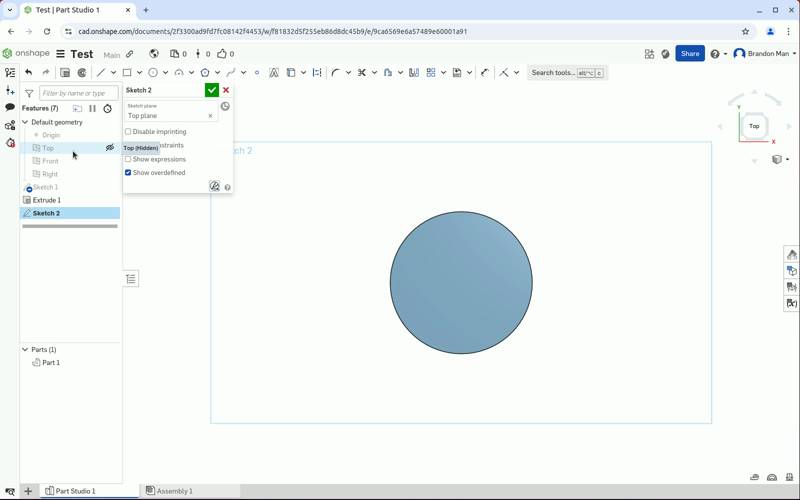
mouse_move(73, 352)
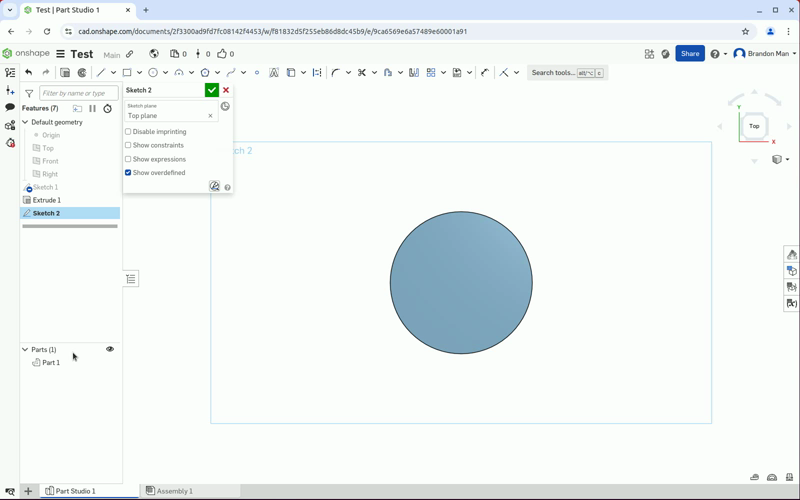
key(y)
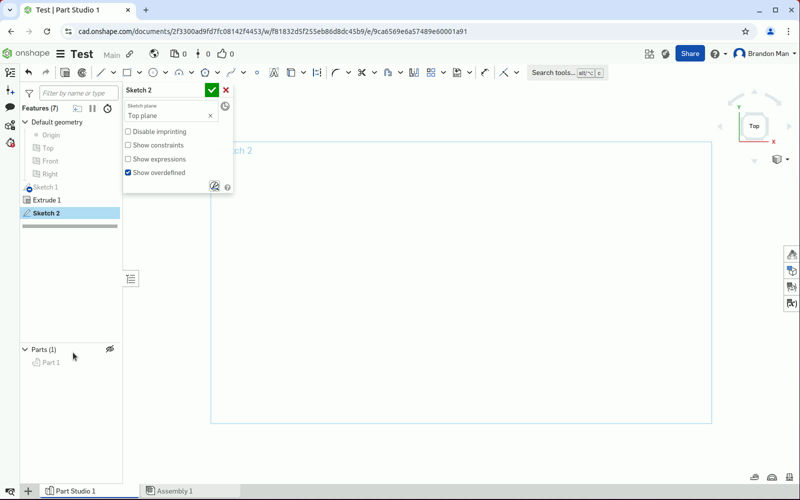
key(c)
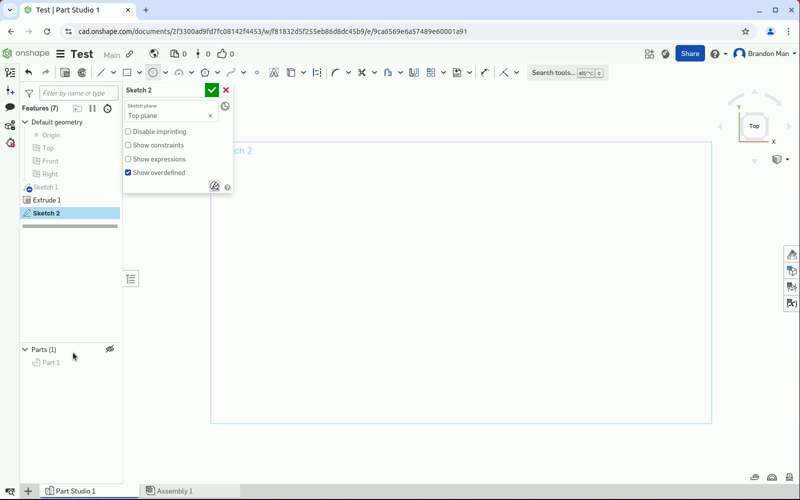
key_down(shift)
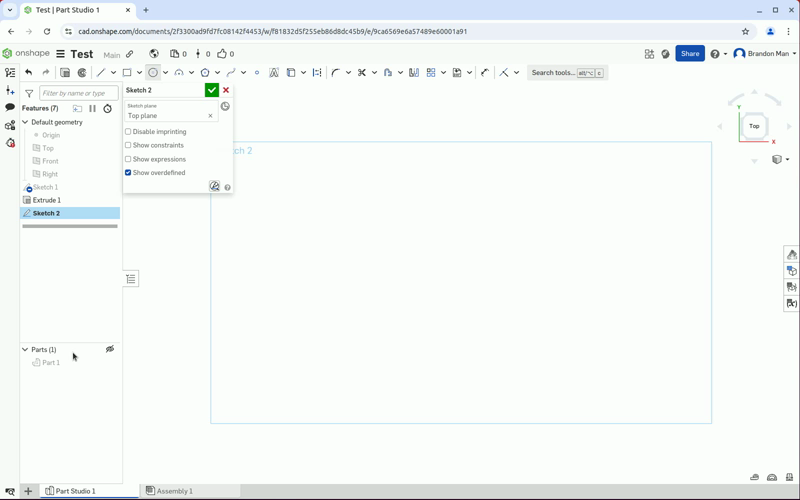
mouse_move(461, 282)
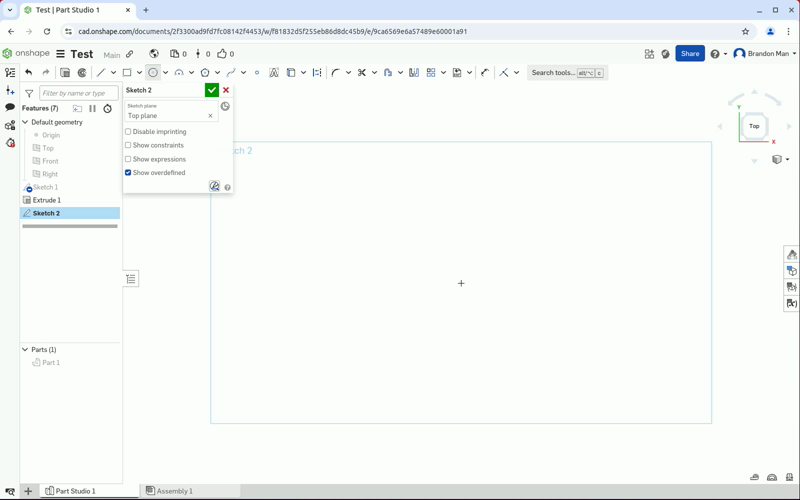
click(461, 282)
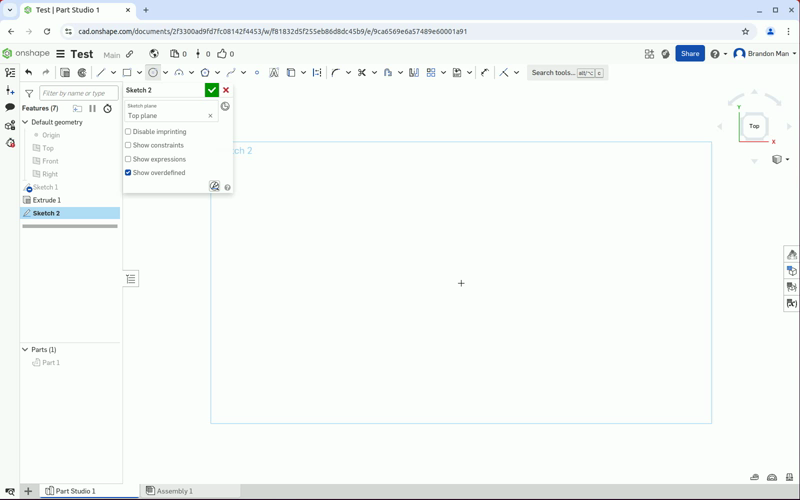
key_up(shift)
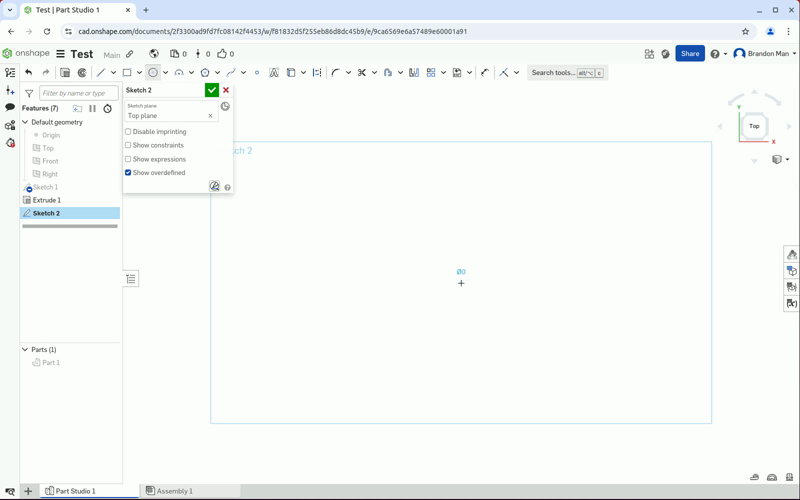
mouse_move(497, 282)
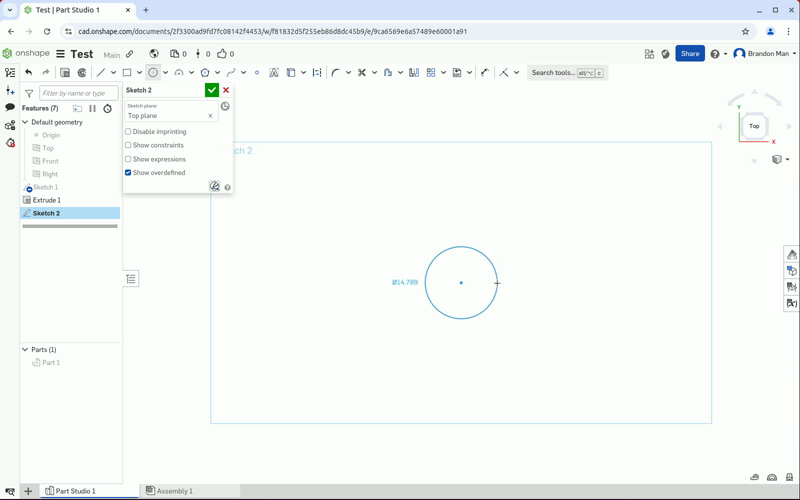
click(497, 282)
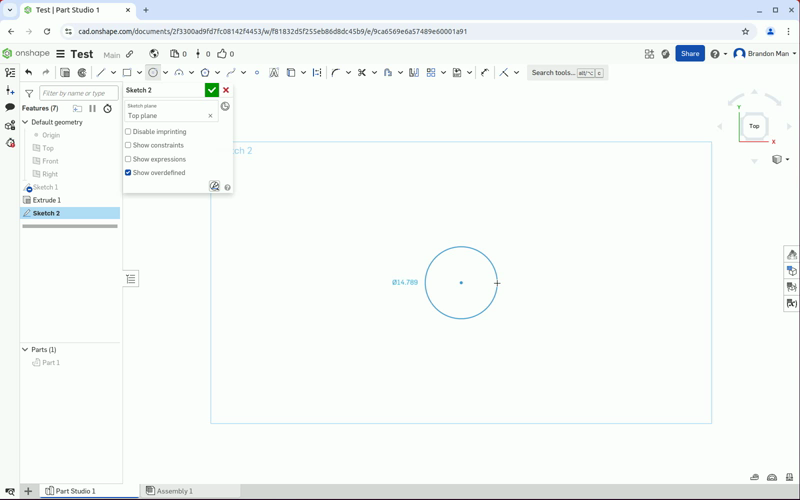
key(esc)
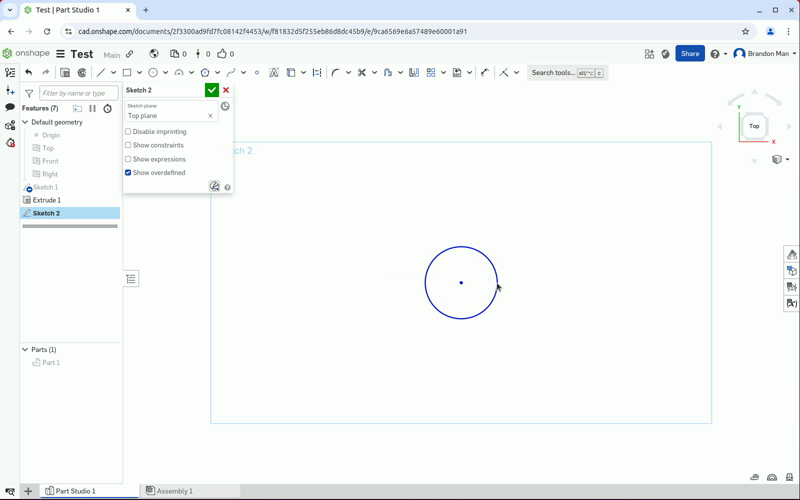
mouse_move(450, 287)
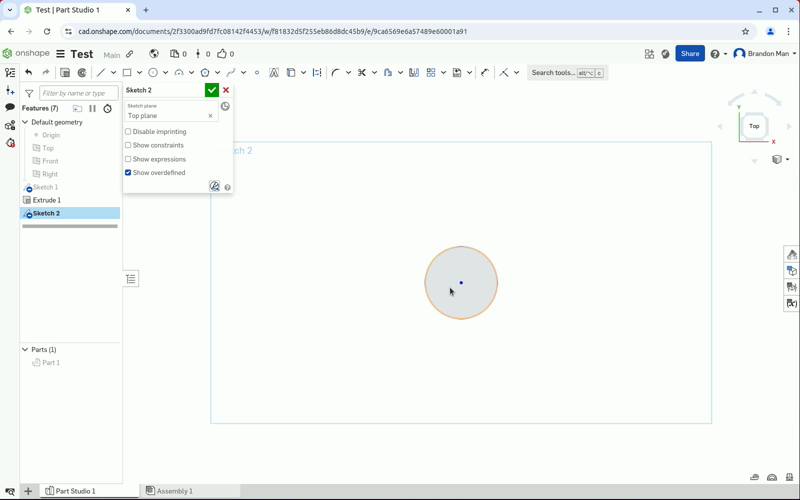
click(450, 287)
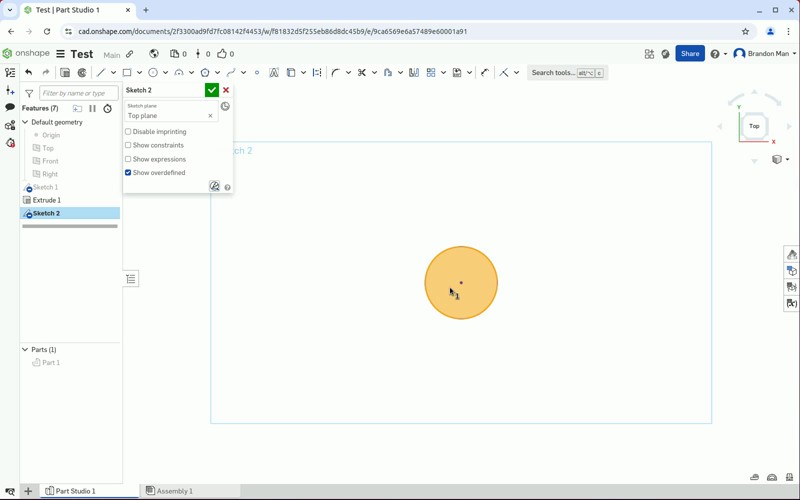
mouse_move(73, 352)
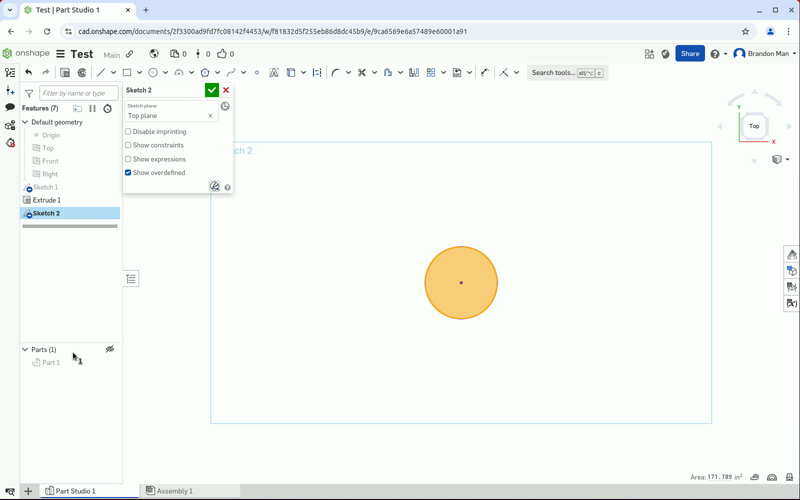
key(shift+y)
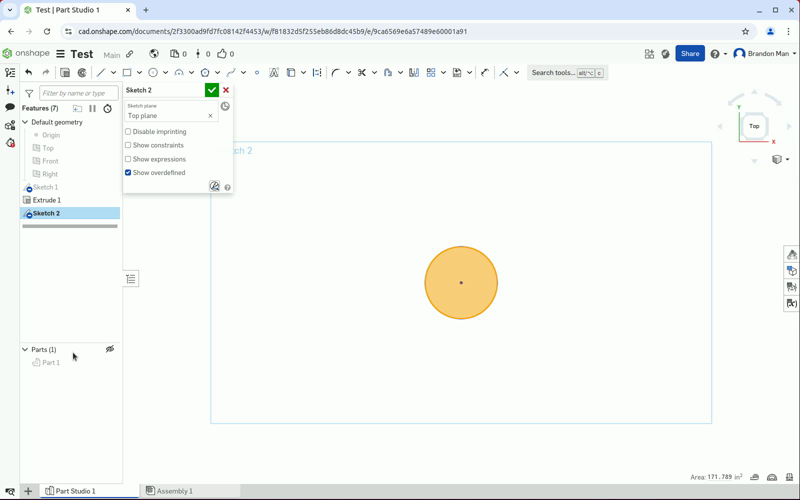
key(shift+e)
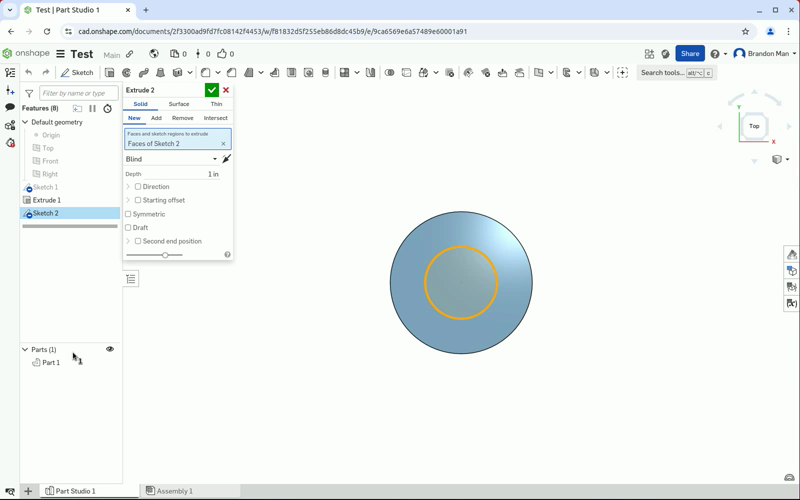
mouse_move(143, 106)
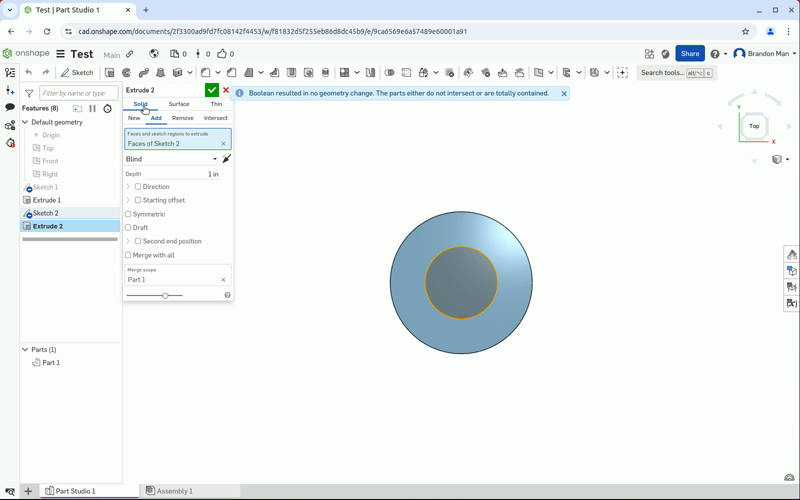
click(143, 106)
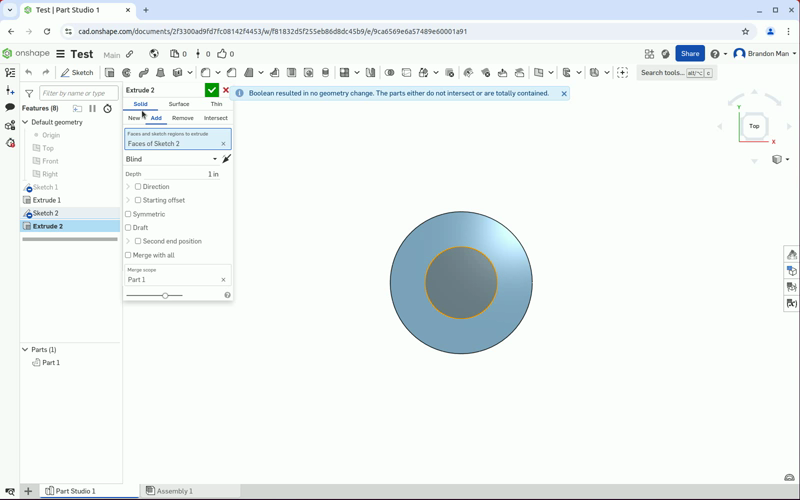
mouse_move(137, 120)
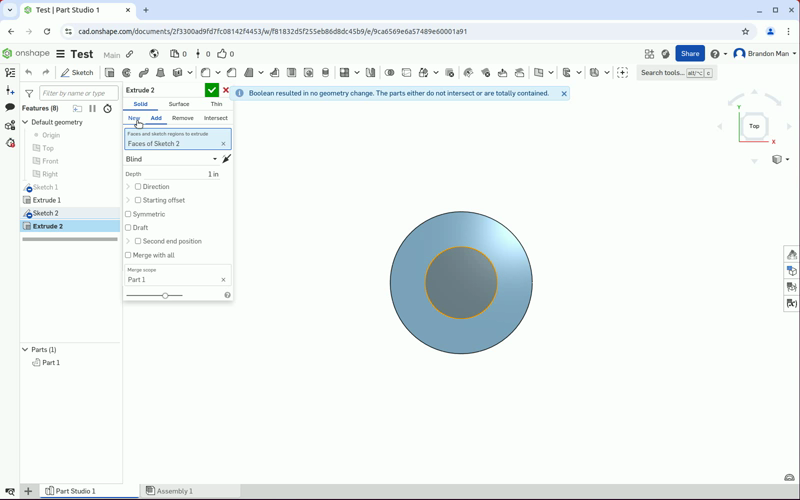
click(137, 120)
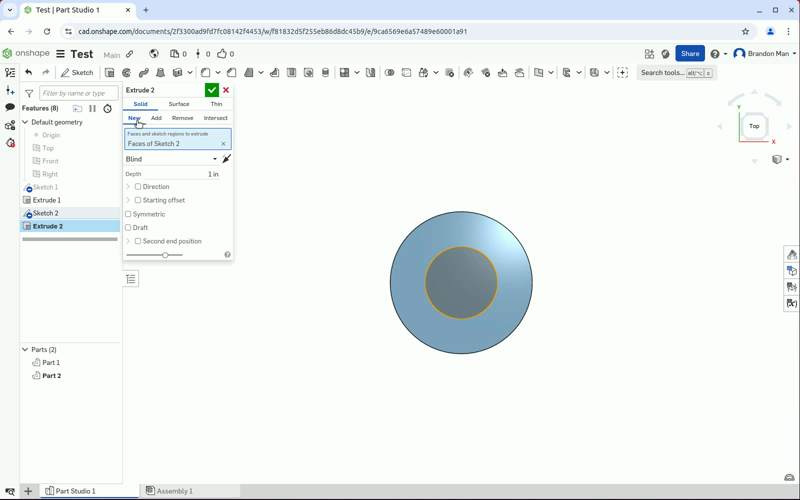
key(tab, 4)
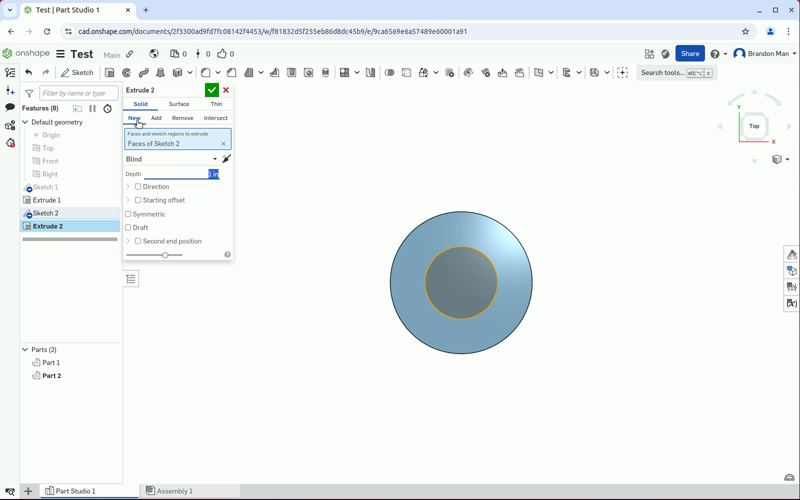
text(23.108)
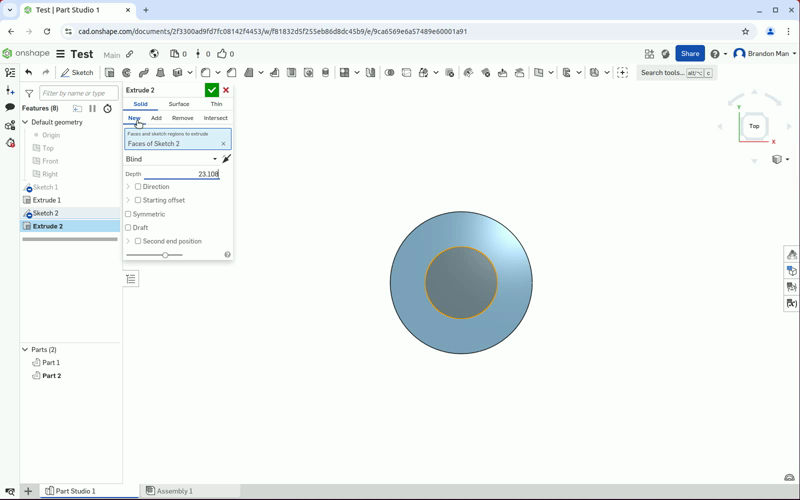
key(enter)
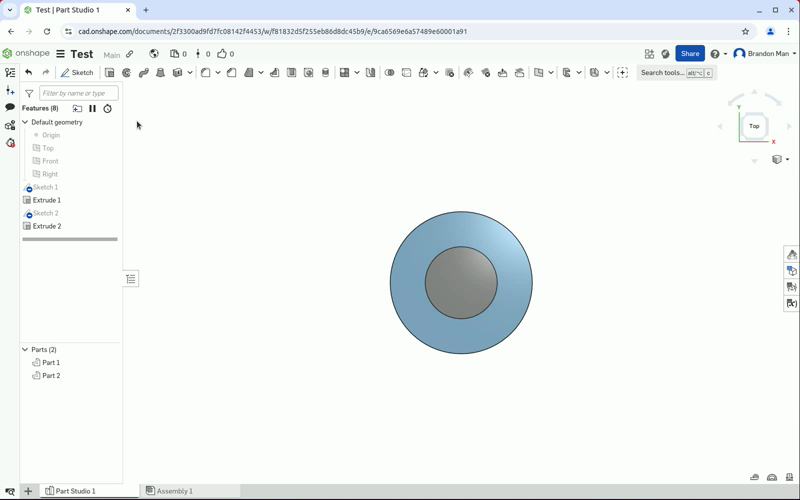
key(shift+h)
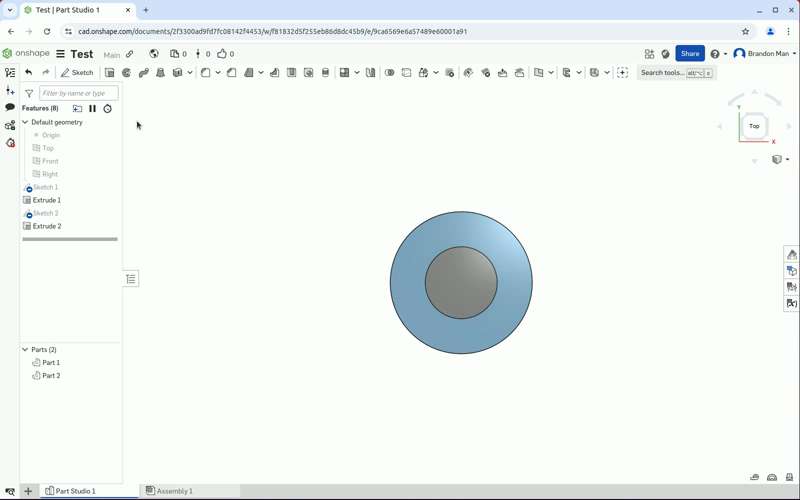
key(shift+h)
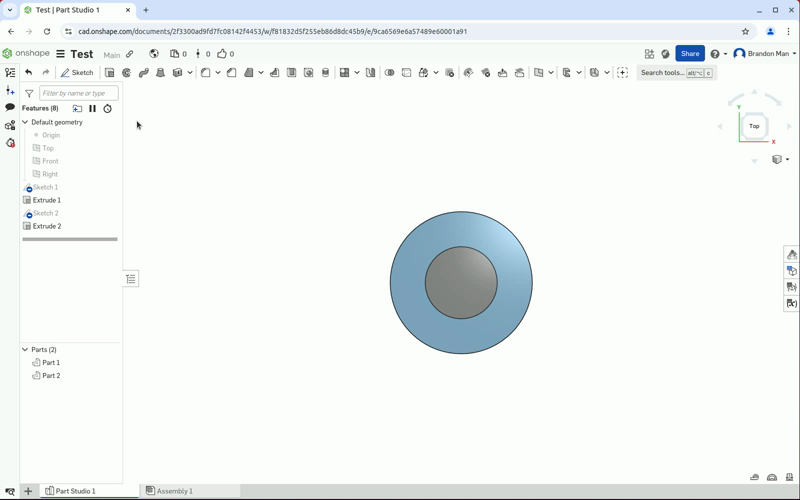
mouse_move(73, 189)
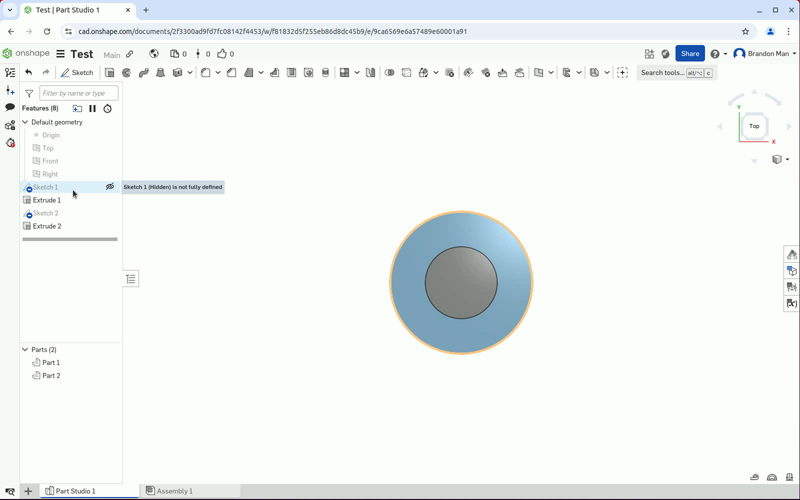
click(73, 189)
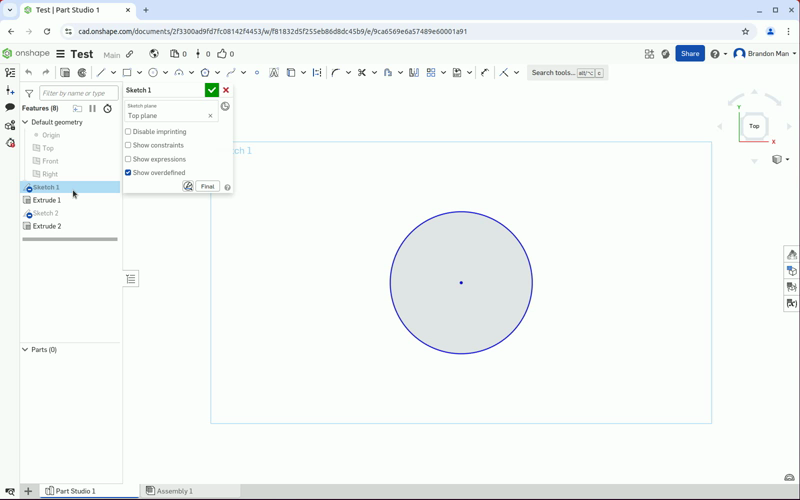
mouse_move(229, 92)
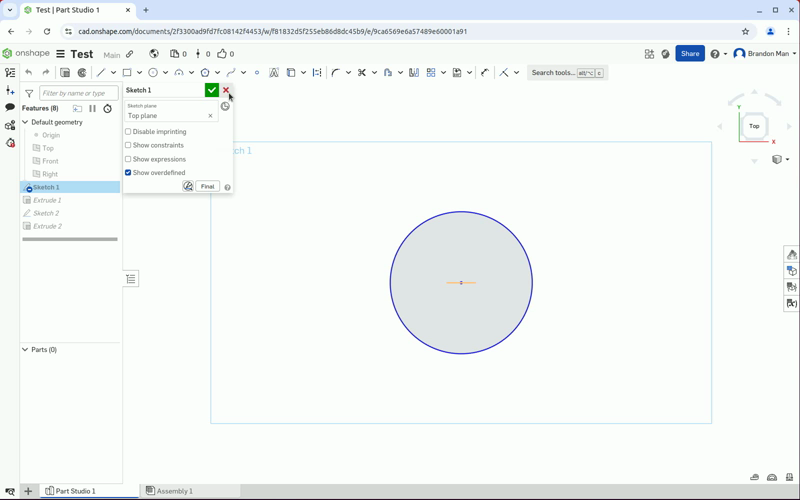
click(229, 92)
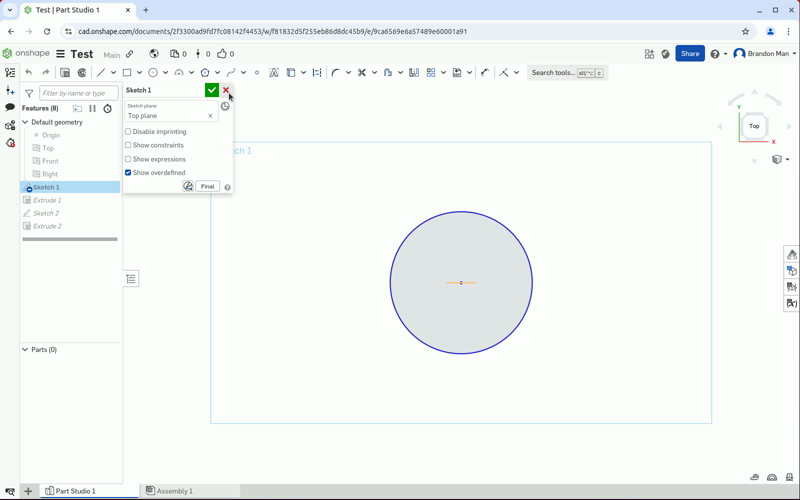
key(shift+s)
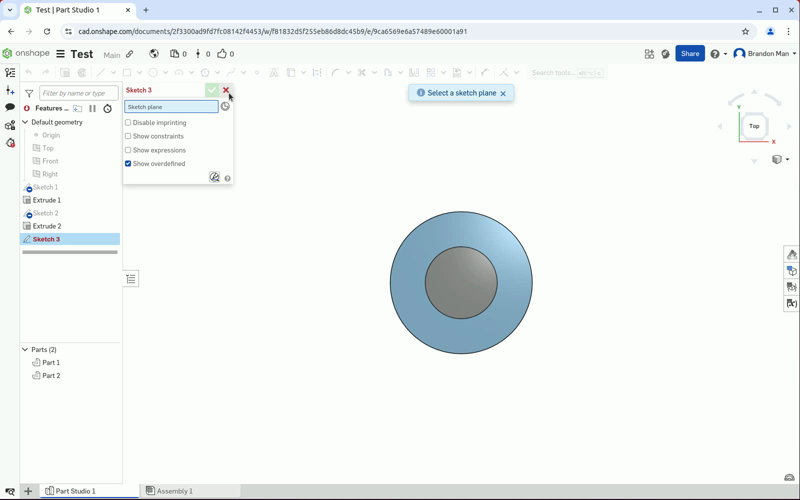
mouse_move(73, 150)
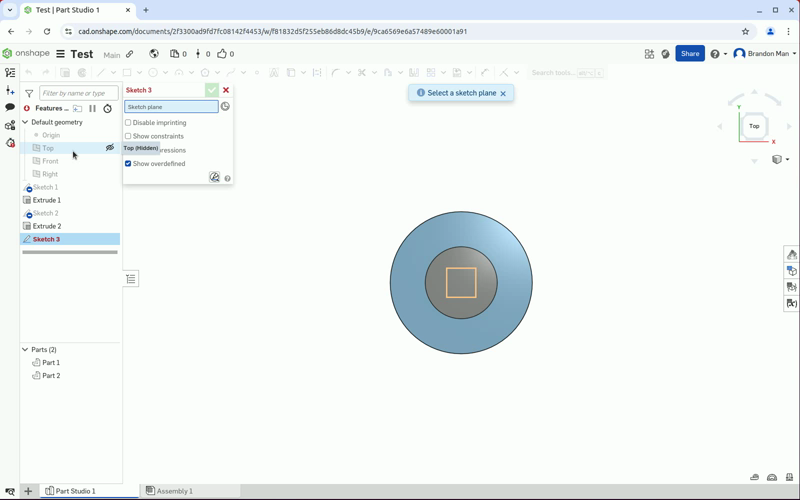
click(73, 150)
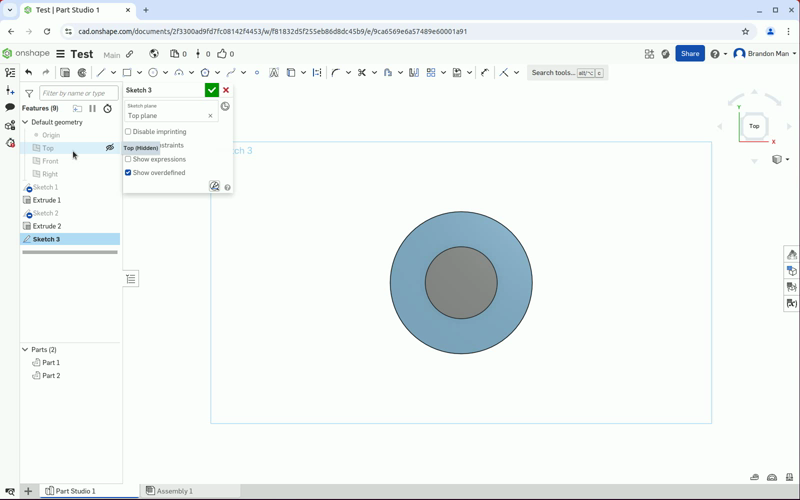
mouse_move(73, 352)
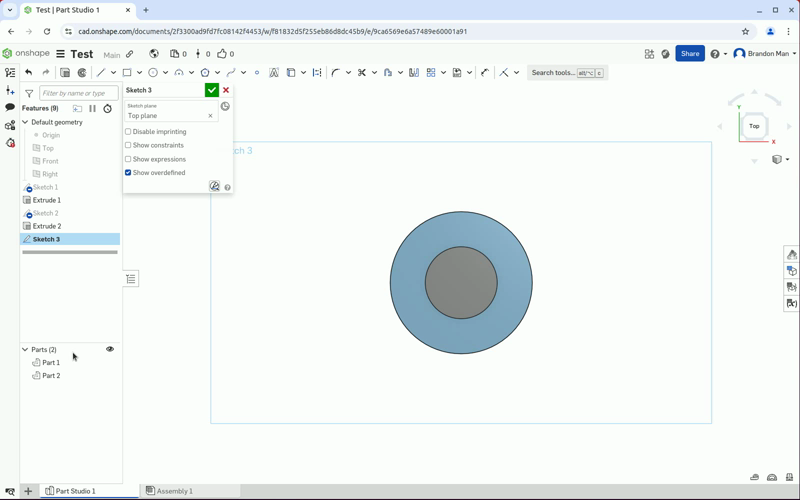
key(y)
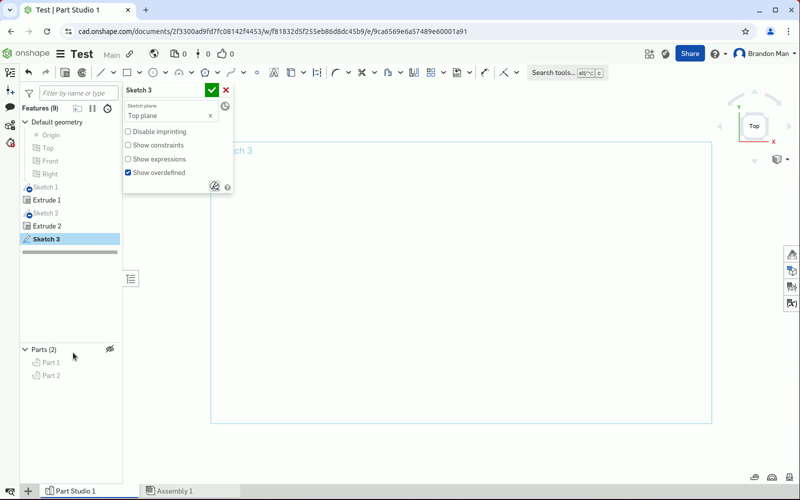
key(c)
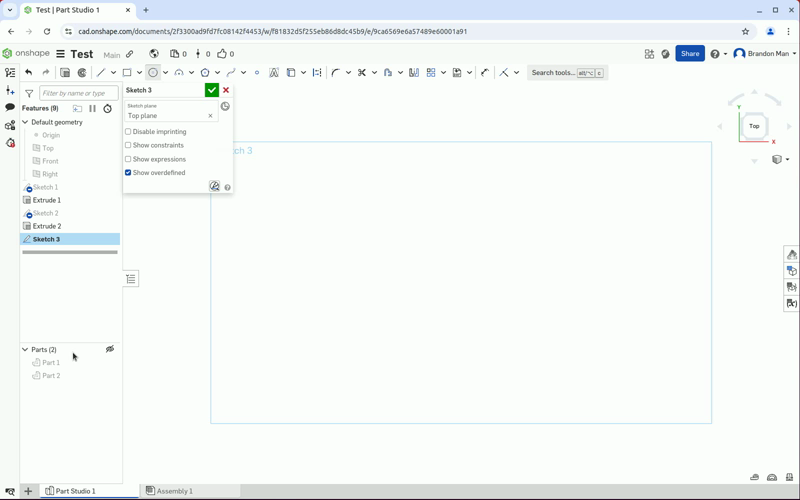
key_down(shift)
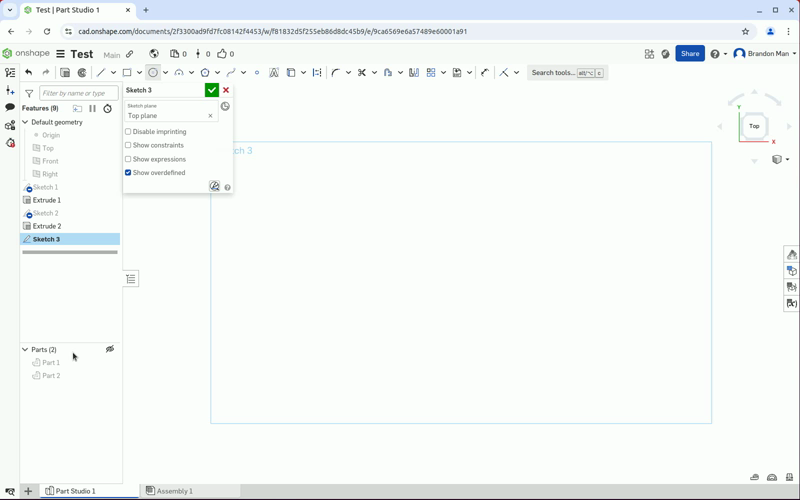
mouse_move(461, 282)
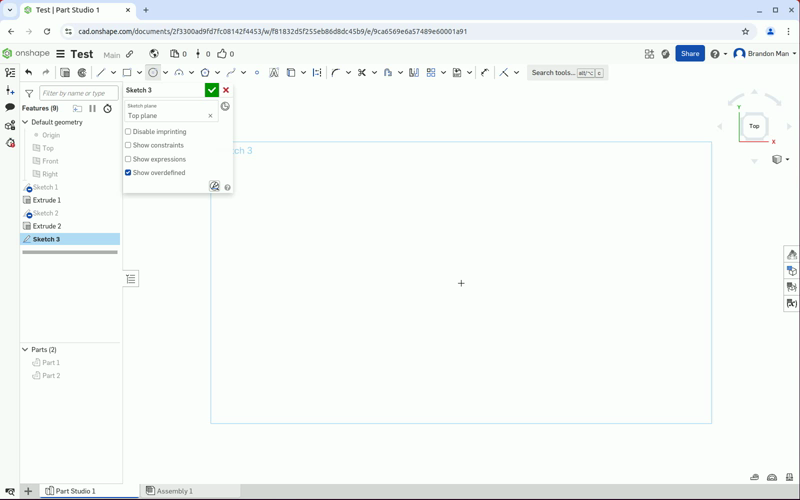
click(461, 282)
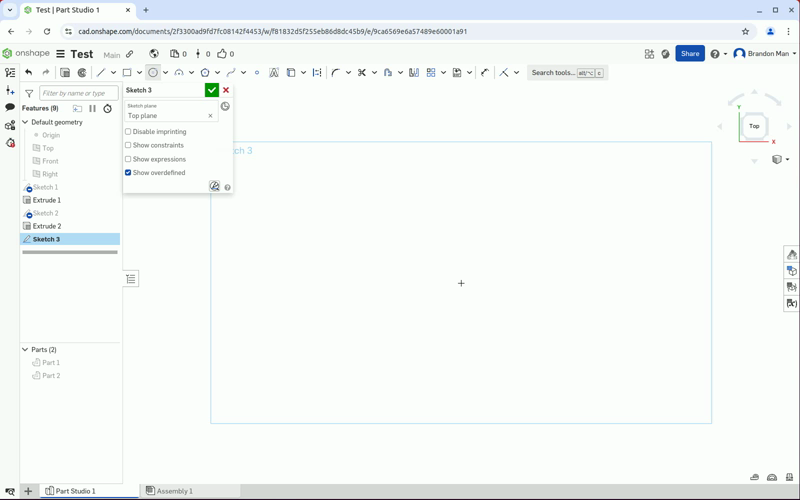
key_up(shift)
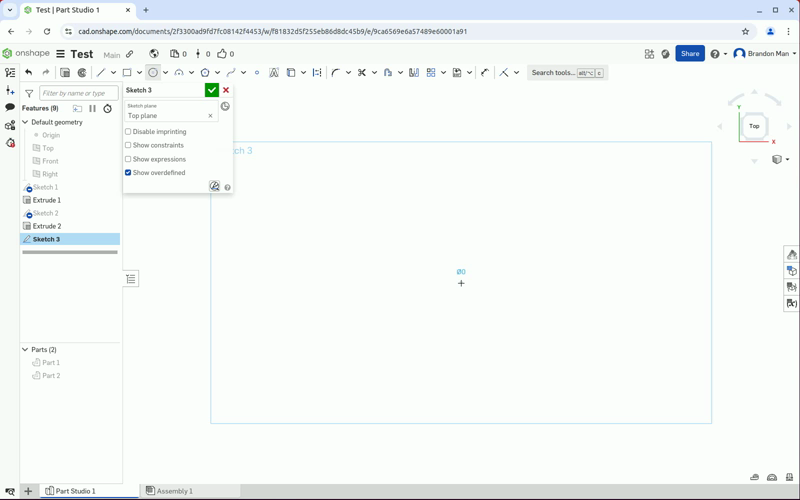
mouse_move(482, 282)
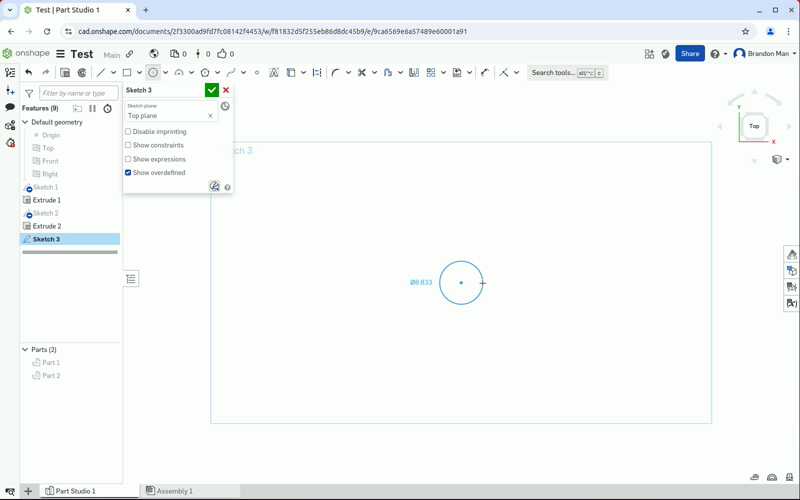
click(482, 282)
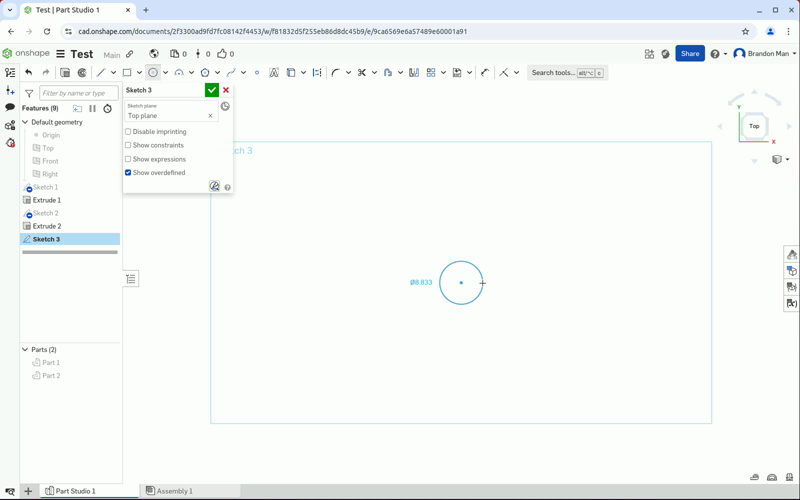
key(esc)
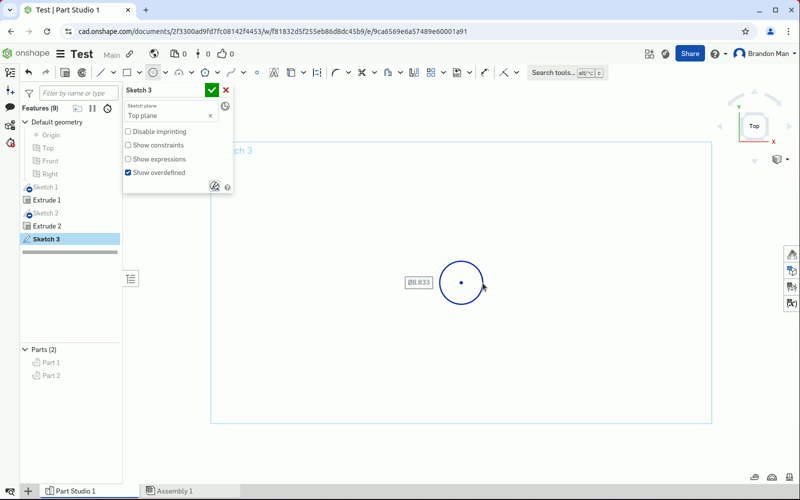
mouse_move(457, 273)
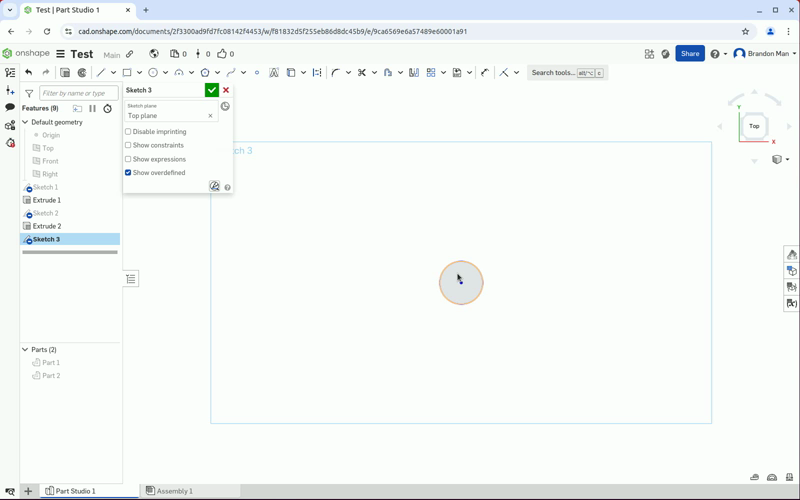
scroll(6)
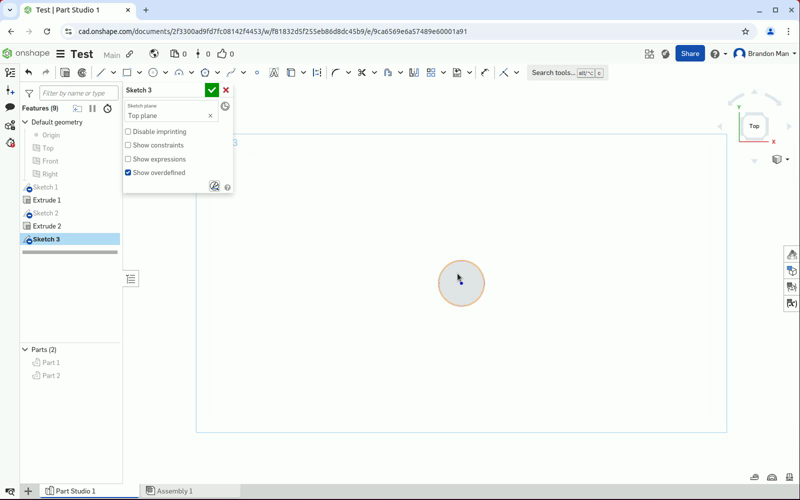
scroll(6)
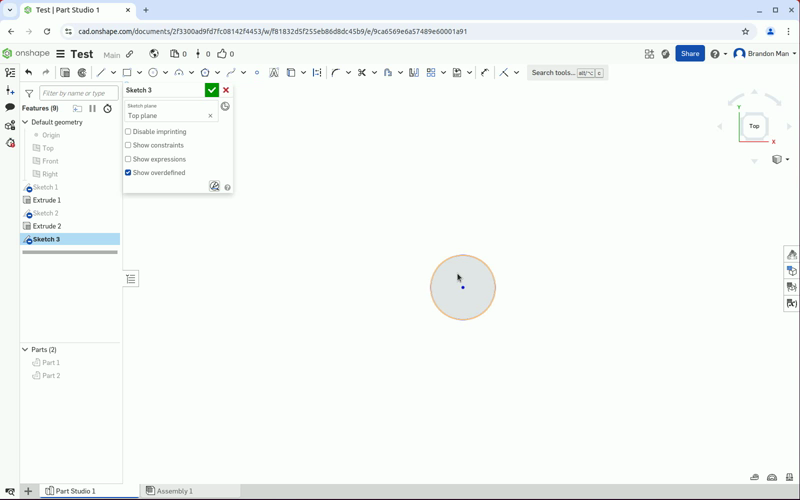
scroll(6)
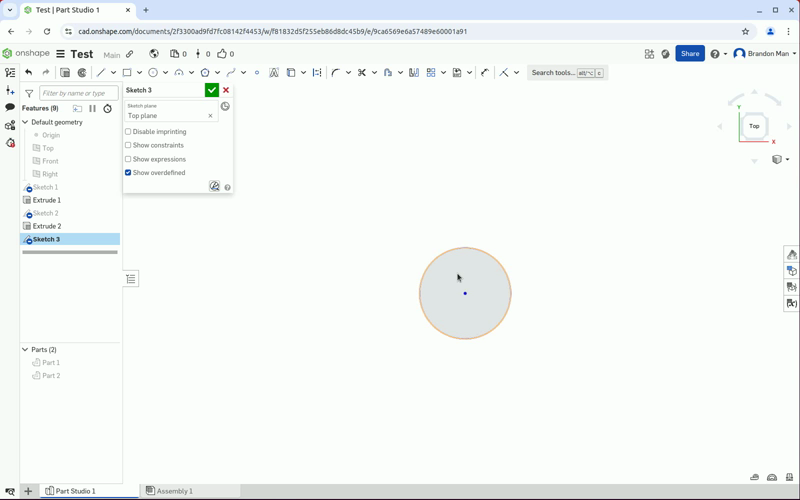
scroll(6)
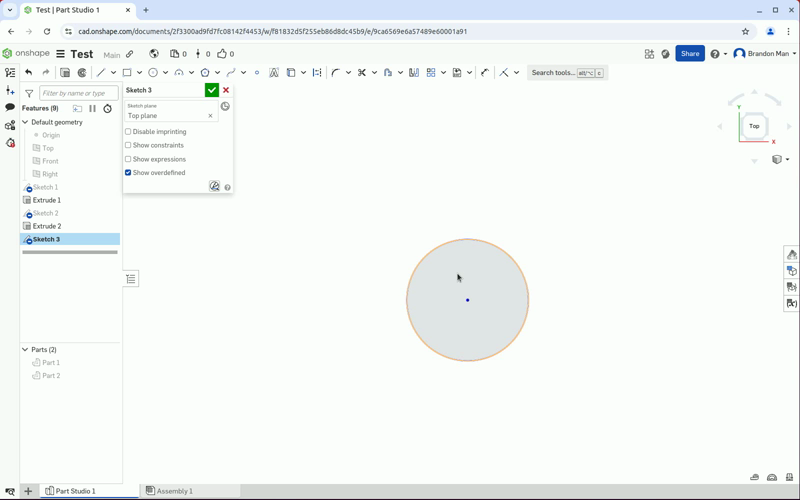
scroll(6)
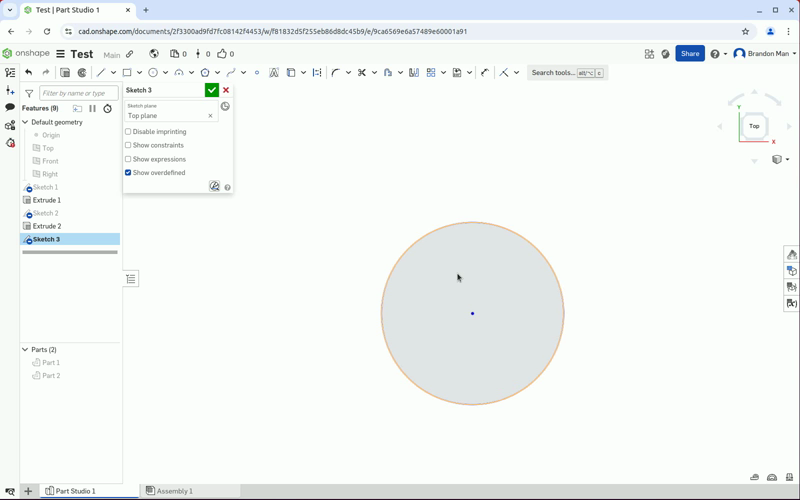
scroll(6)
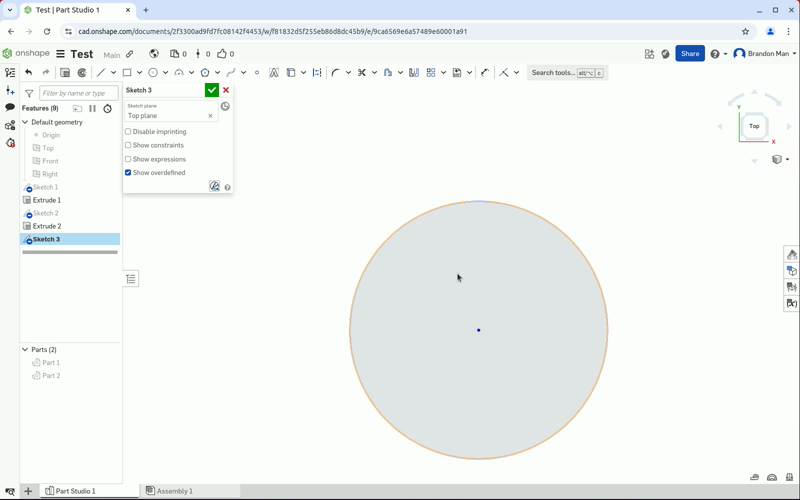
scroll(6)
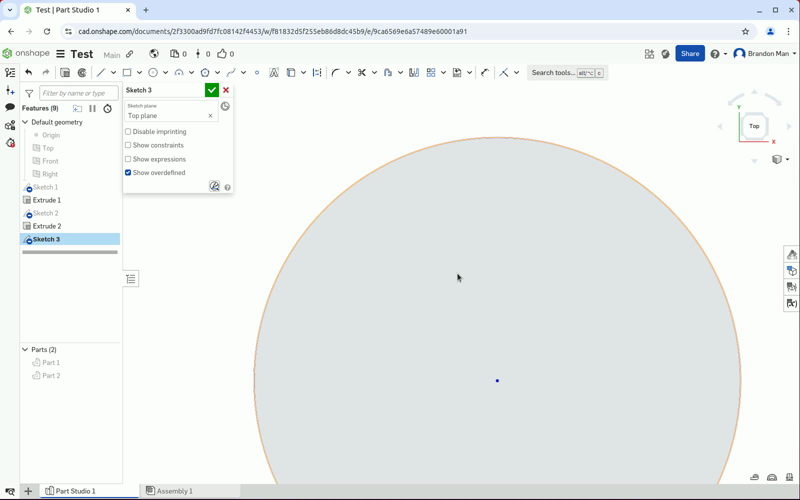
click(457, 273)
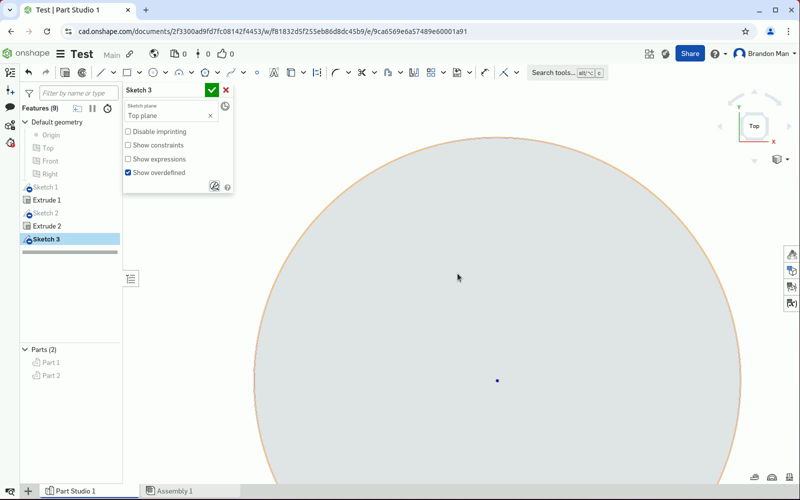
scroll(-6)
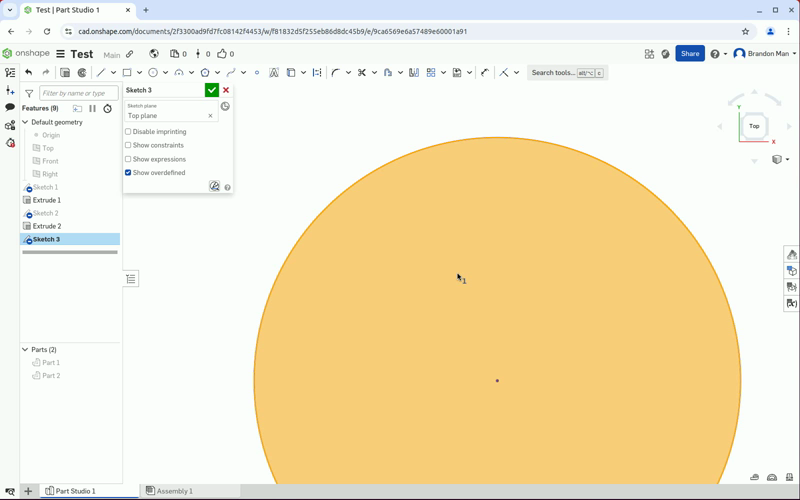
scroll(-6)
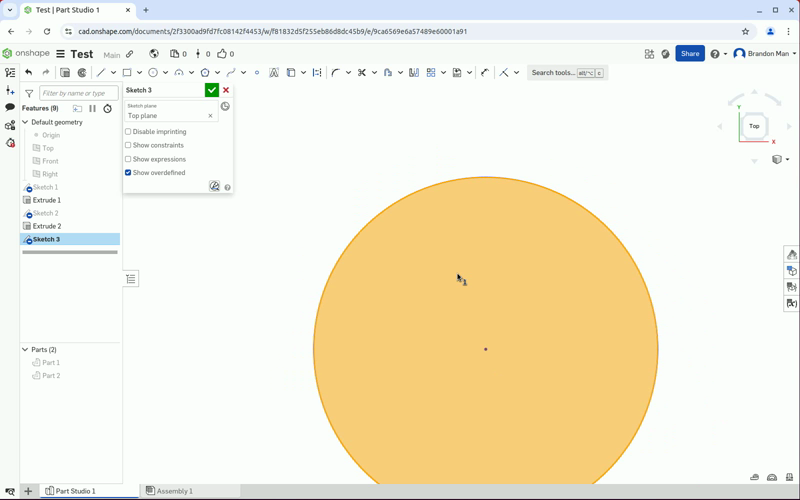
scroll(-6)
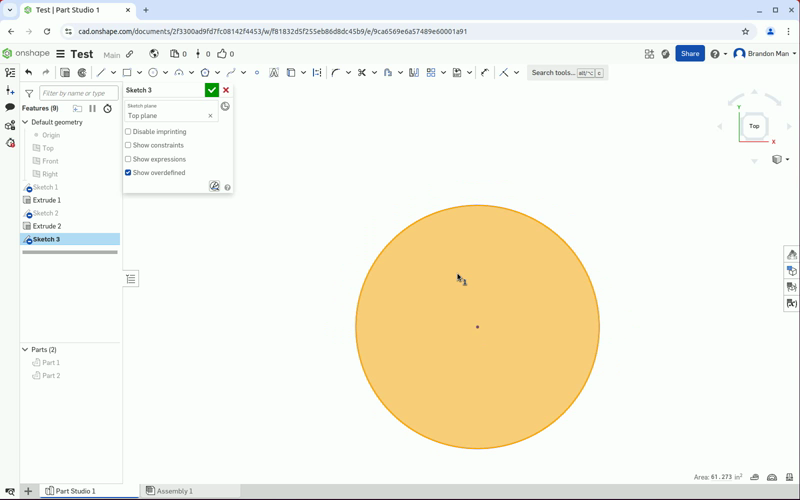
scroll(-6)
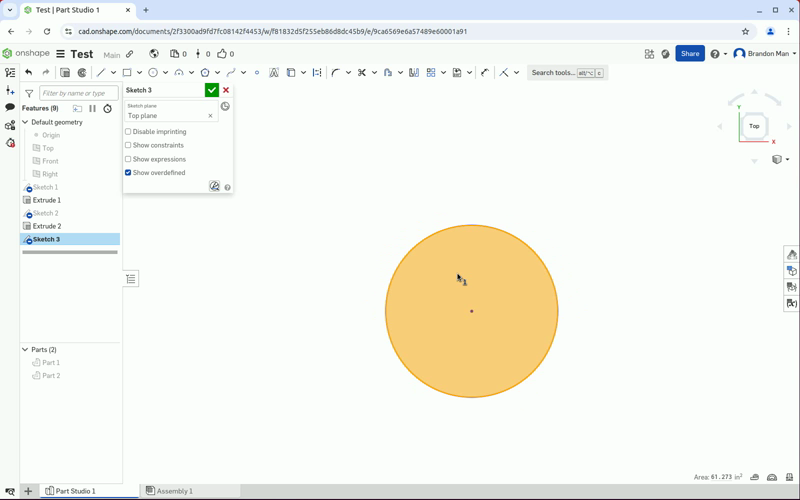
scroll(-6)
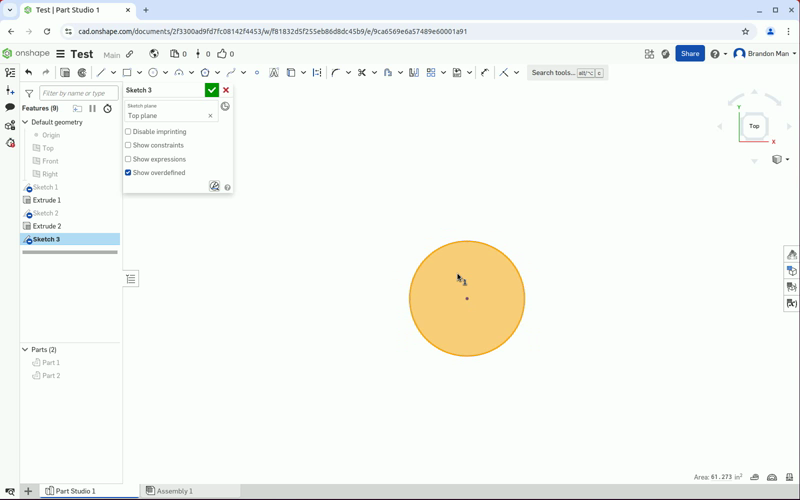
scroll(-6)
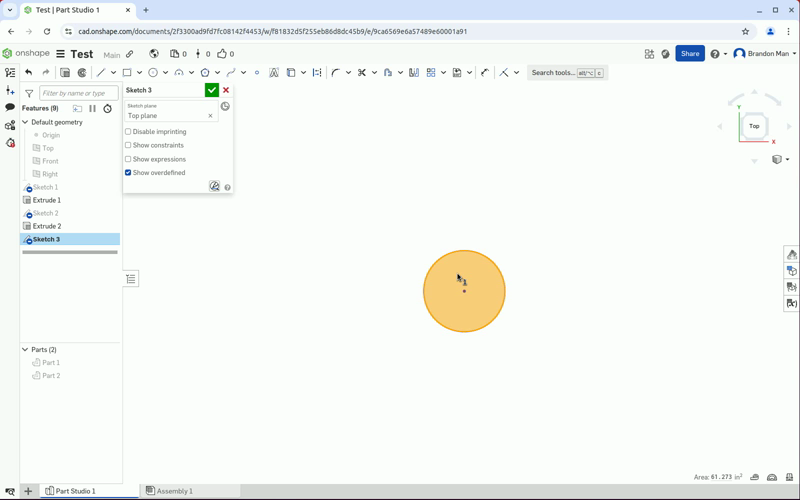
scroll(-6)
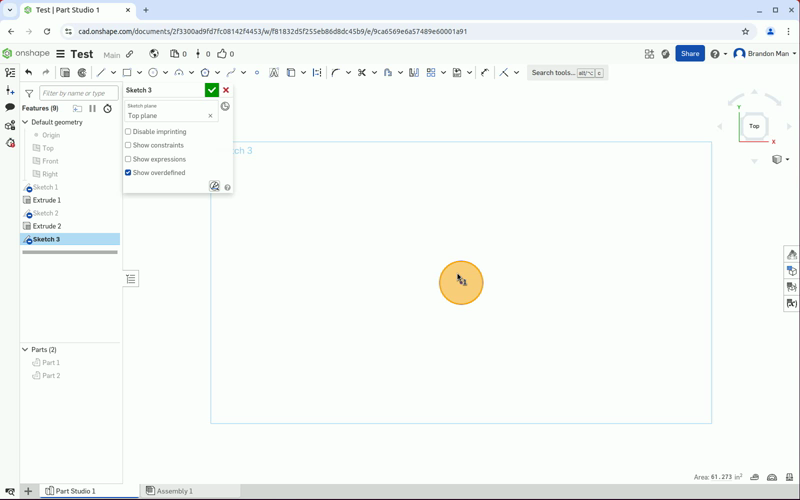
mouse_move(73, 352)
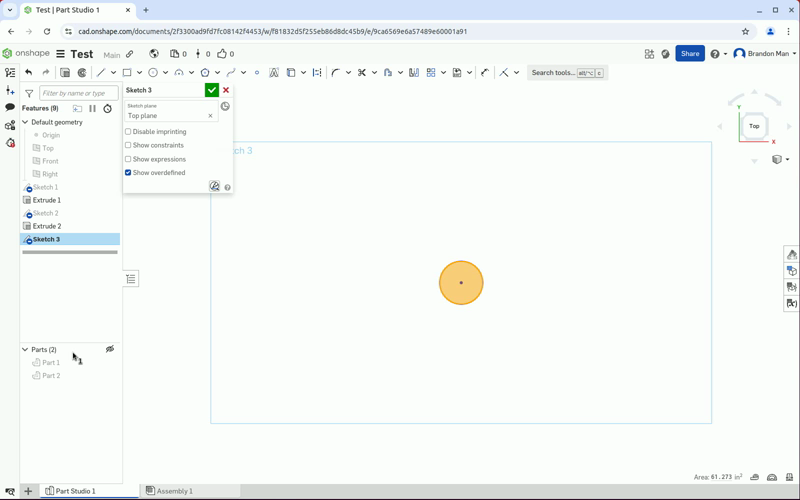
key(shift+y)
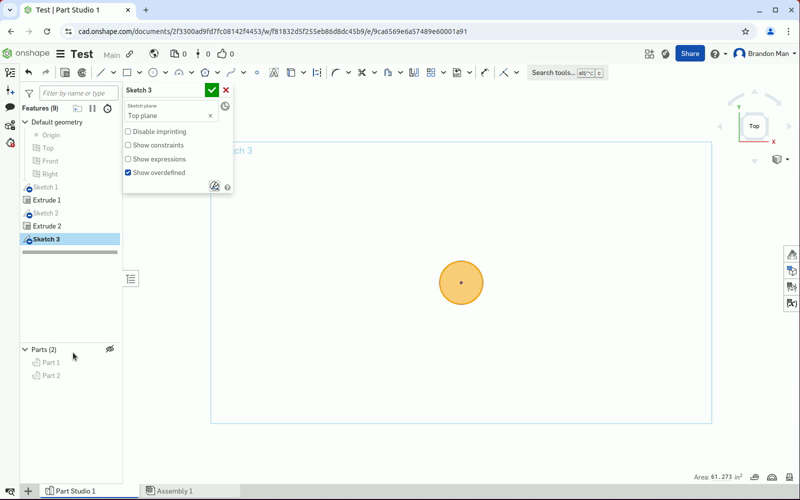
key(shift+e)
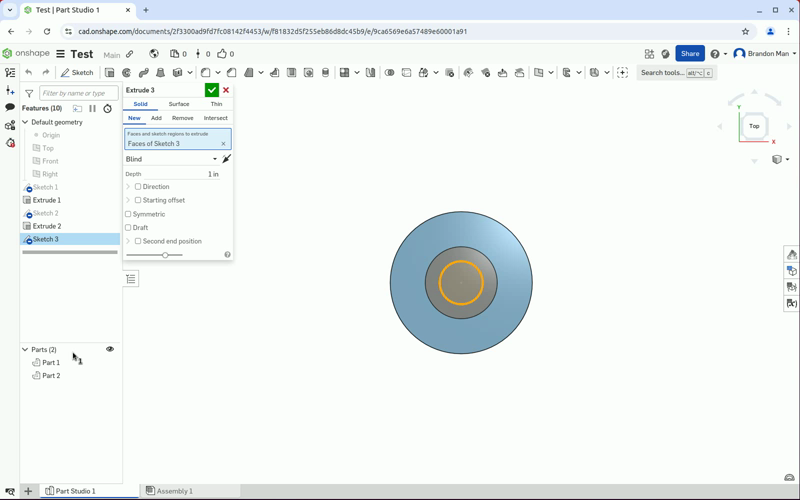
mouse_move(143, 106)
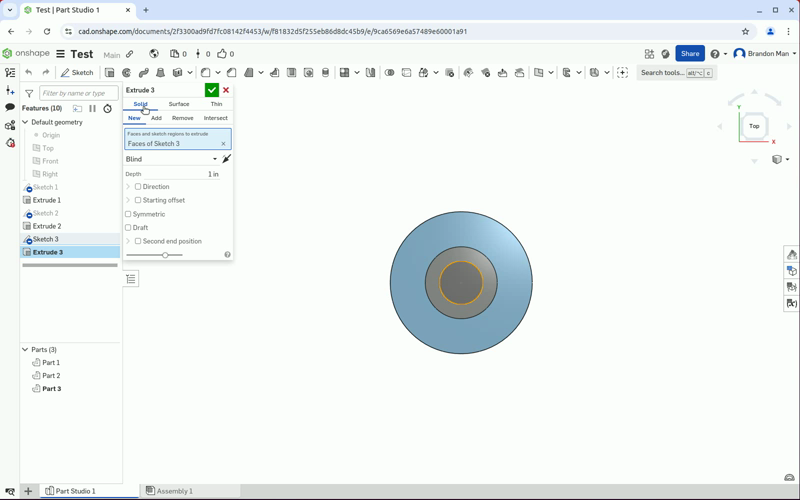
click(143, 106)
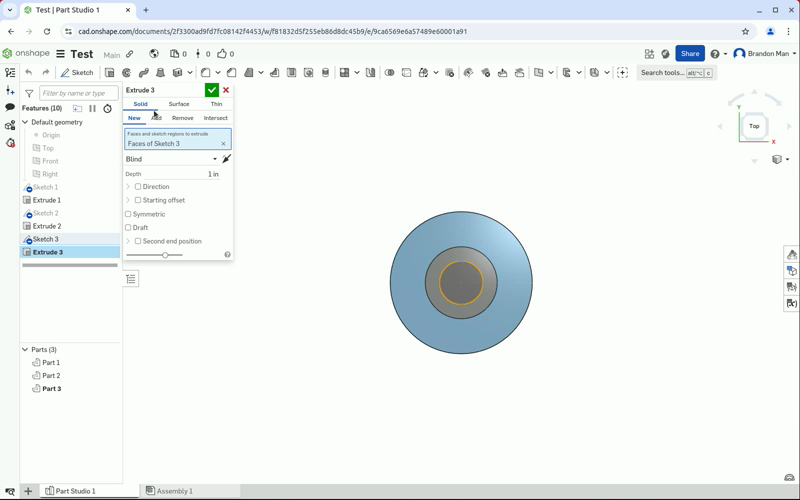
mouse_move(186, 120)
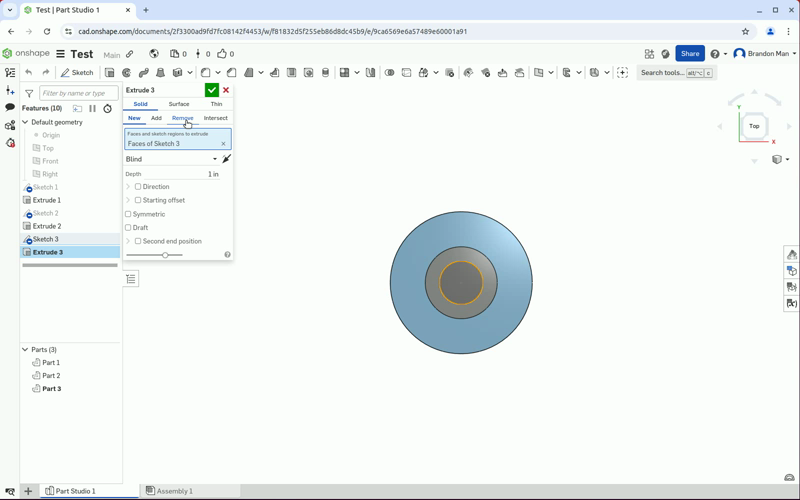
click(186, 120)
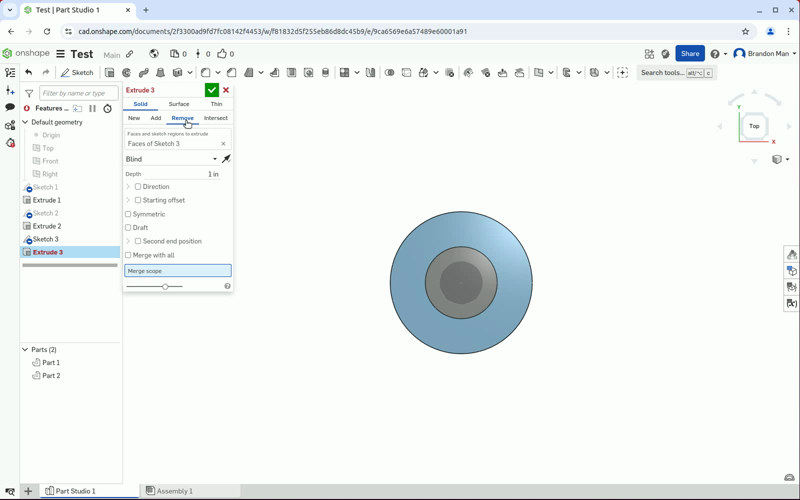
key(tab, 4)
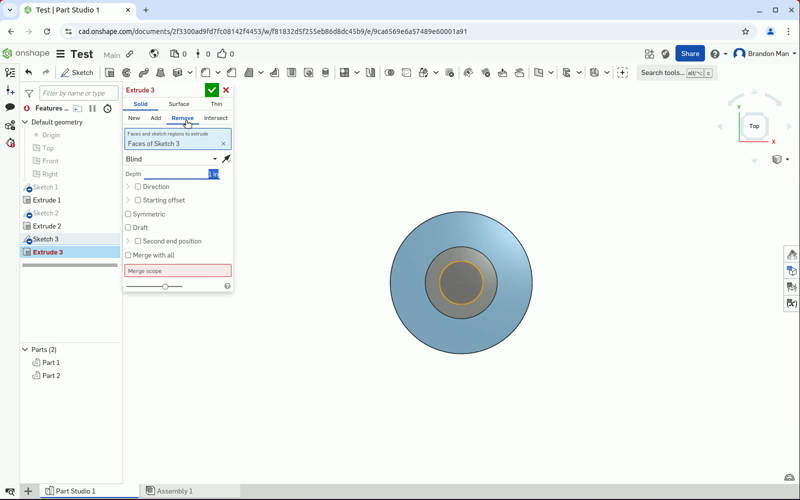
text(-23.108)
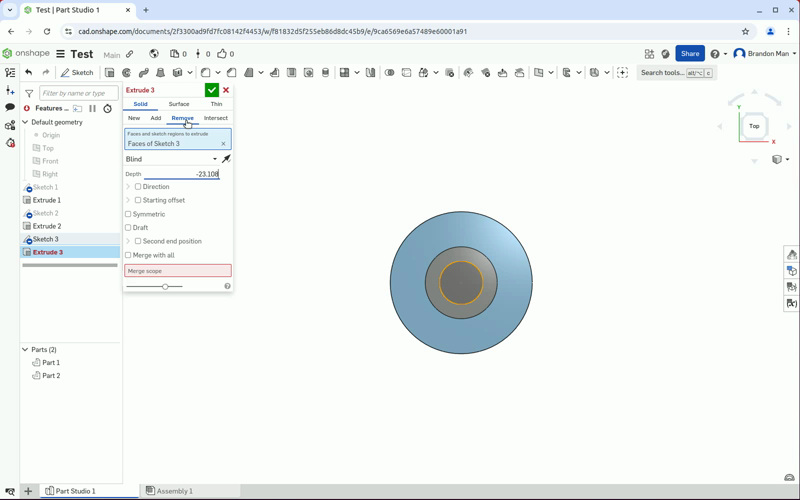
key(tab, 6)
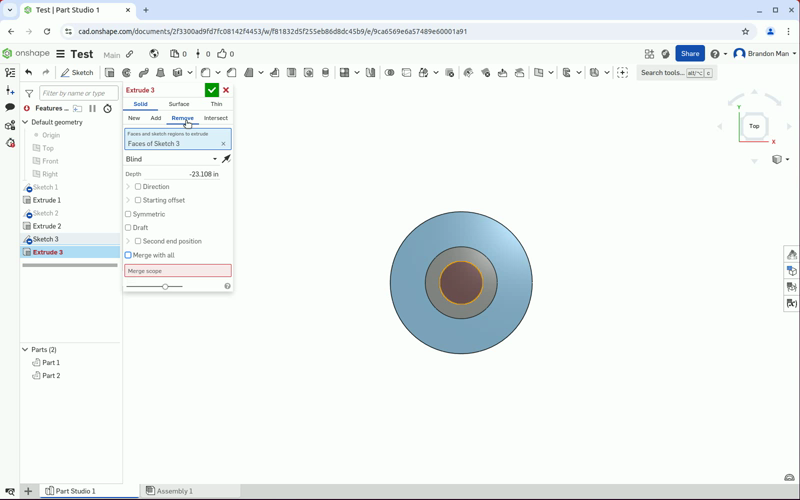
key(space)
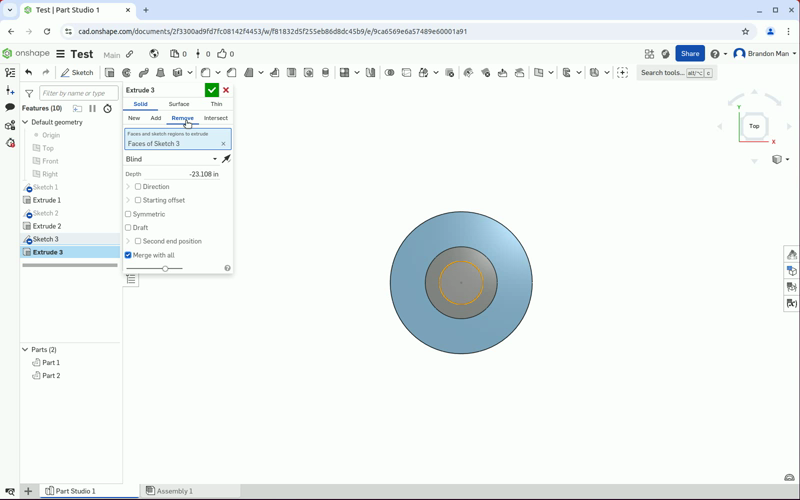
key(enter)
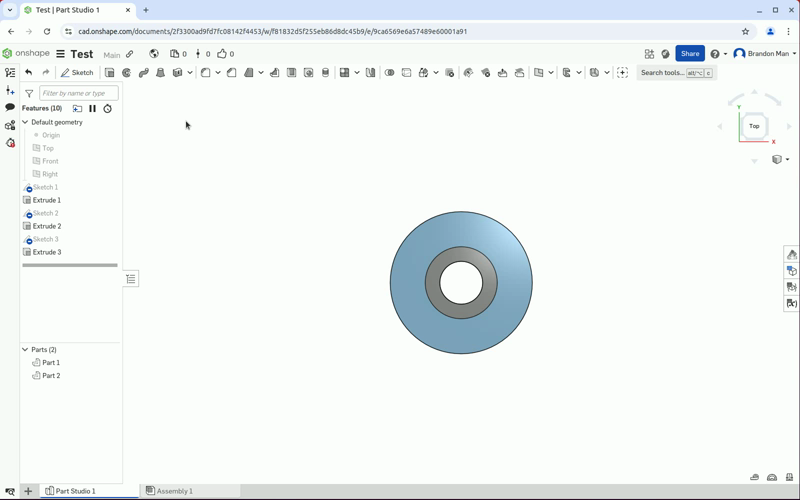
key(shift+h)
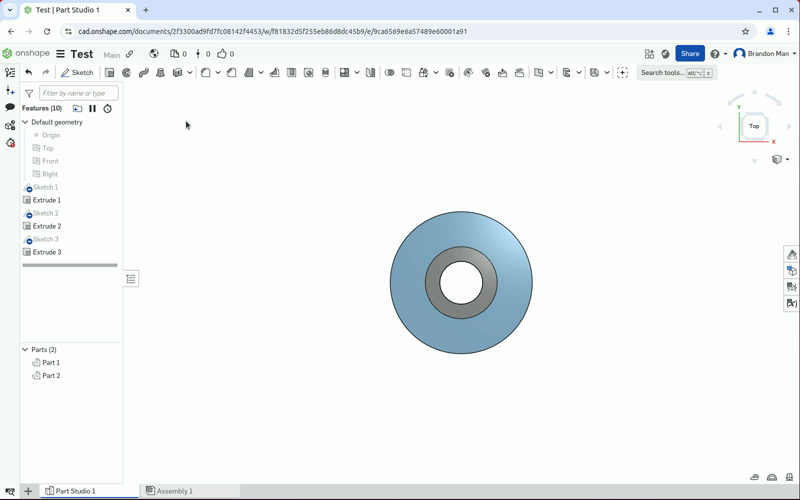
key(shift+h)
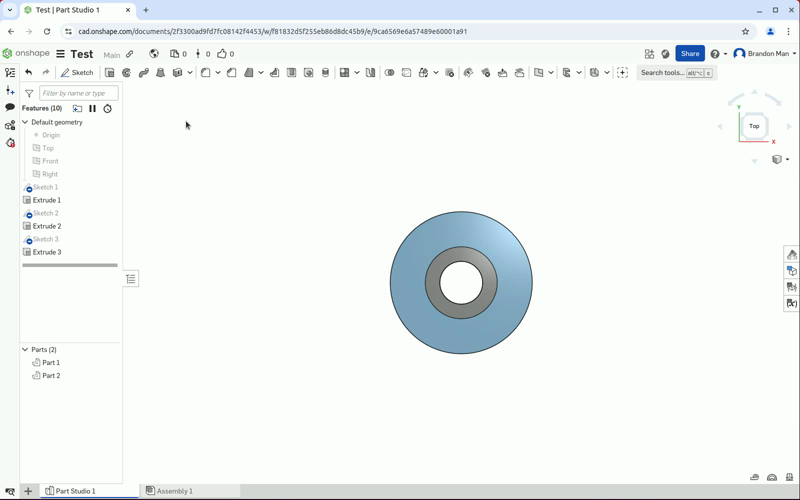
mouse_move(73, 189)
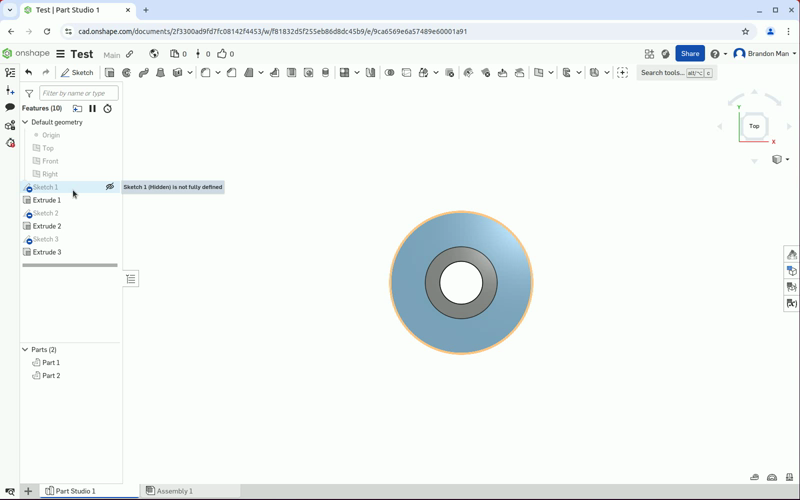
click(73, 189)
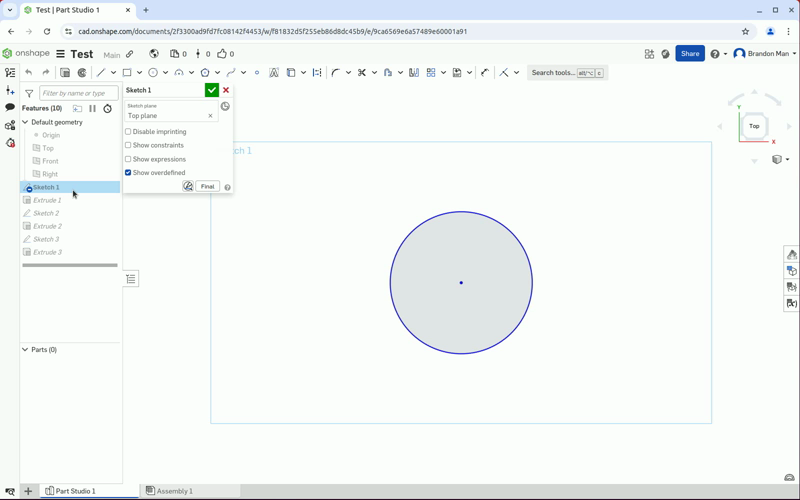
mouse_move(229, 92)
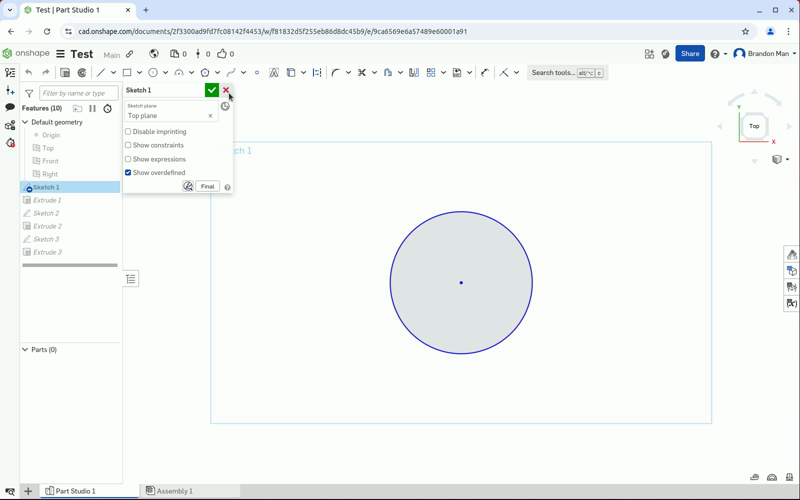
click(229, 92)
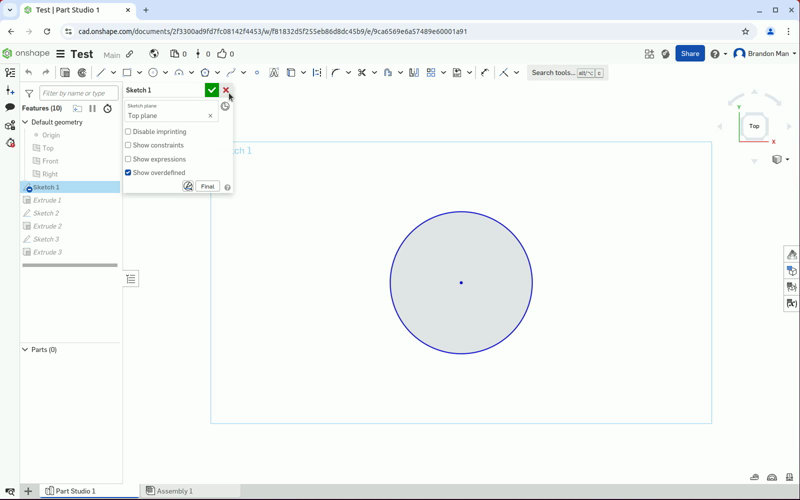
key(shift+s)
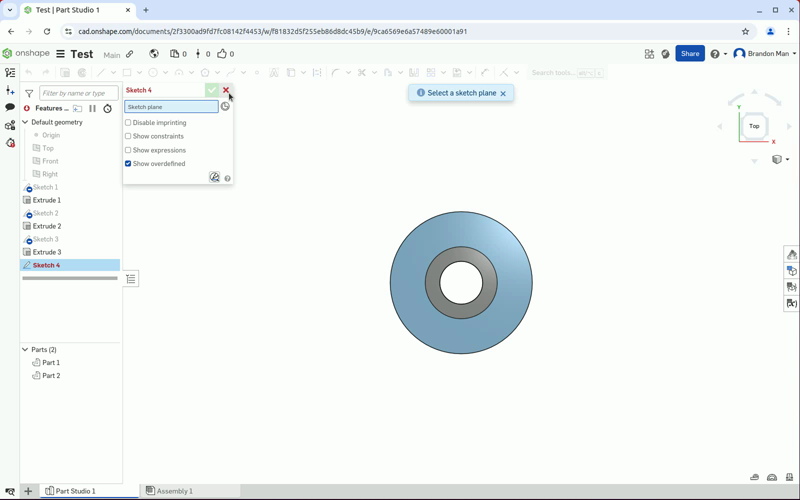
mouse_move(73, 150)
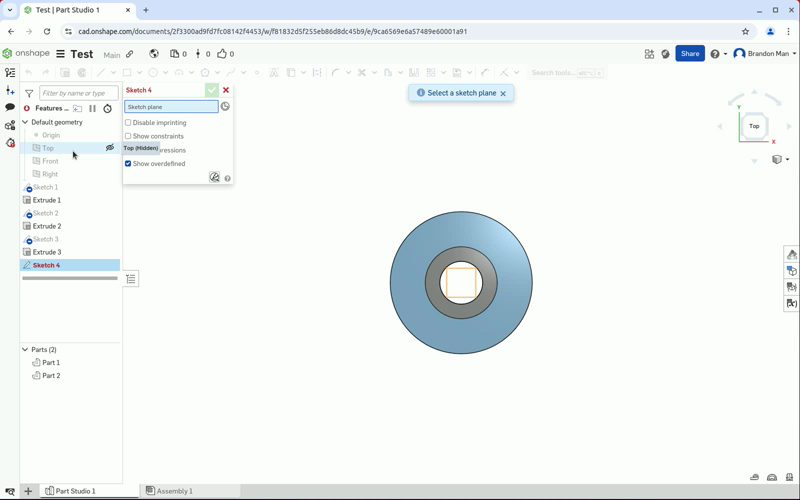
click(73, 150)
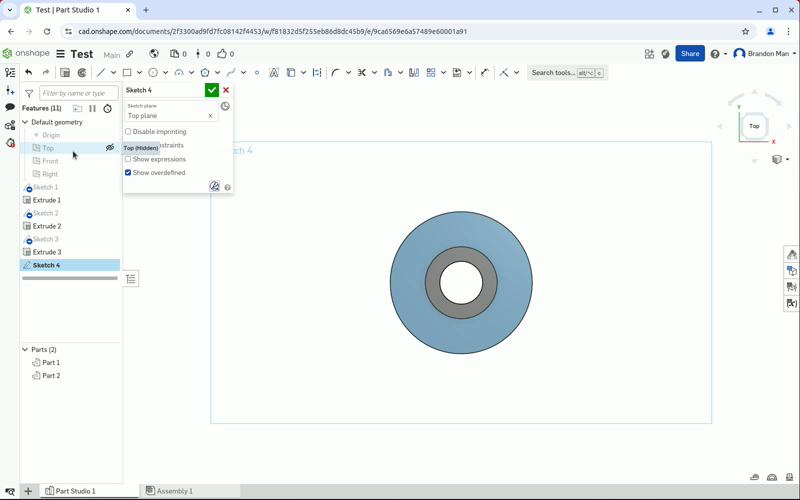
mouse_move(73, 352)
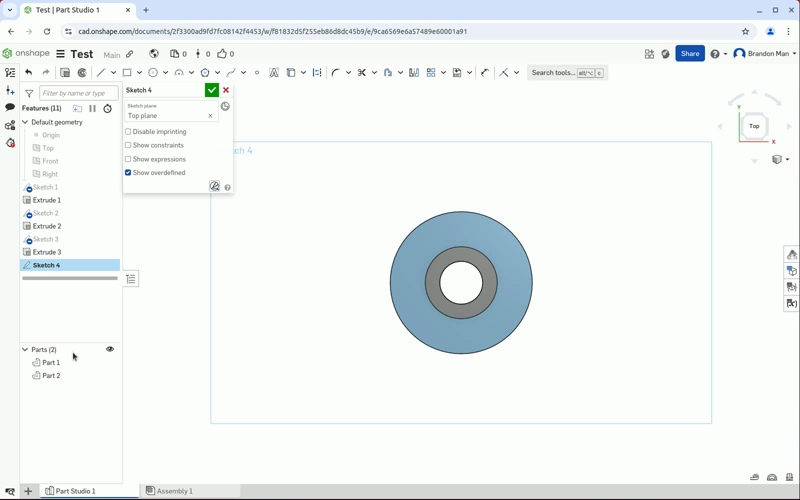
key(y)
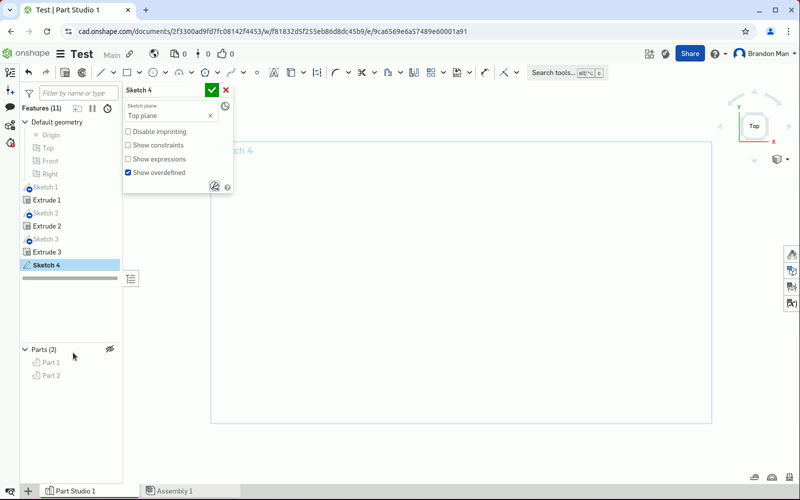
key(c)
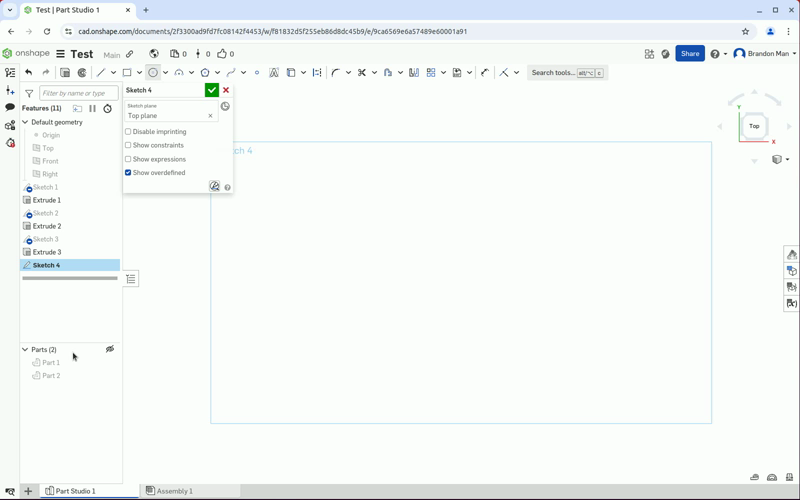
key_down(shift)
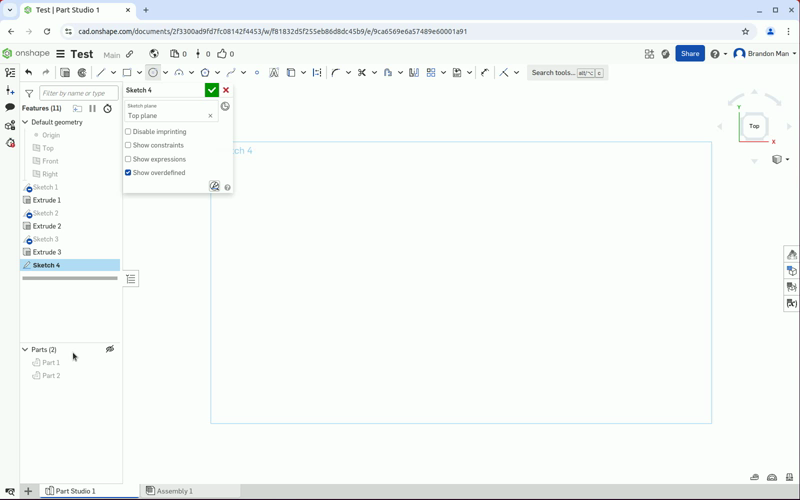
mouse_move(461, 226)
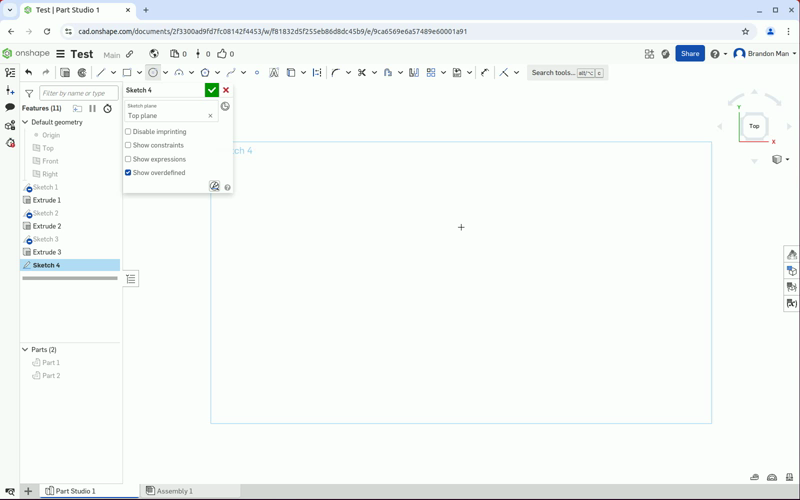
click(461, 226)
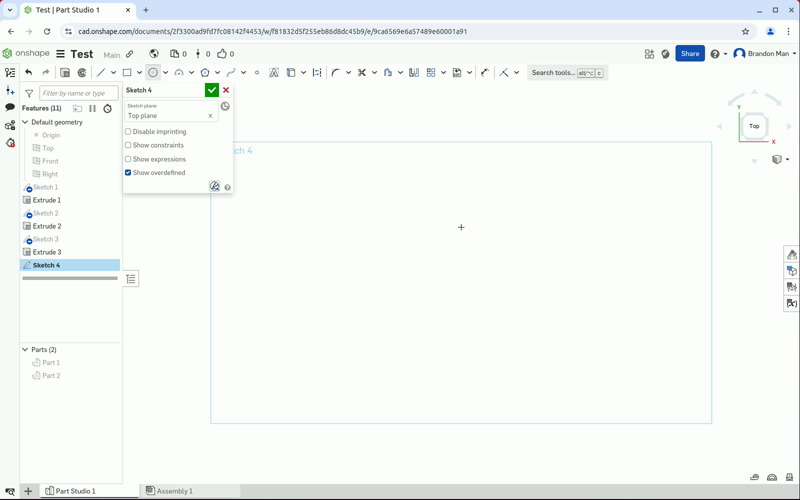
key_up(shift)
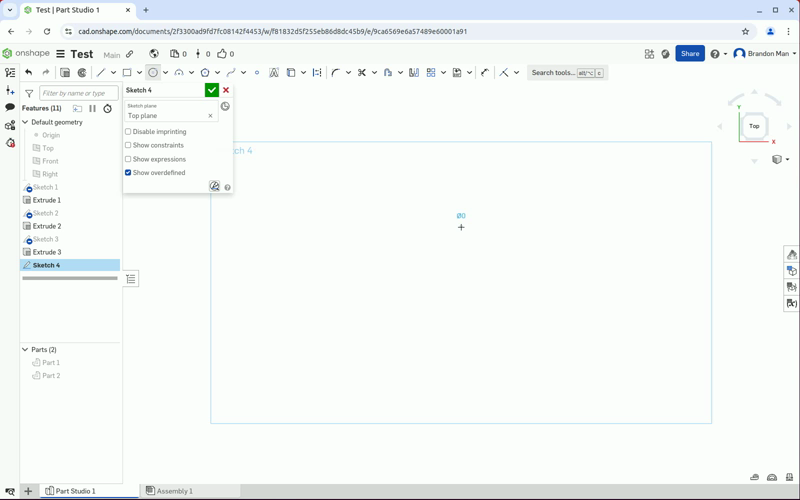
mouse_move(468, 226)
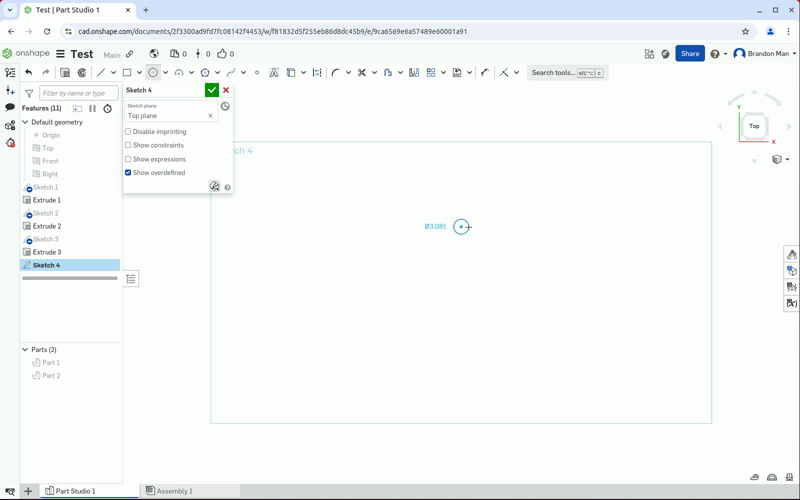
click(468, 226)
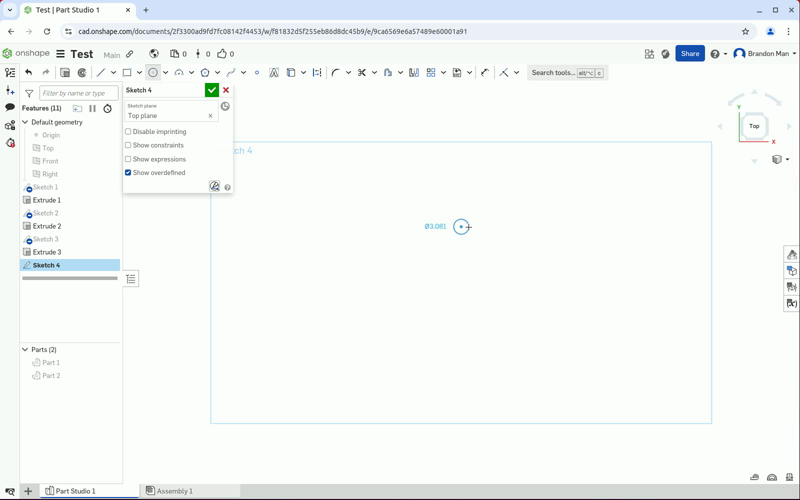
key(esc)
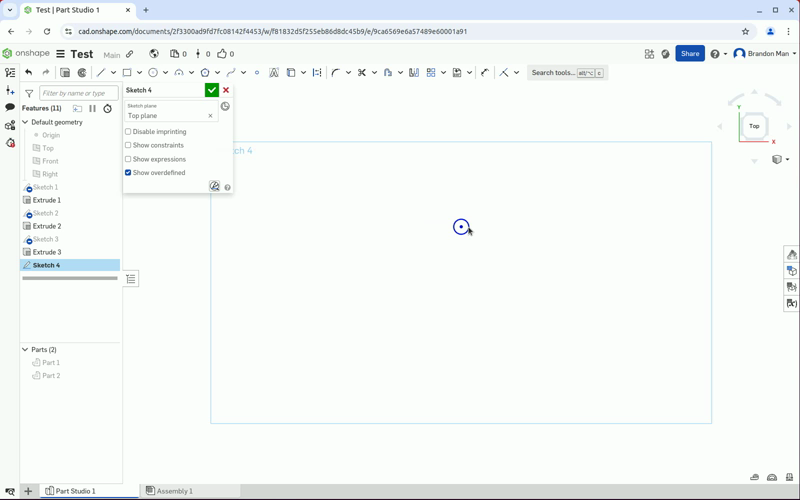
mouse_move(467, 223)
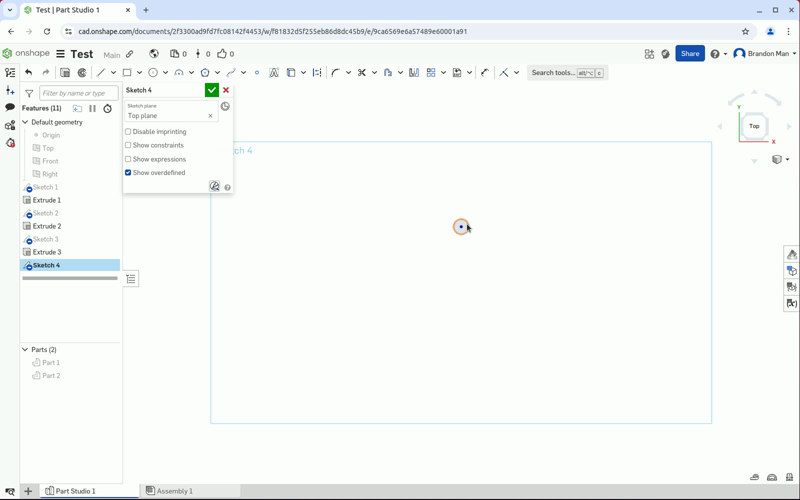
scroll(6)
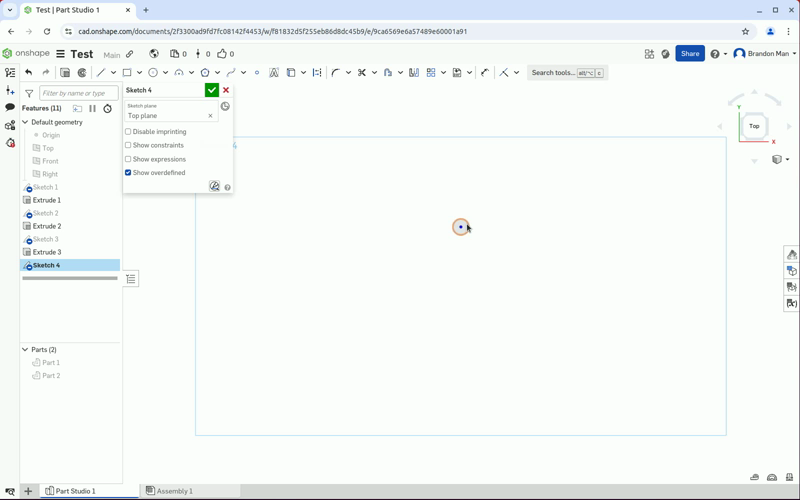
scroll(6)
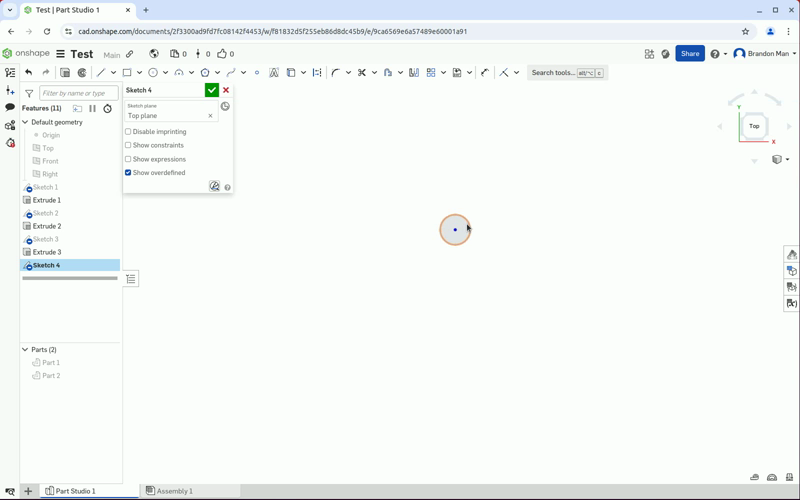
scroll(6)
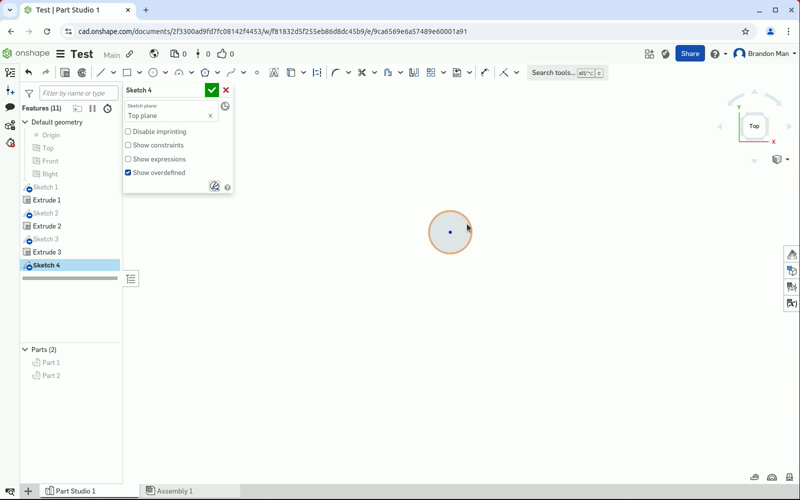
scroll(6)
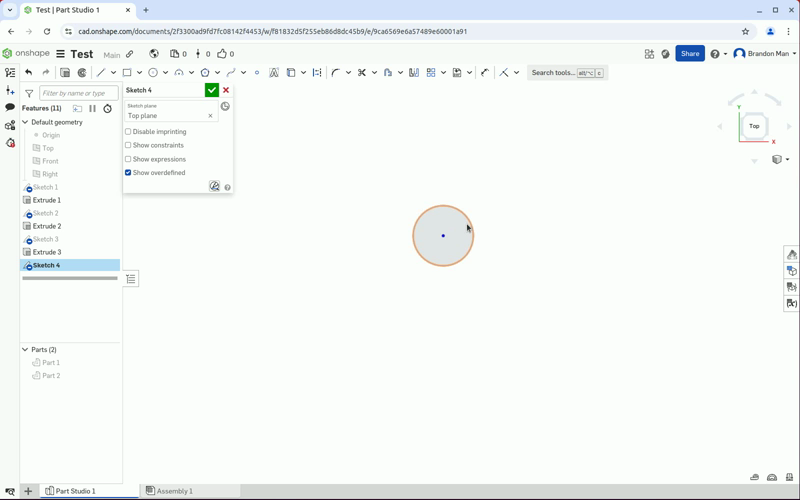
scroll(6)
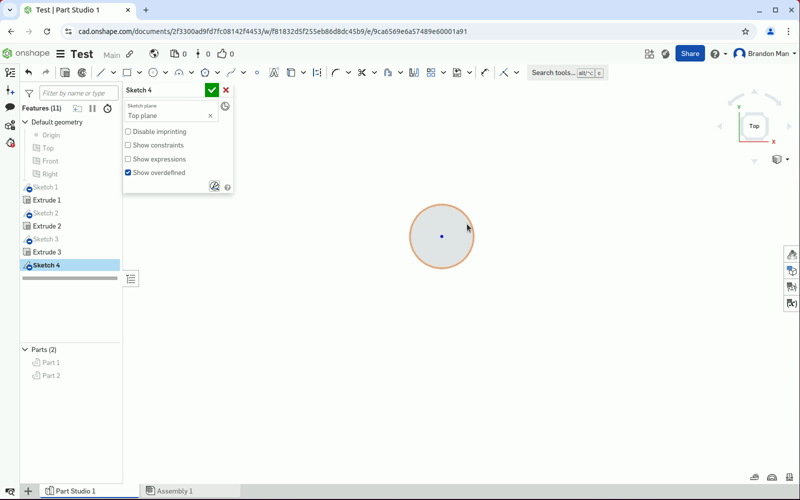
scroll(6)
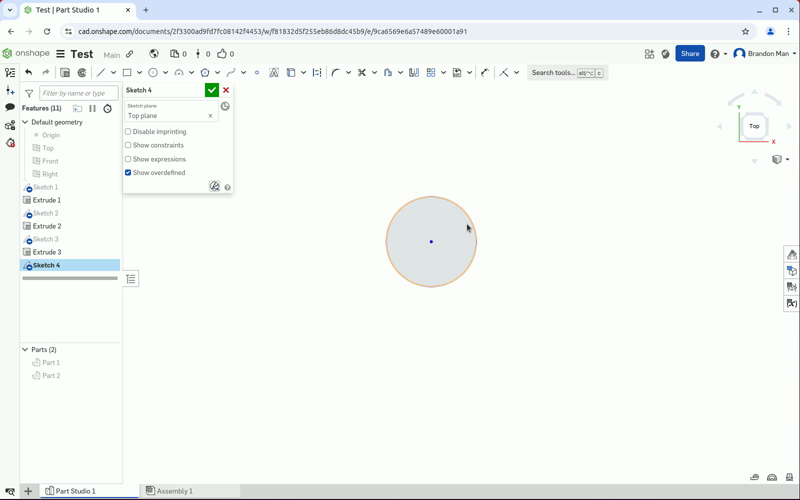
scroll(6)
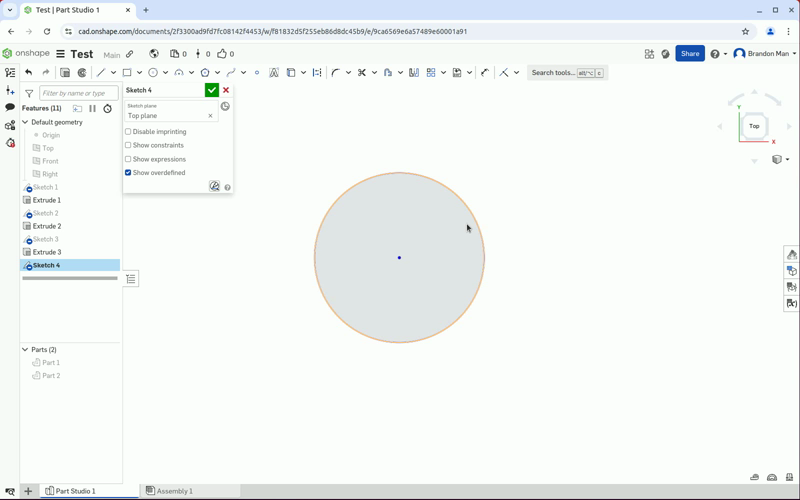
click(467, 223)
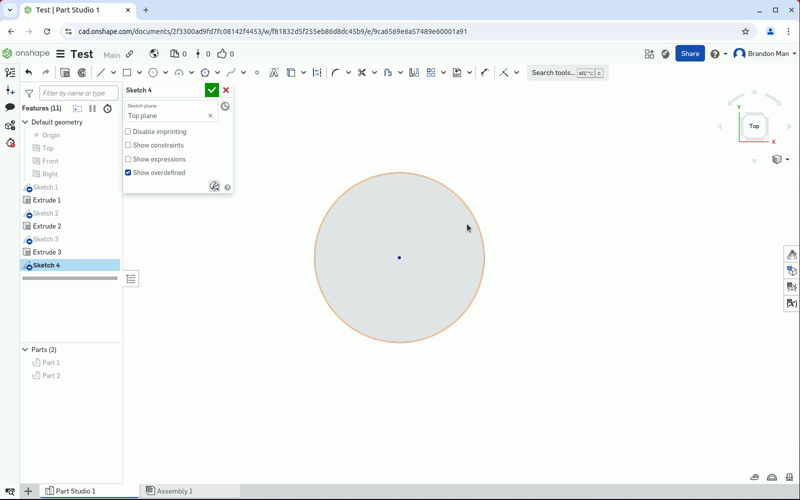
scroll(-6)
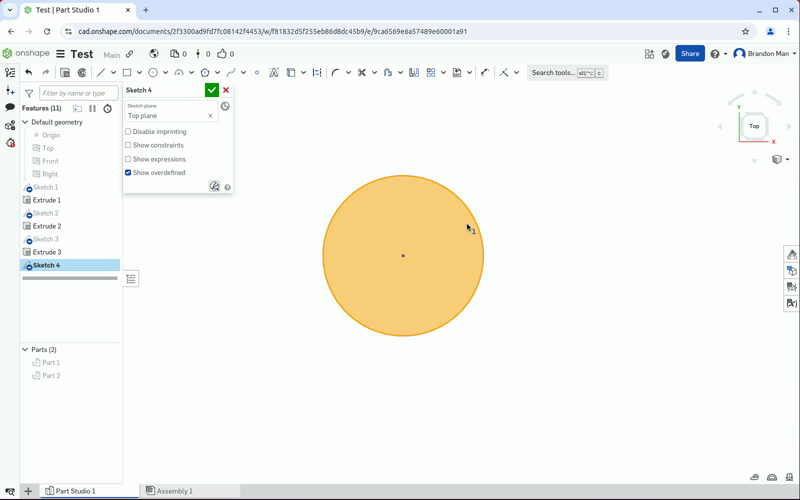
scroll(-6)
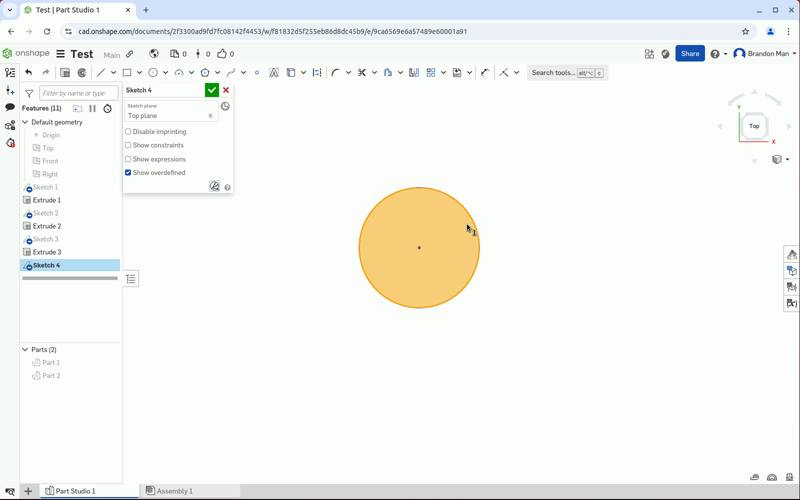
scroll(-6)
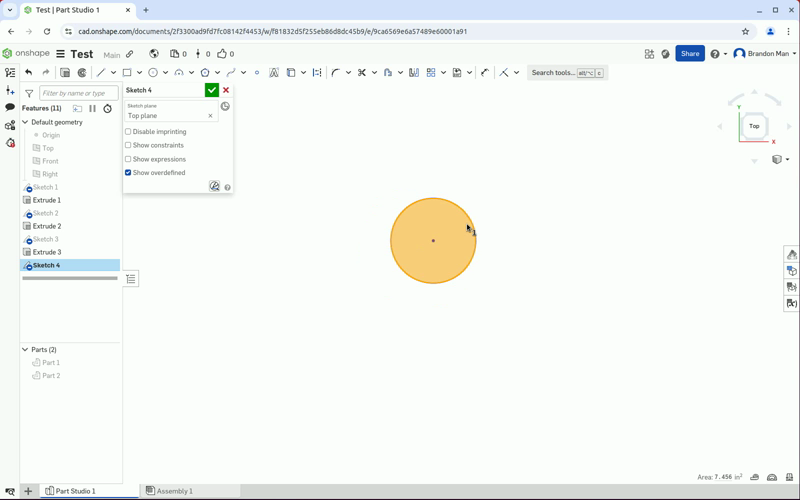
scroll(-6)
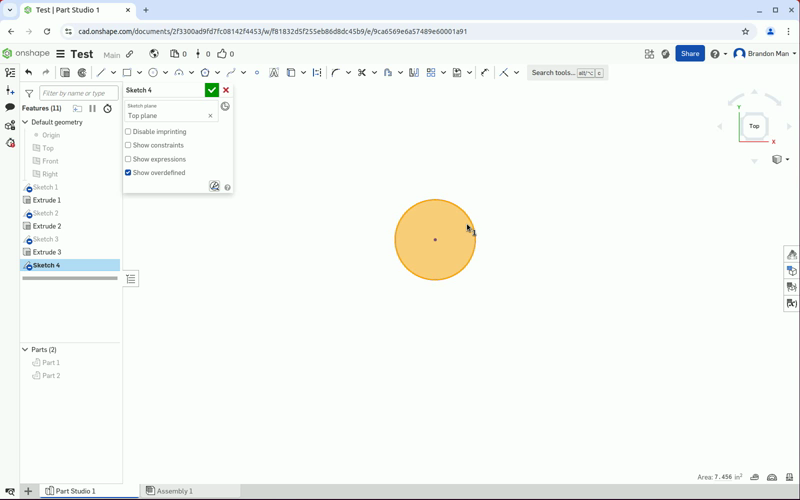
scroll(-6)
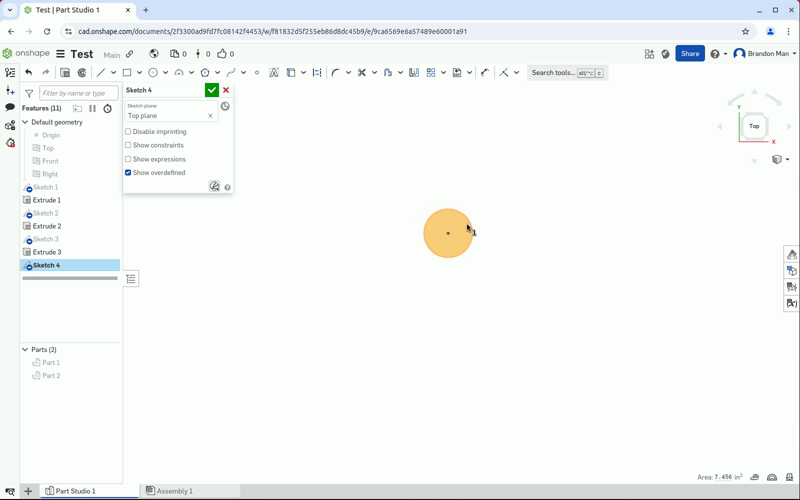
scroll(-6)
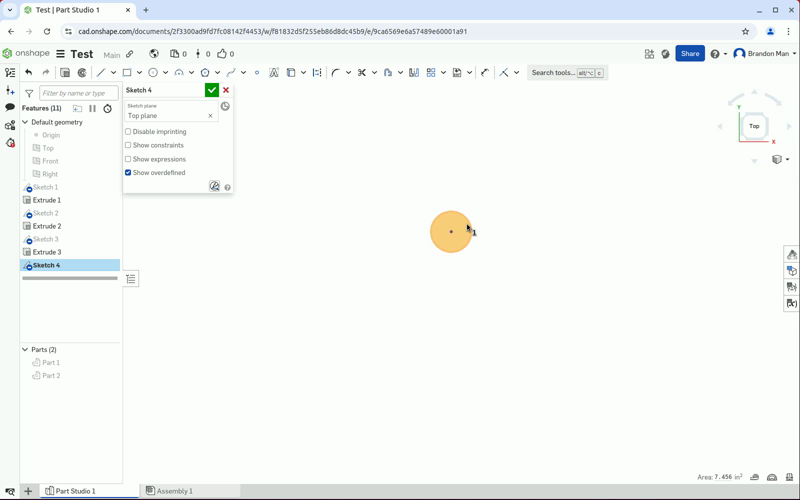
scroll(-6)
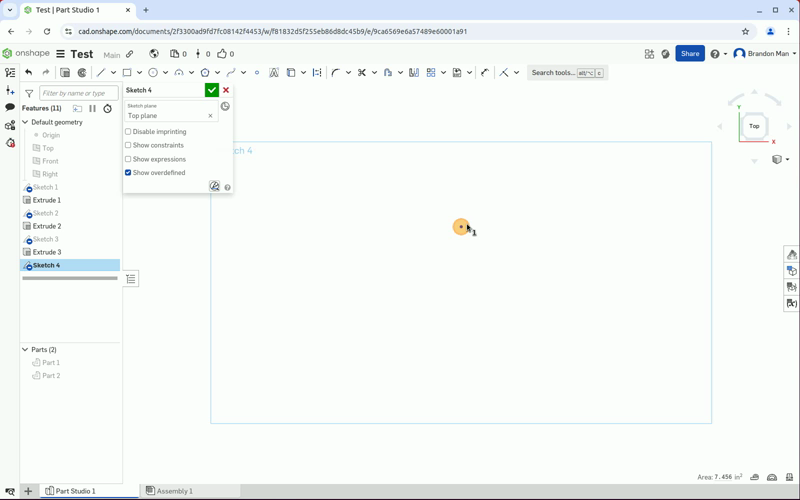
mouse_move(73, 352)
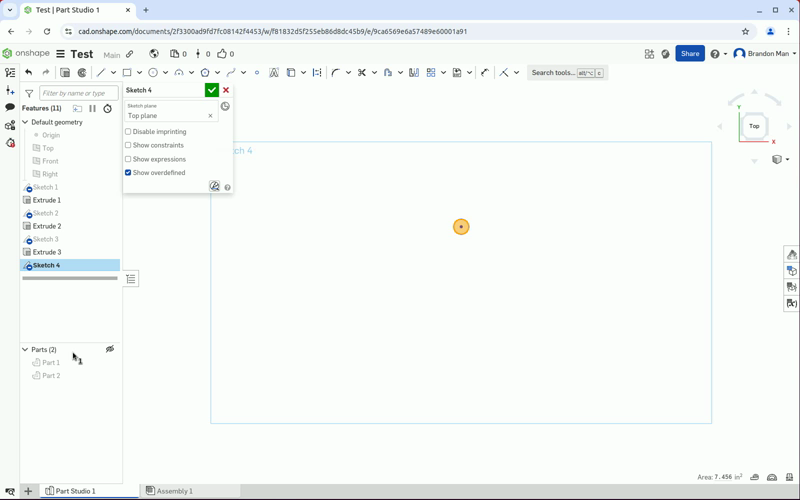
key(shift+y)
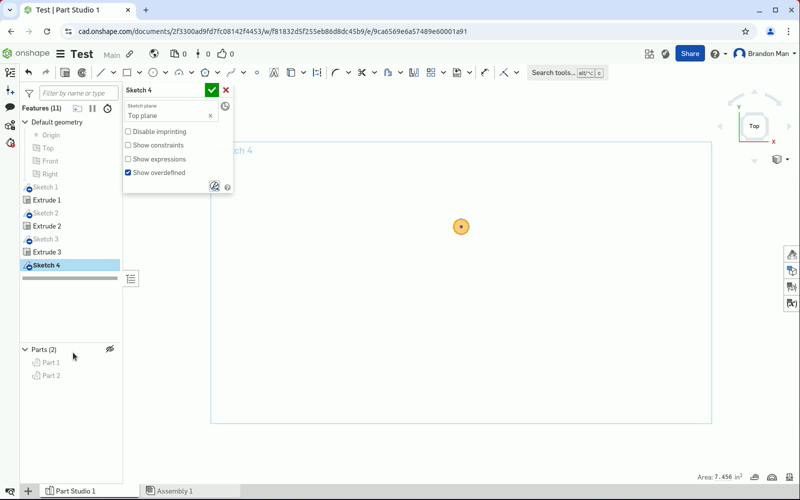
key(shift+e)
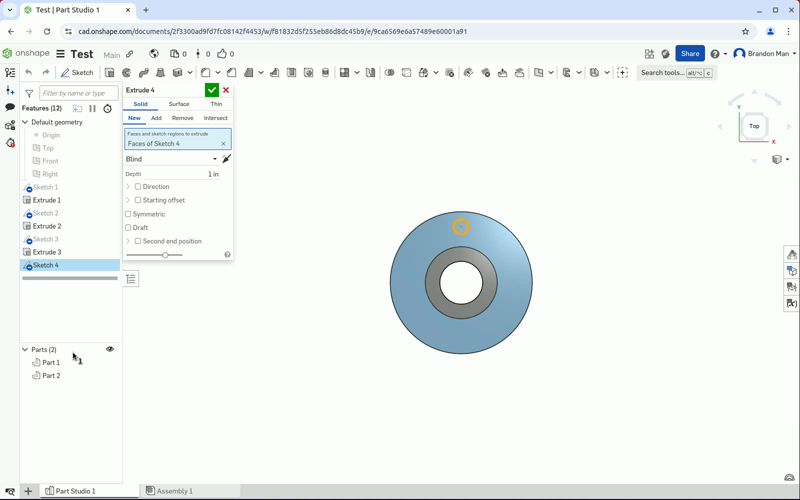
mouse_move(143, 106)
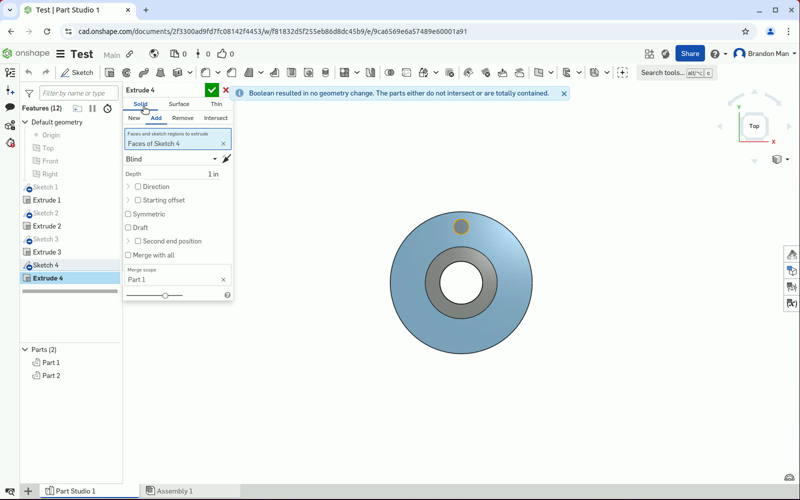
click(143, 106)
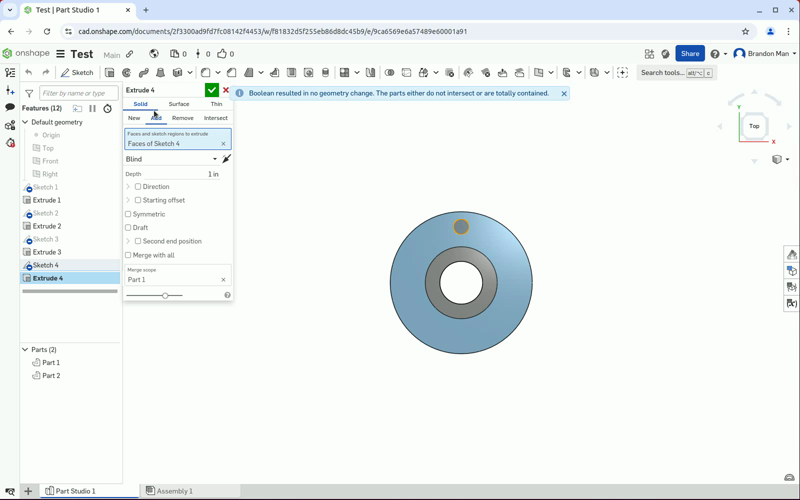
mouse_move(186, 120)
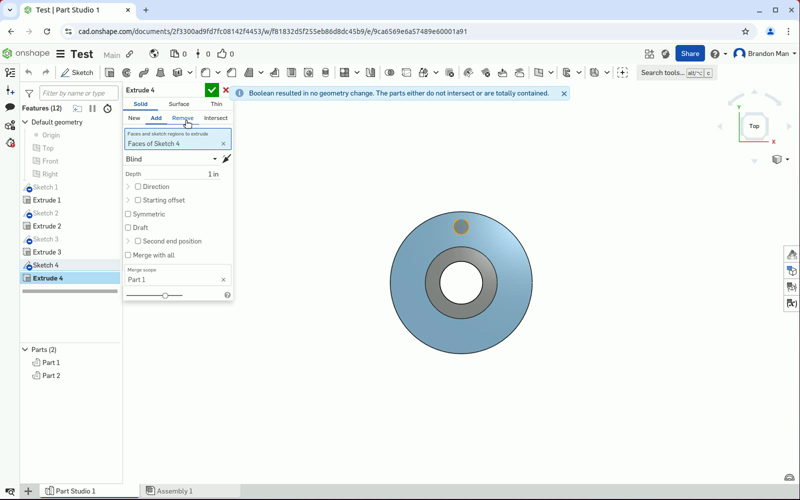
click(186, 120)
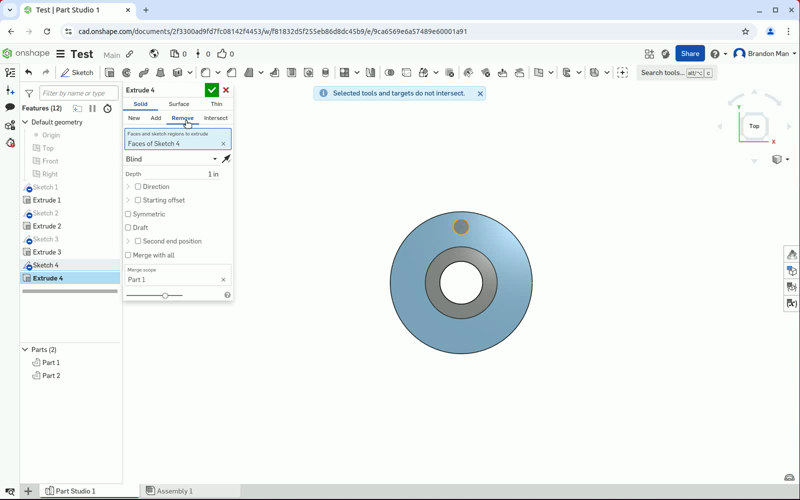
key(tab, 4)
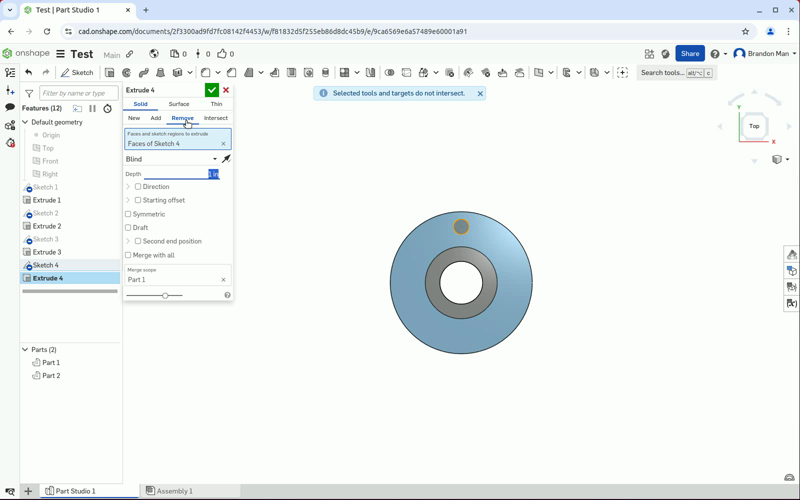
text(-11.554)
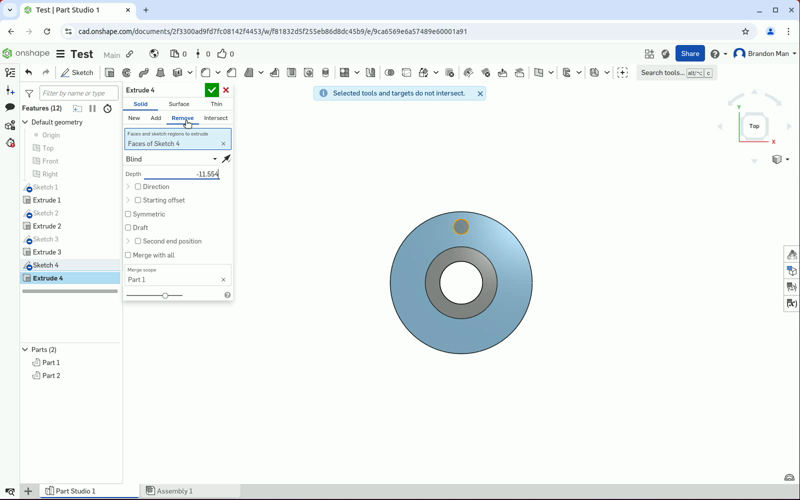
key(tab, 6)
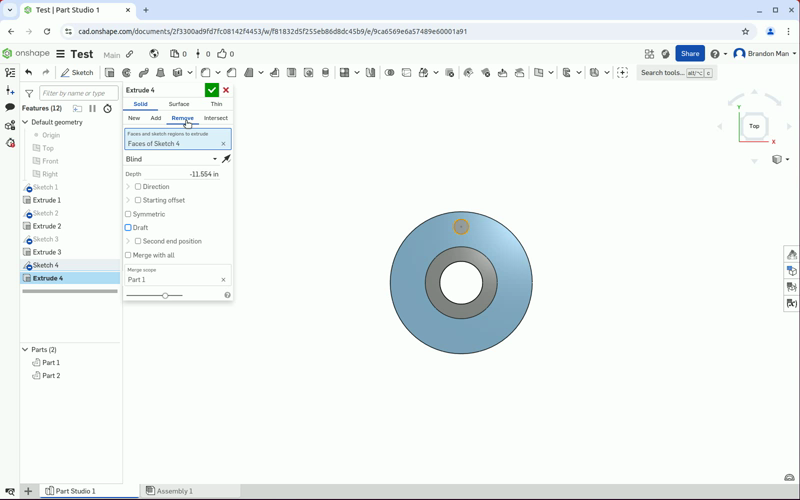
key(space)
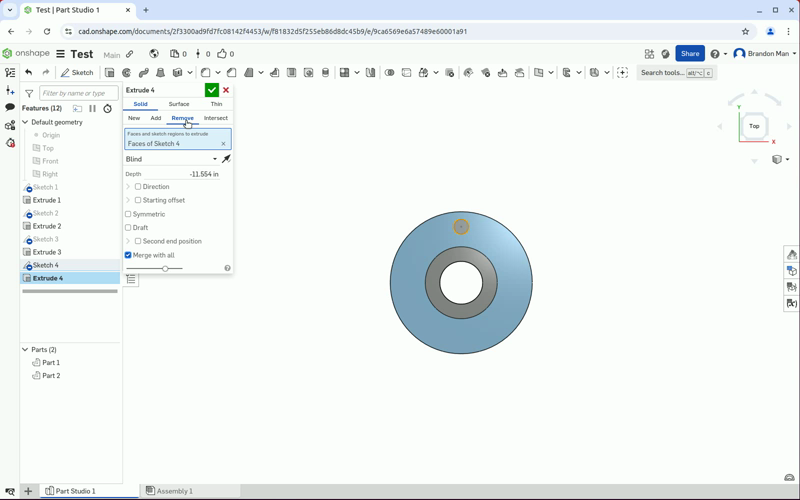
key(enter)
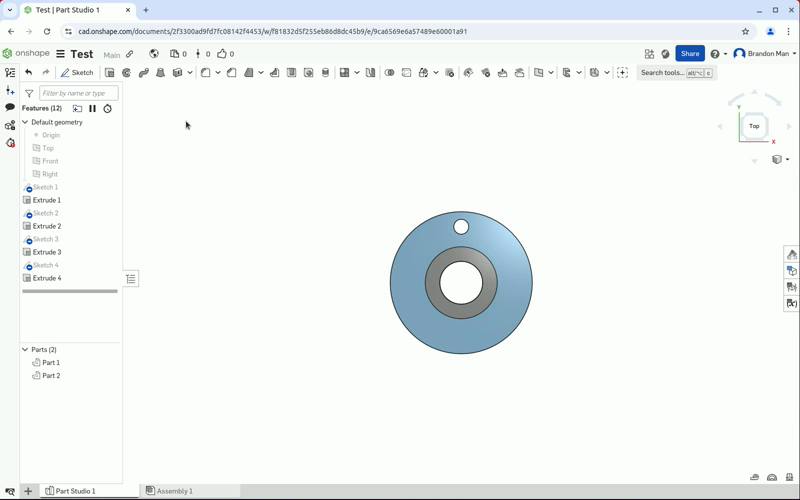
key(shift+h)
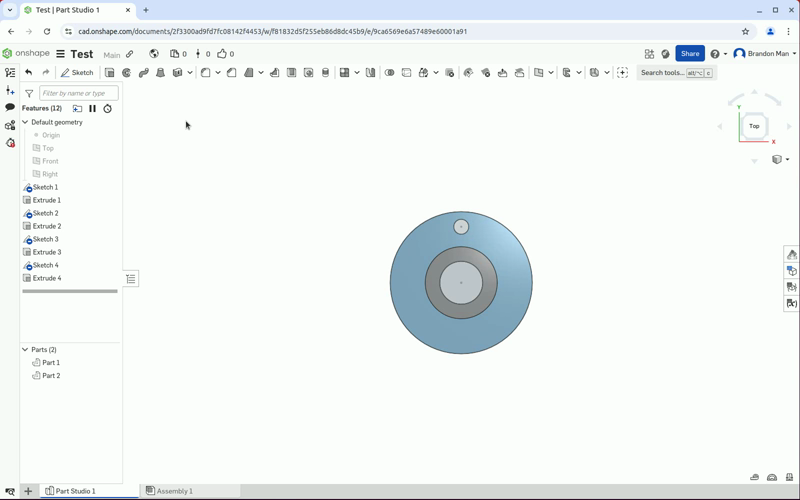
key(shift+h)
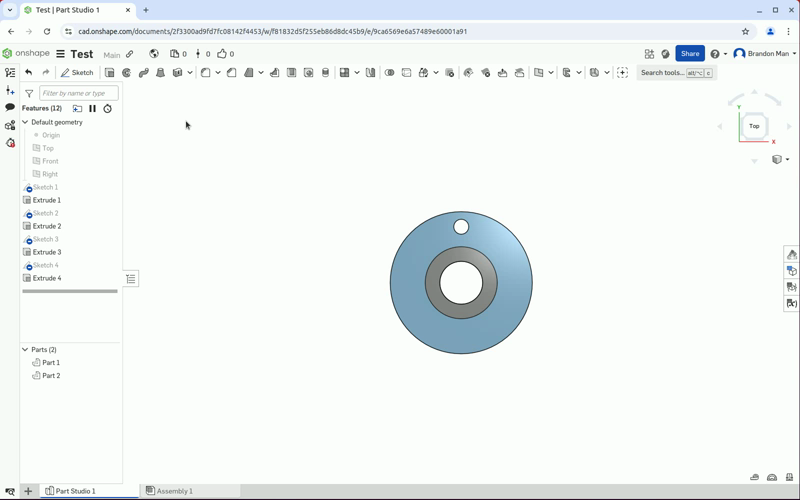
mouse_move(73, 189)
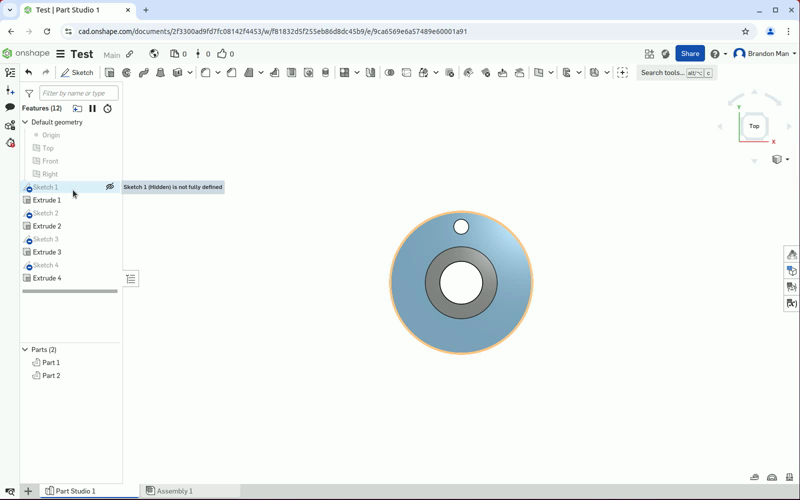
click(73, 189)
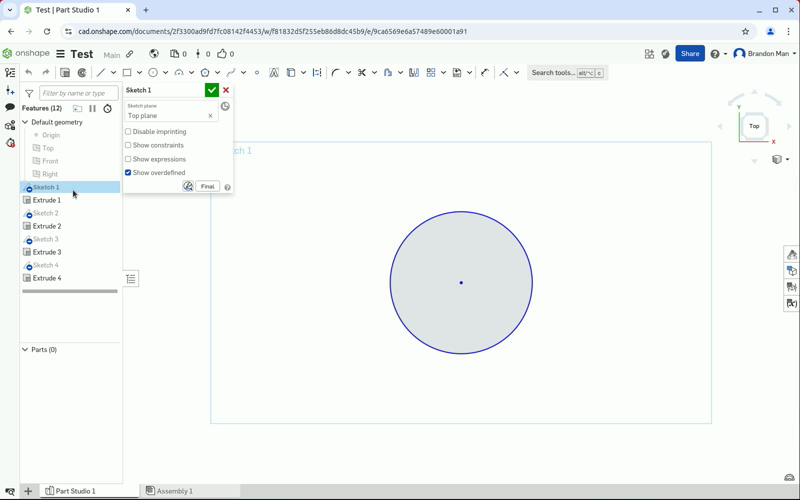
mouse_move(229, 92)
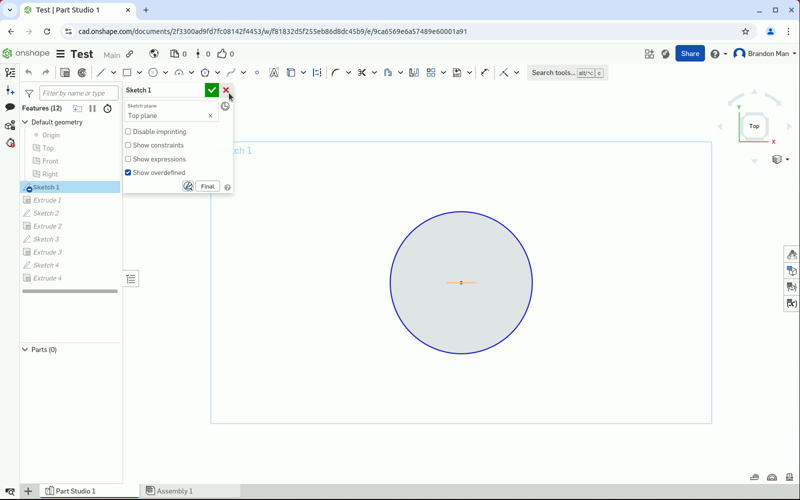
click(229, 92)
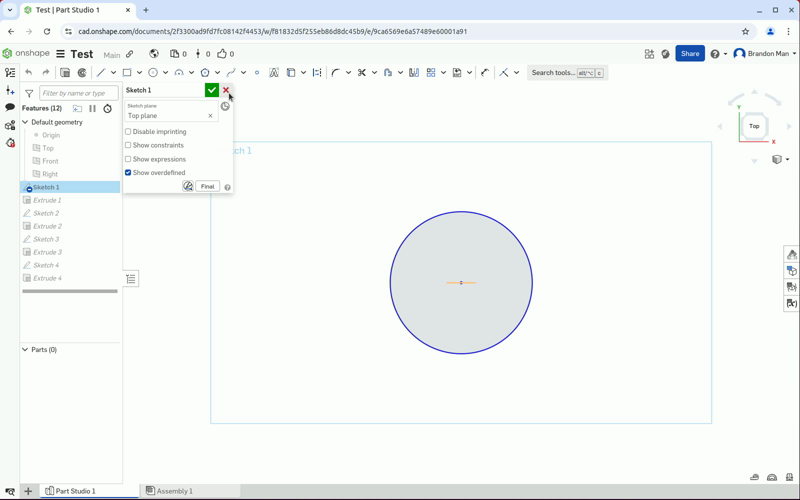
key(shift+s)
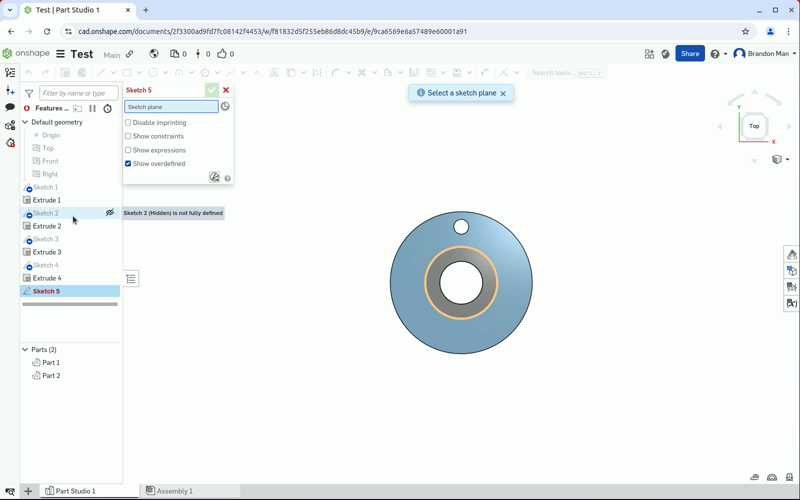
scroll(3)
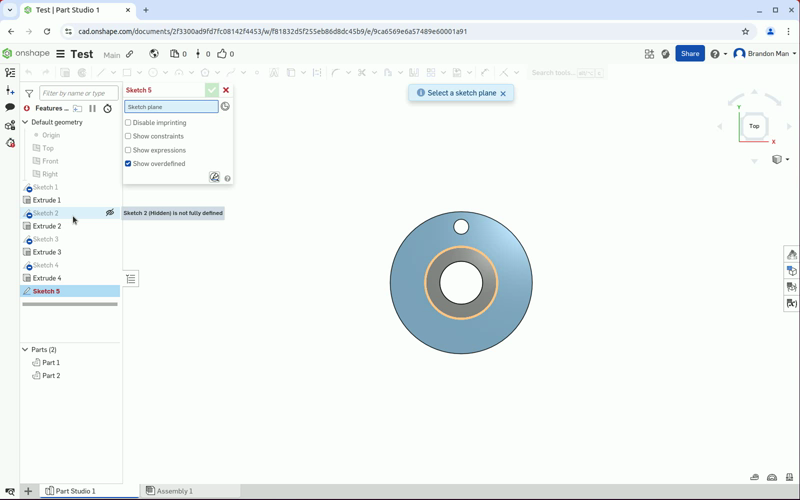
mouse_move(73, 150)
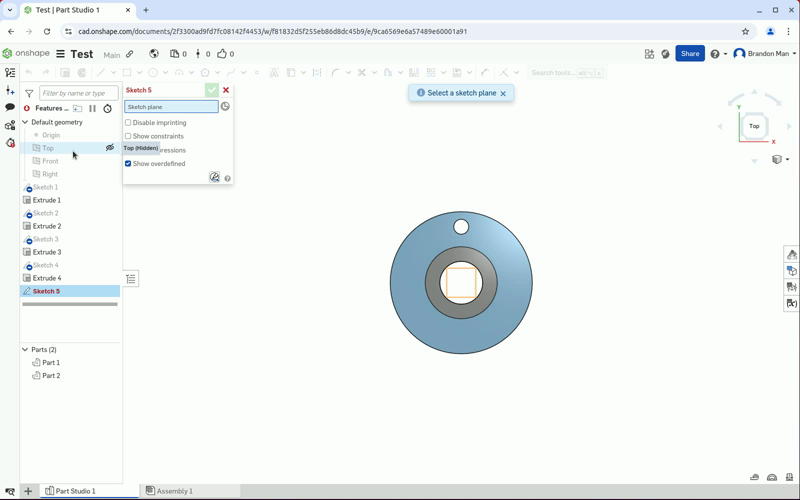
click(73, 150)
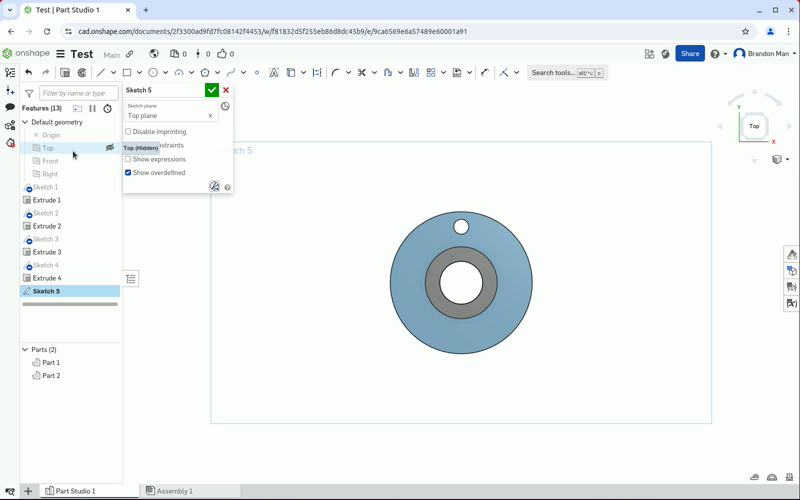
mouse_move(73, 352)
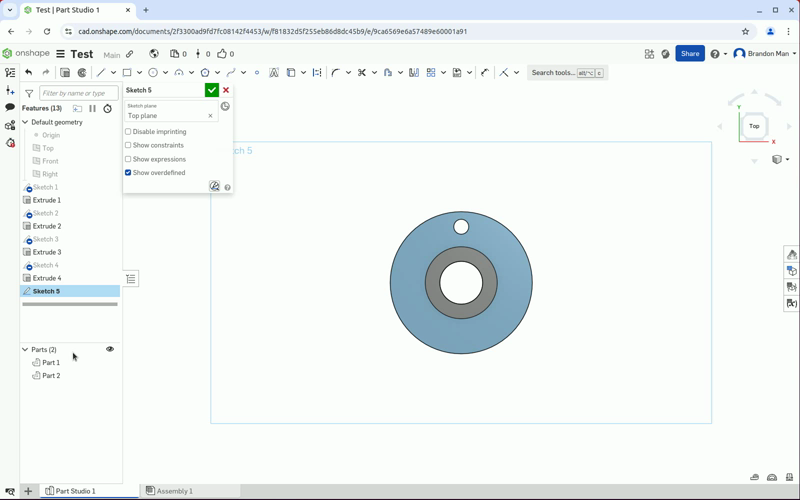
key(y)
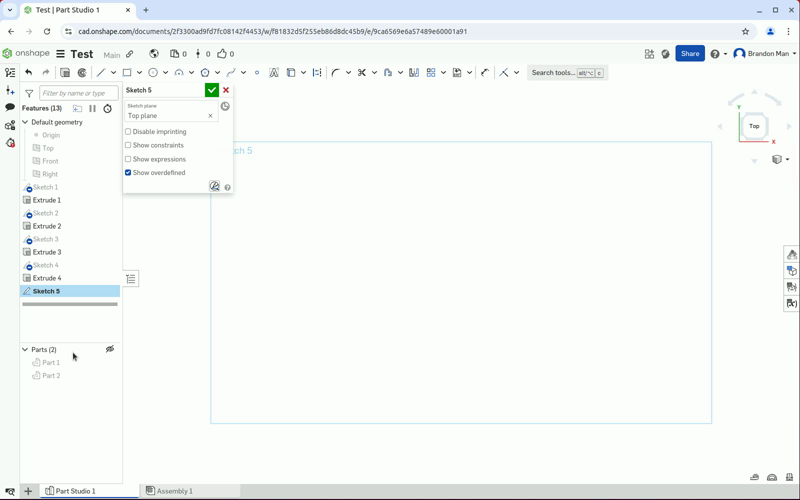
key(c)
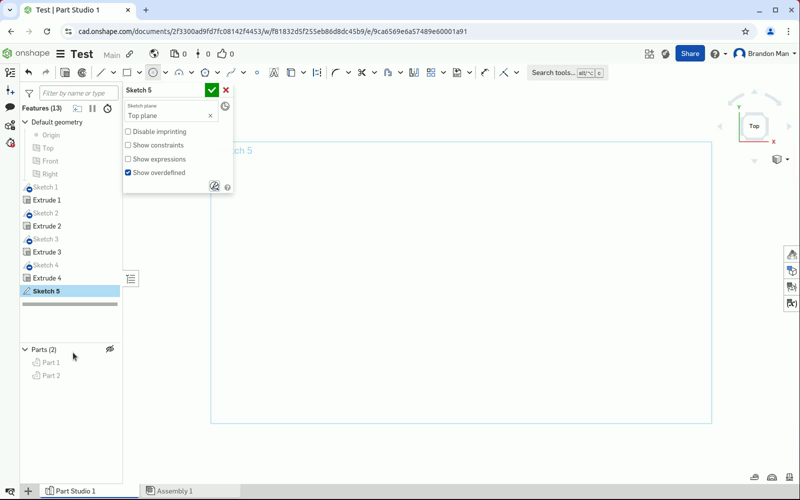
key_down(shift)
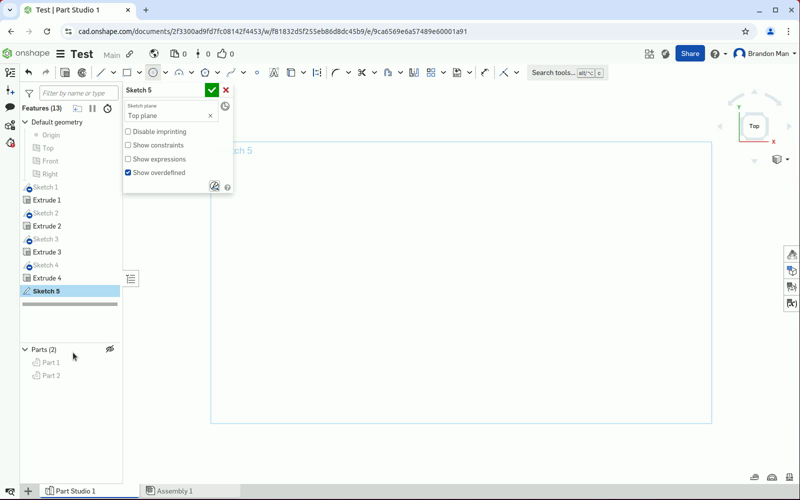
mouse_move(517, 282)
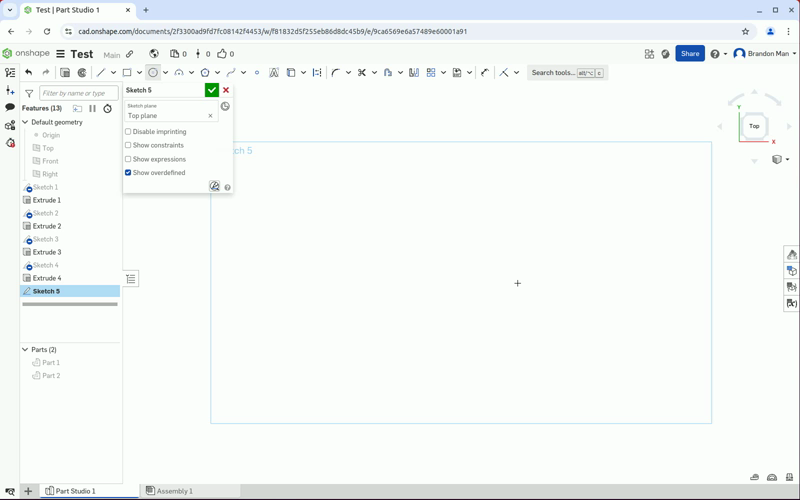
click(517, 282)
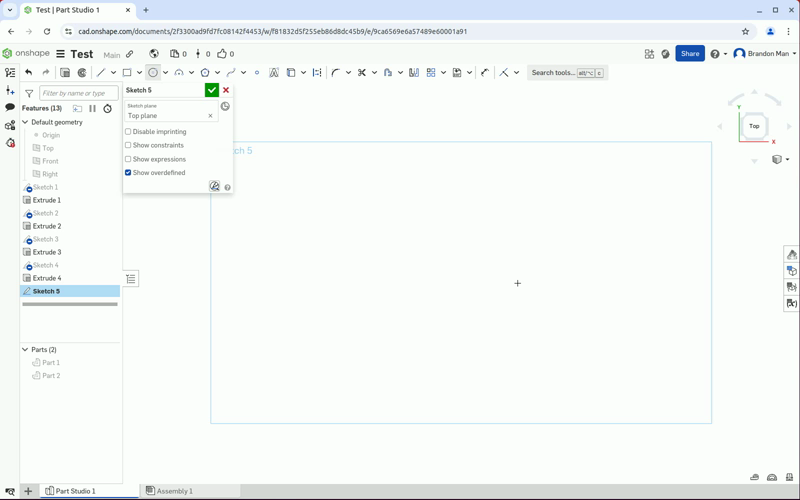
key_up(shift)
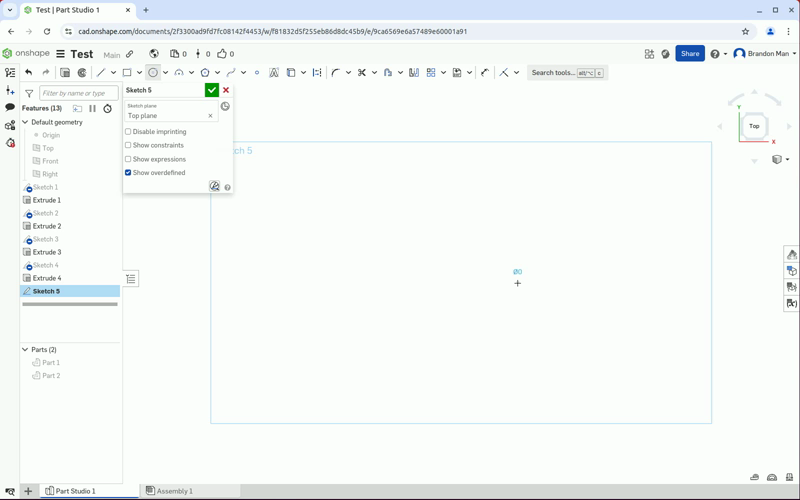
mouse_move(525, 282)
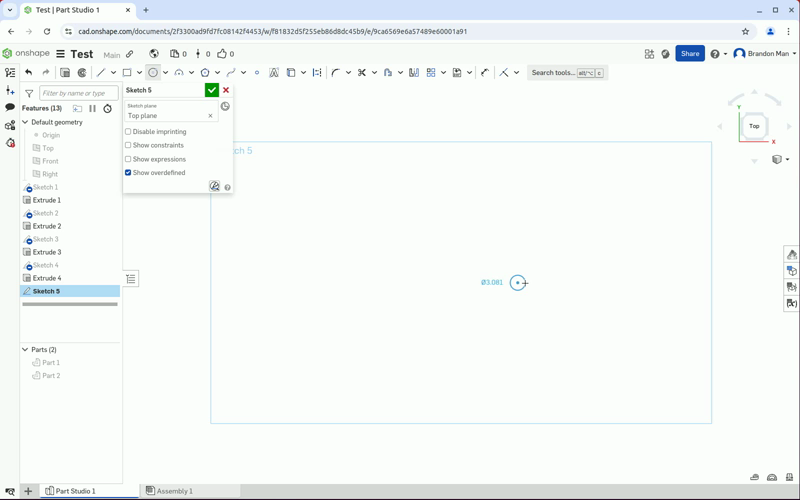
click(525, 282)
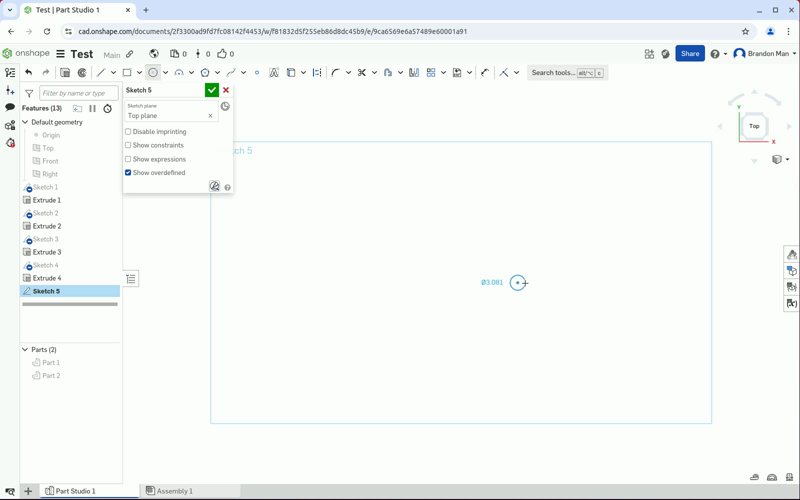
key(esc)
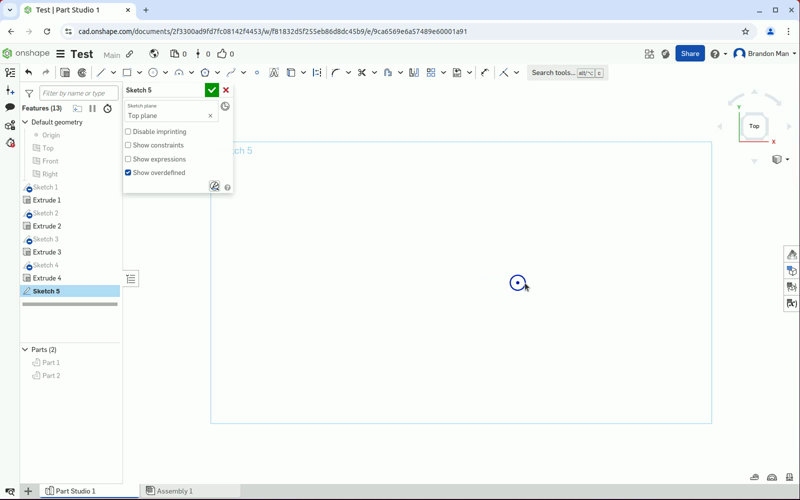
mouse_move(514, 279)
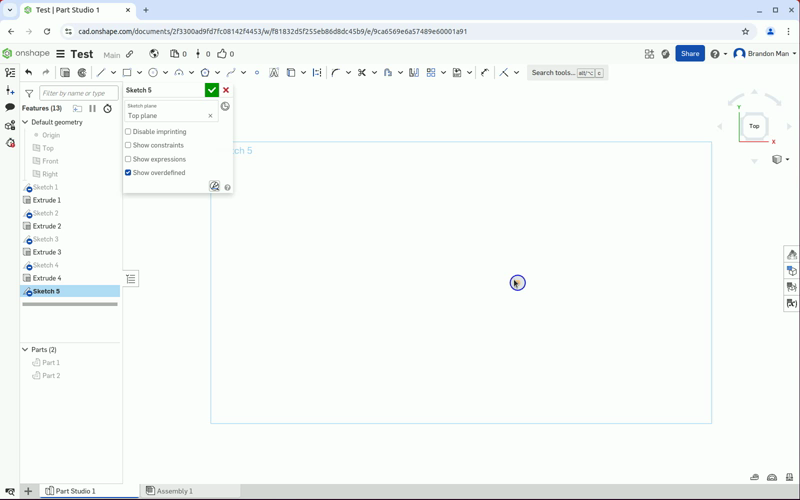
scroll(6)
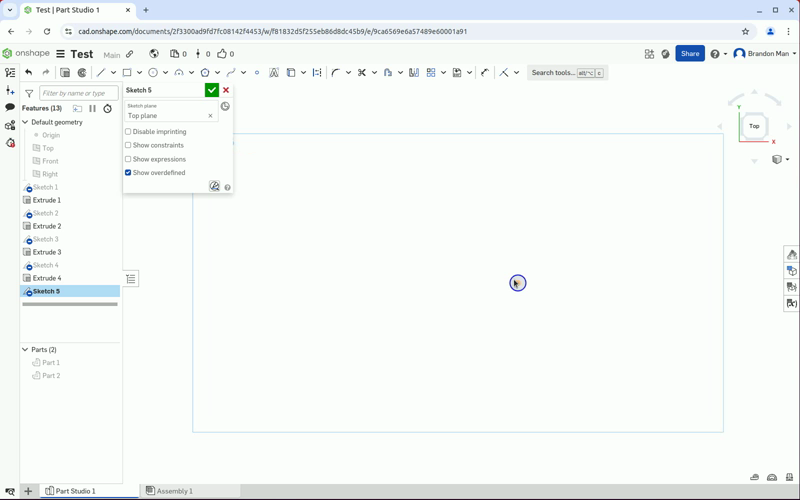
scroll(6)
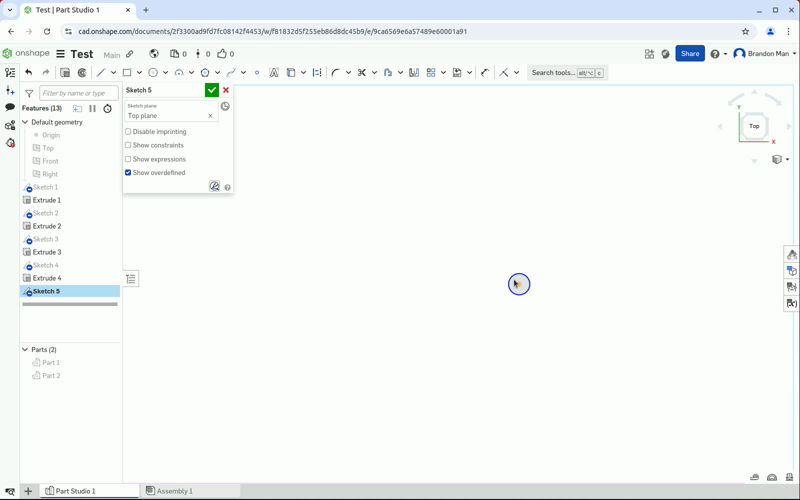
scroll(6)
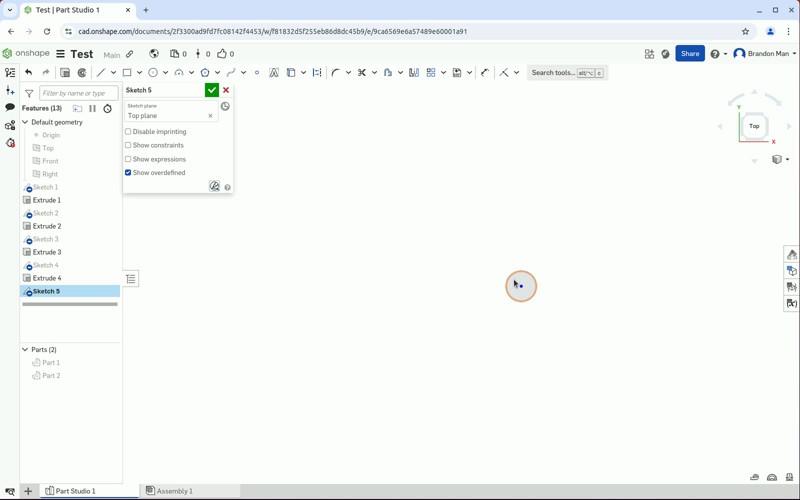
scroll(6)
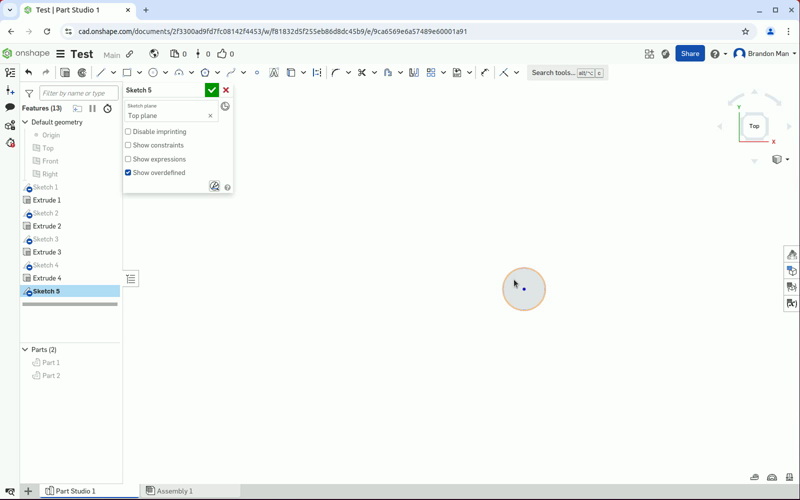
scroll(6)
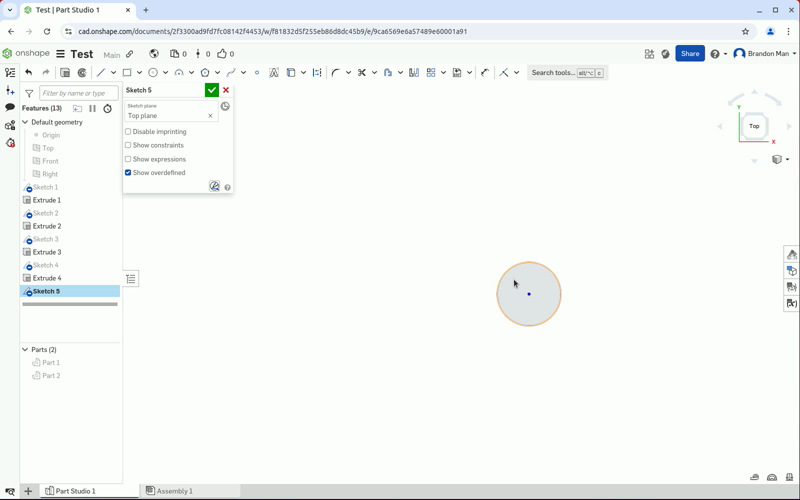
scroll(6)
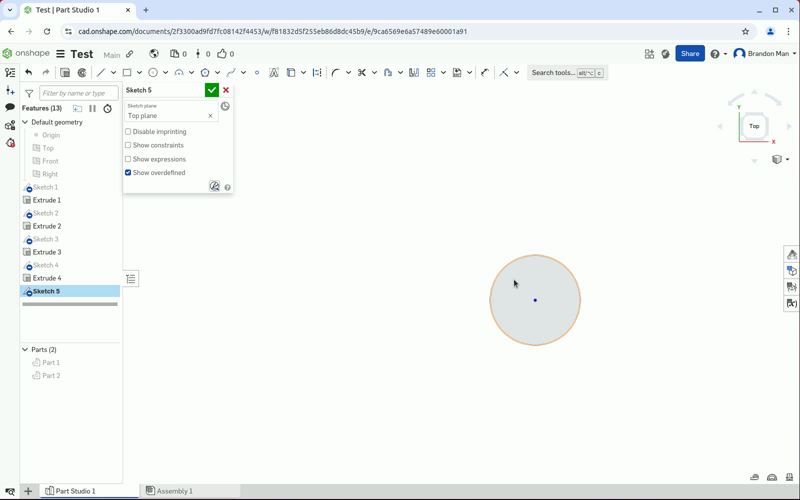
scroll(6)
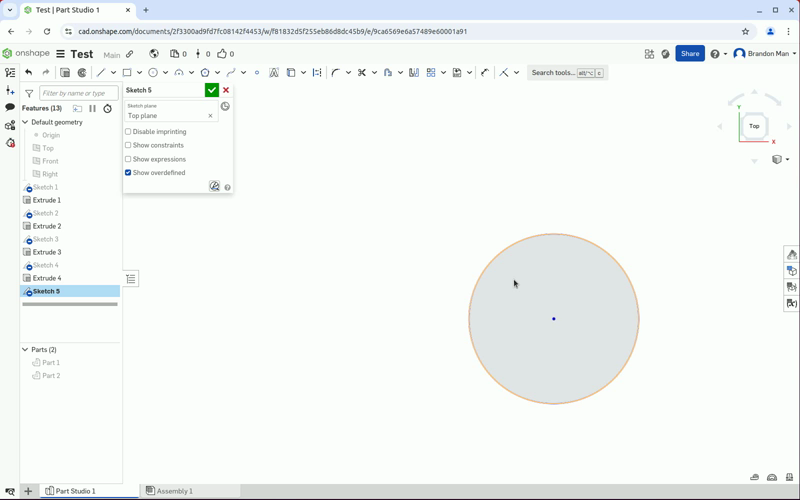
click(514, 279)
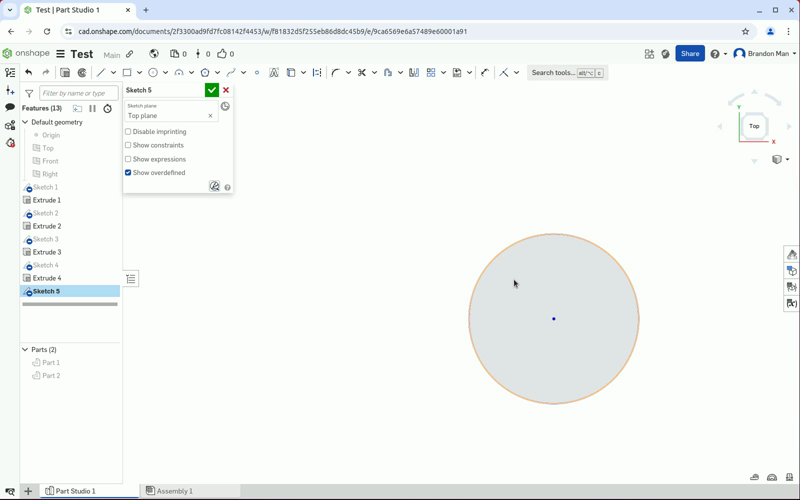
scroll(-6)
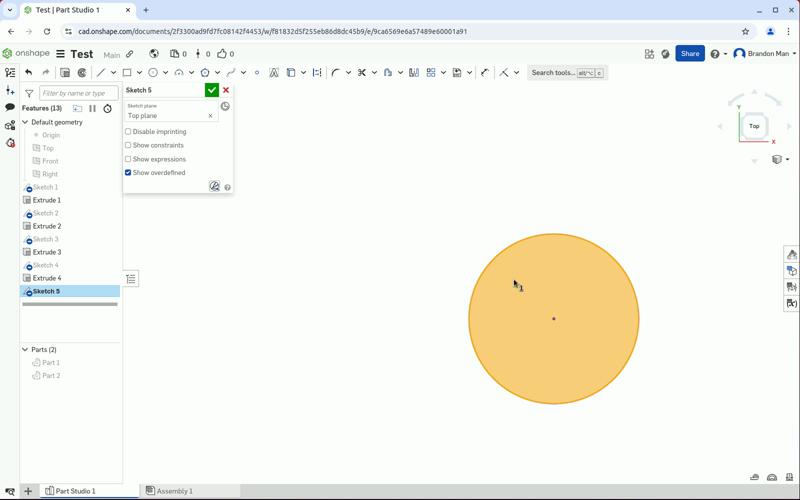
scroll(-6)
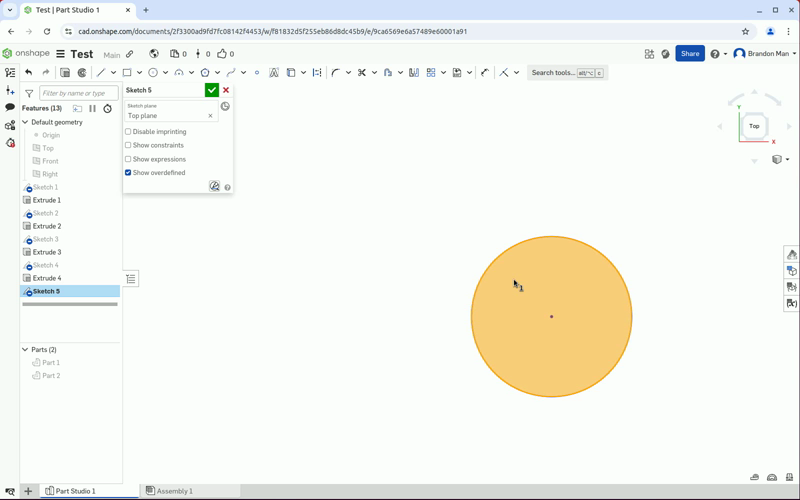
scroll(-6)
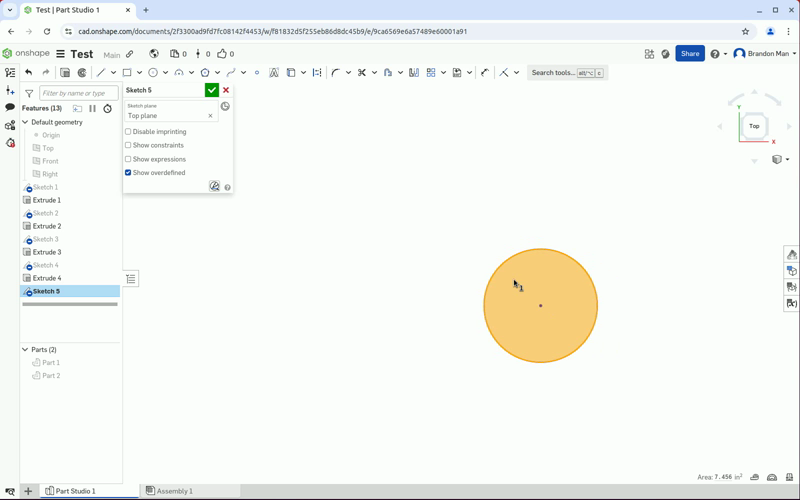
scroll(-6)
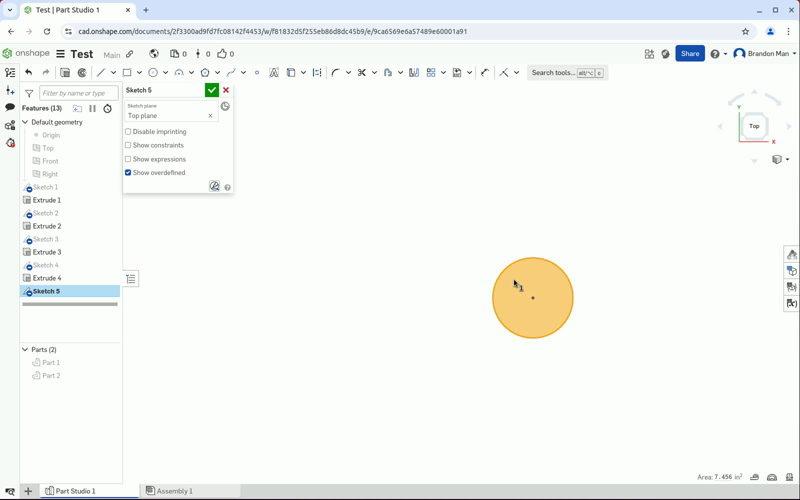
scroll(-6)
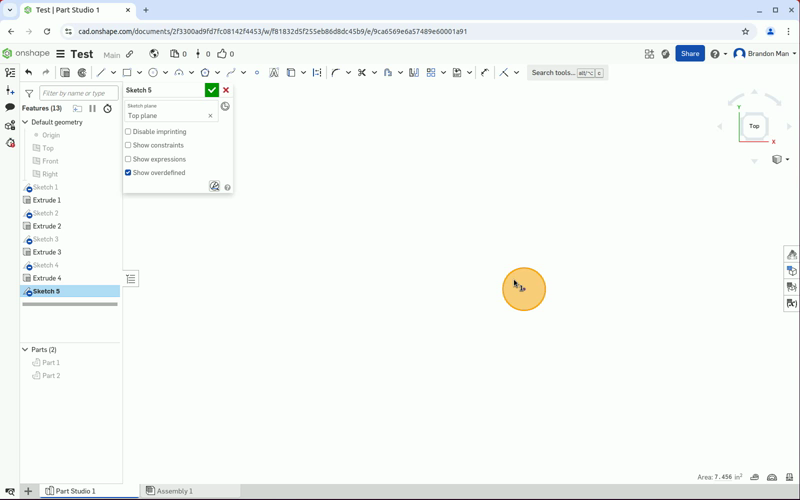
scroll(-6)
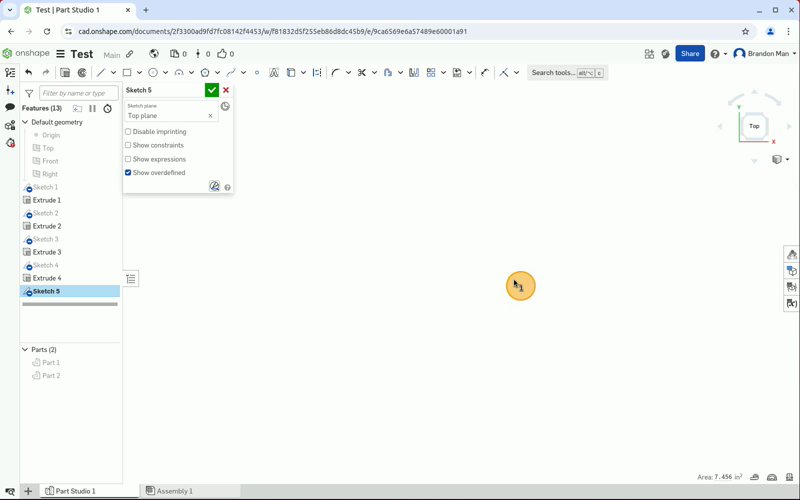
scroll(-6)
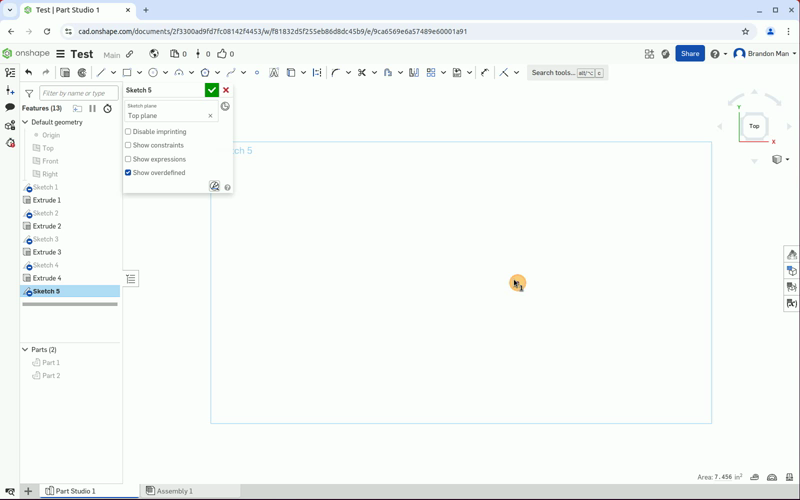
mouse_move(73, 352)
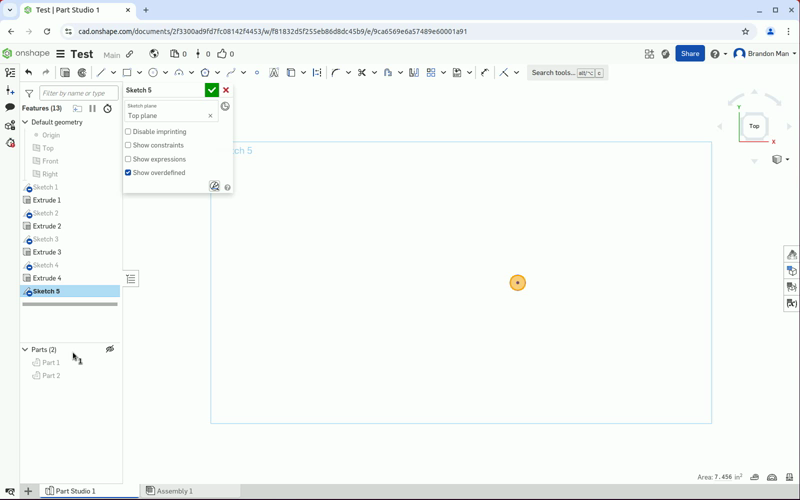
key(shift+y)
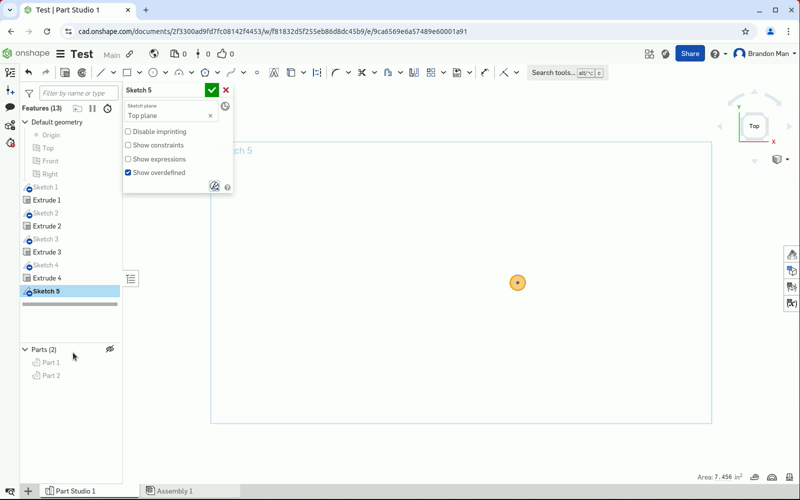
key(shift+e)
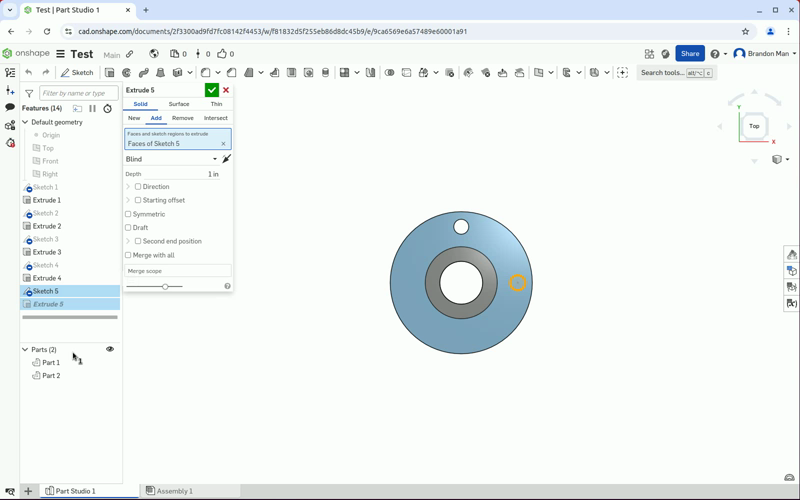
mouse_move(143, 106)
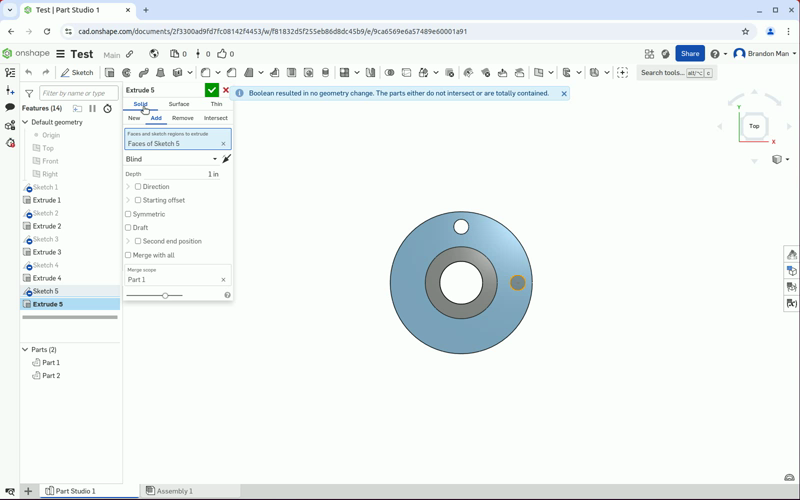
click(143, 106)
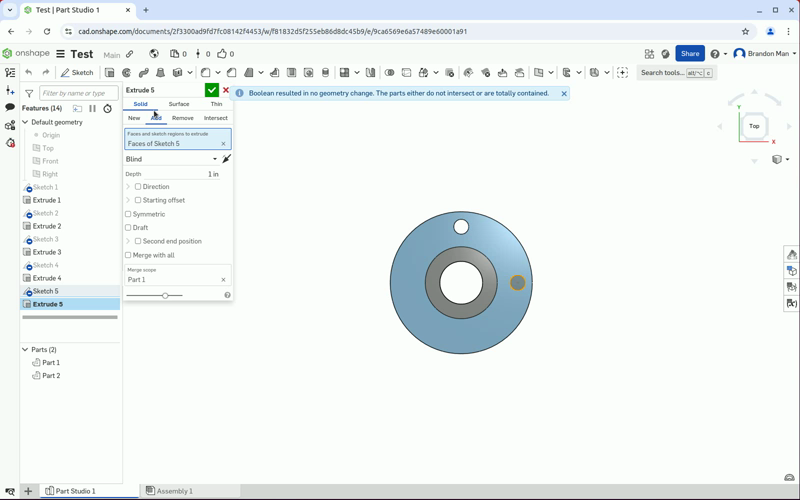
mouse_move(186, 120)
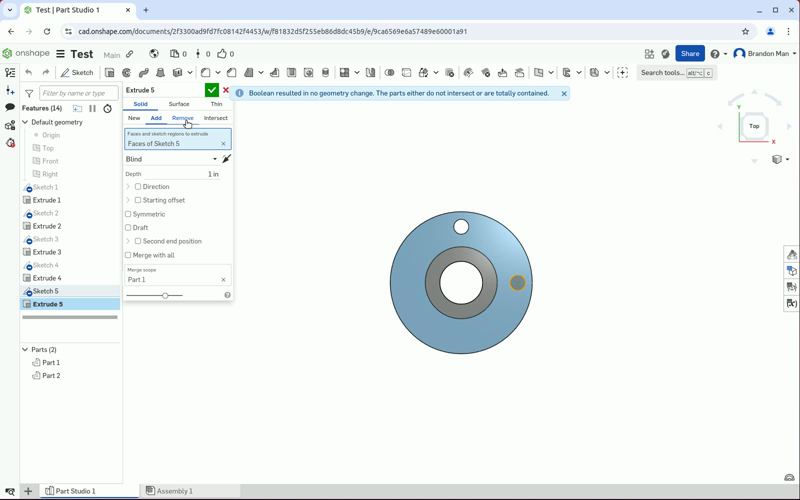
click(186, 120)
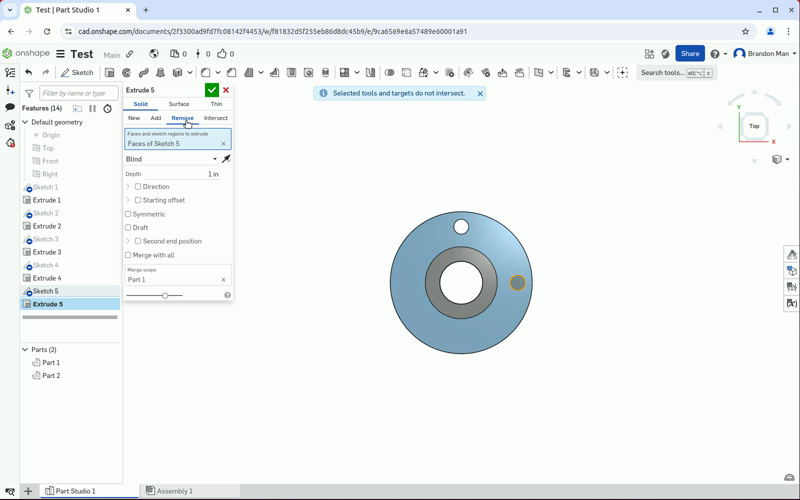
key(tab, 4)
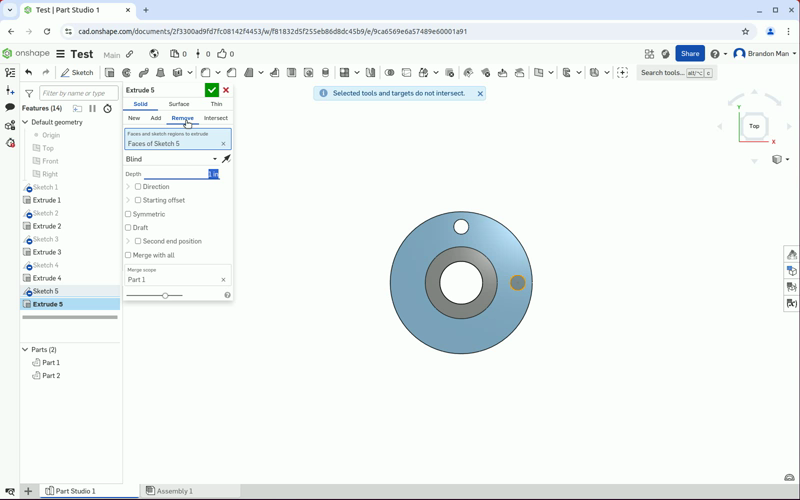
text(-11.554)
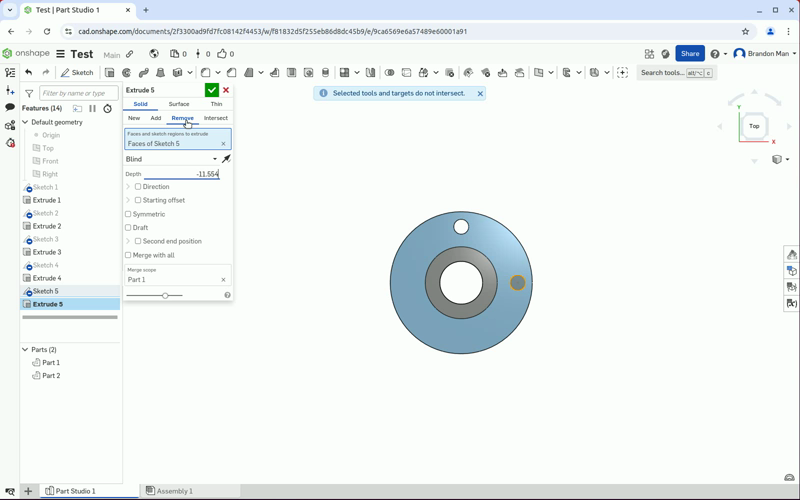
key(tab, 6)
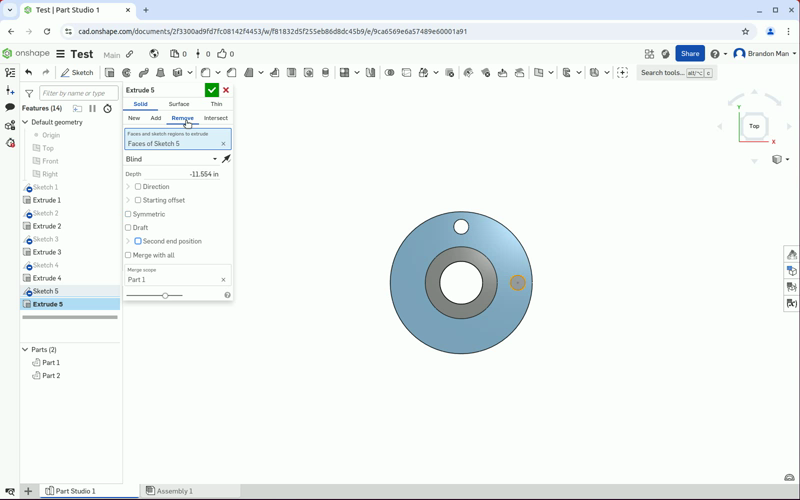
key(space)
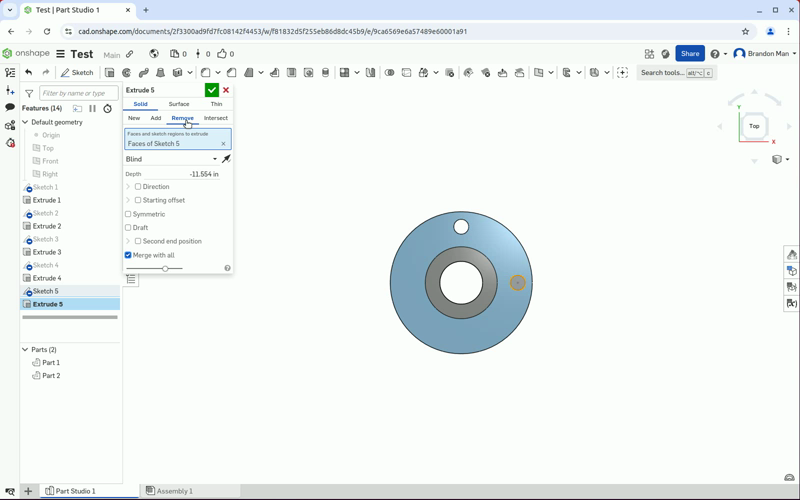
key(enter)
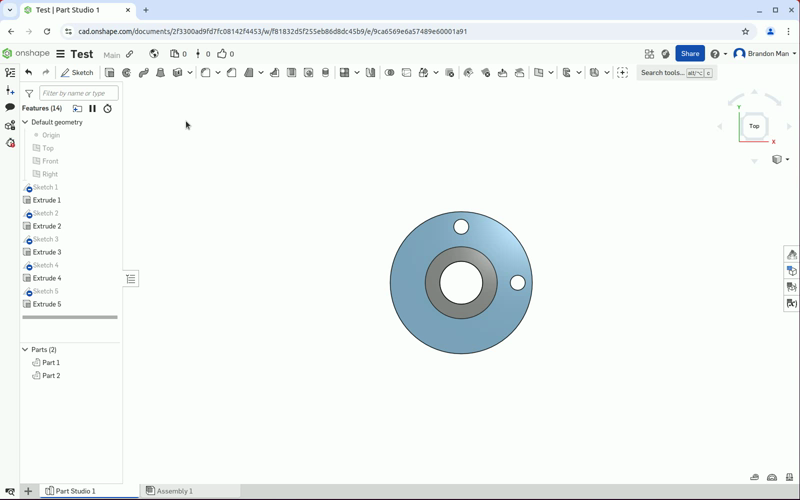
key(shift+h)
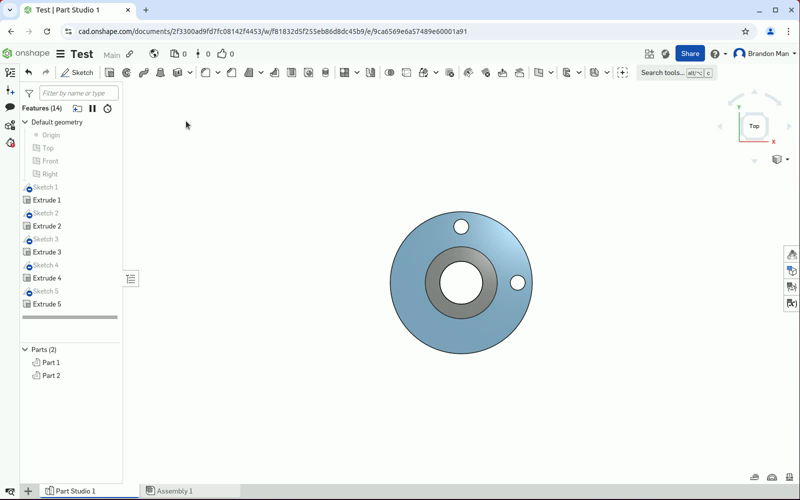
key(shift+h)
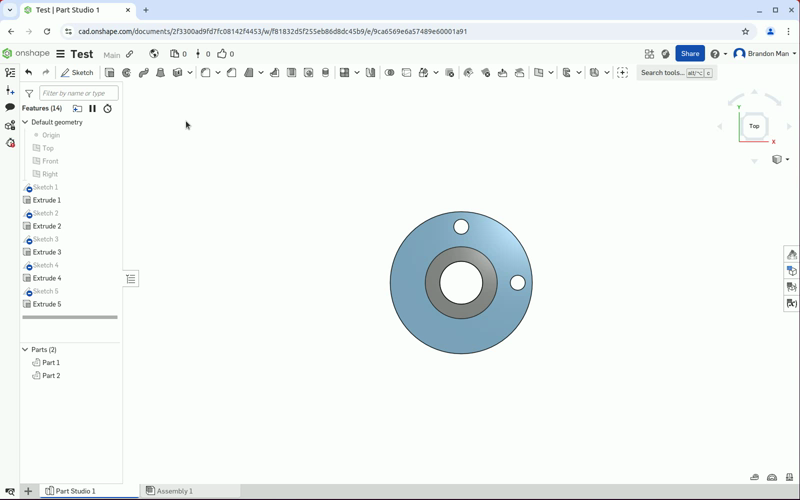
mouse_move(73, 189)
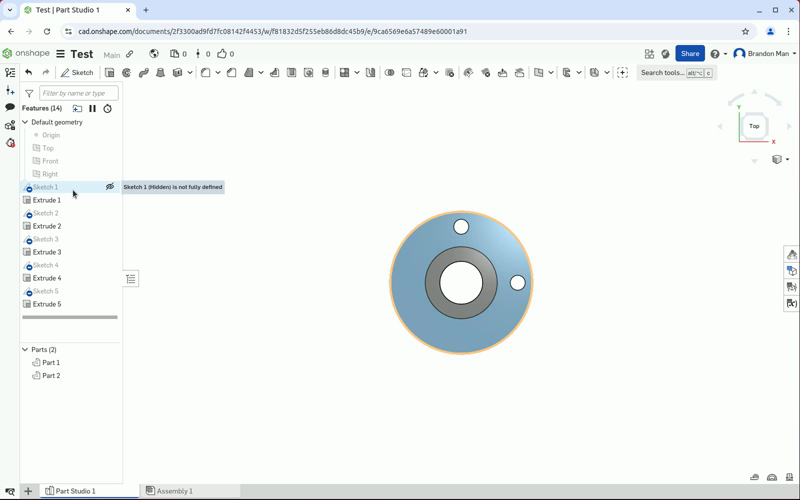
click(73, 189)
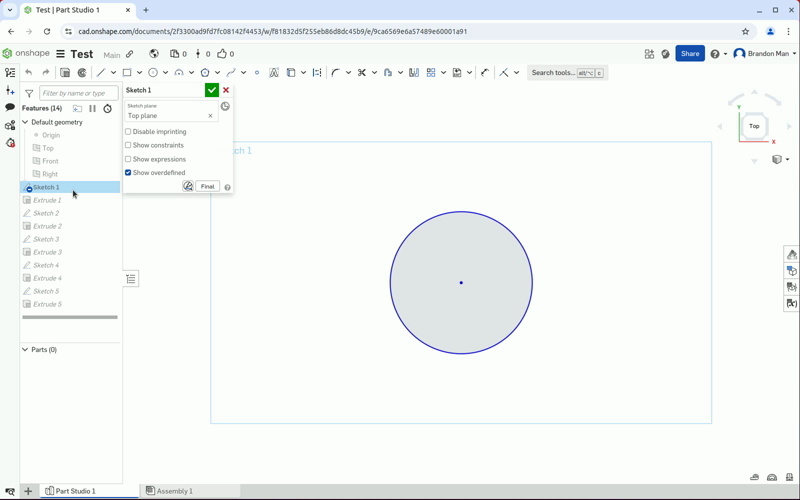
mouse_move(229, 92)
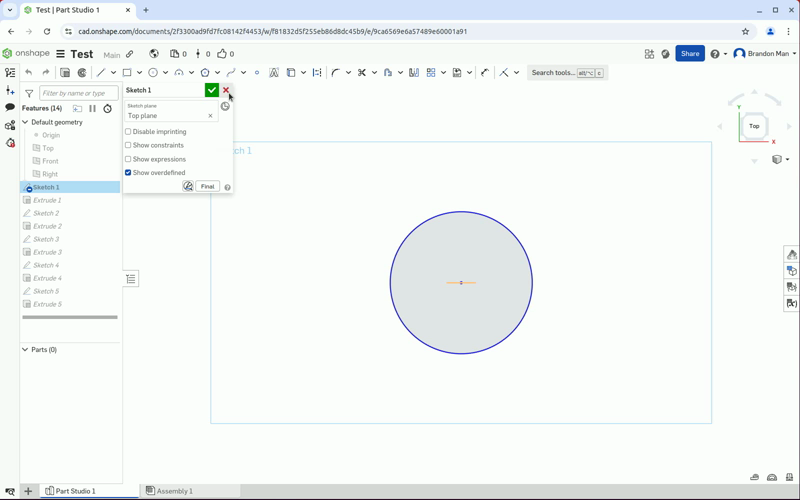
click(229, 92)
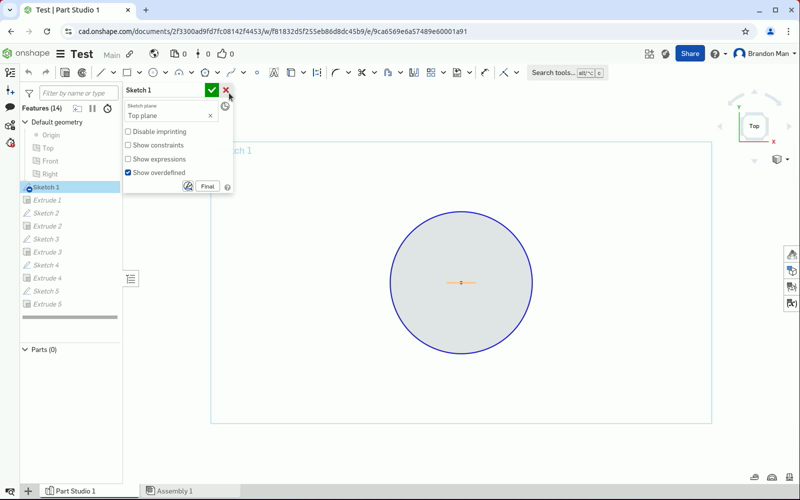
key(shift+s)
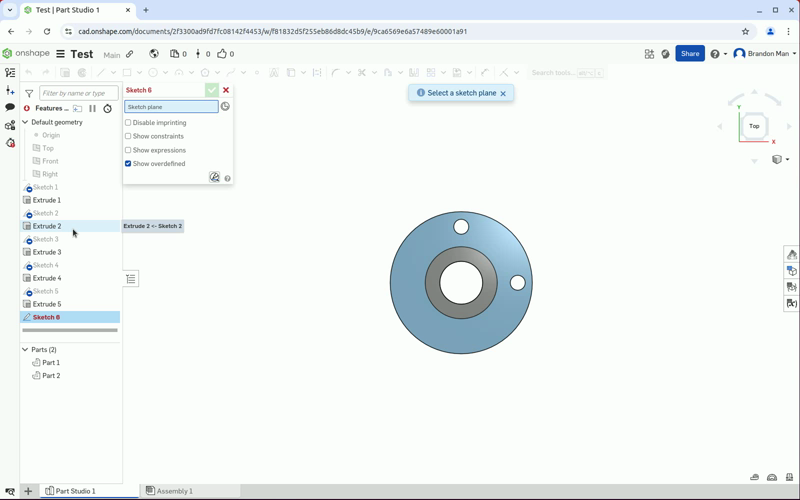
scroll(3)
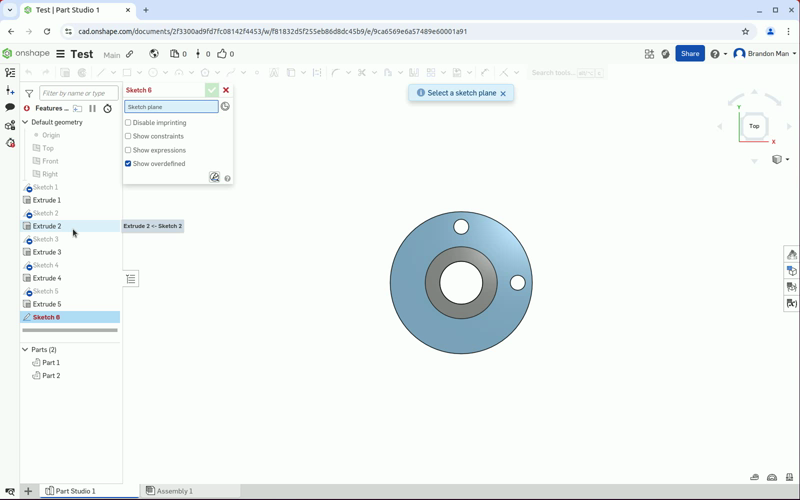
mouse_move(73, 150)
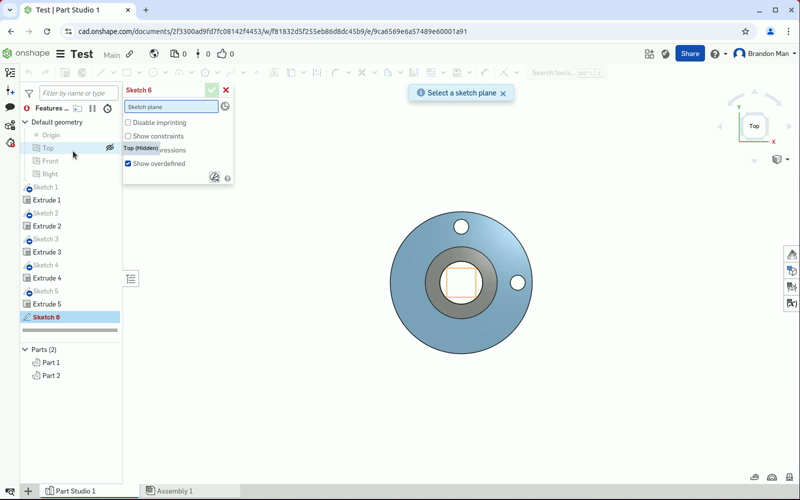
click(73, 150)
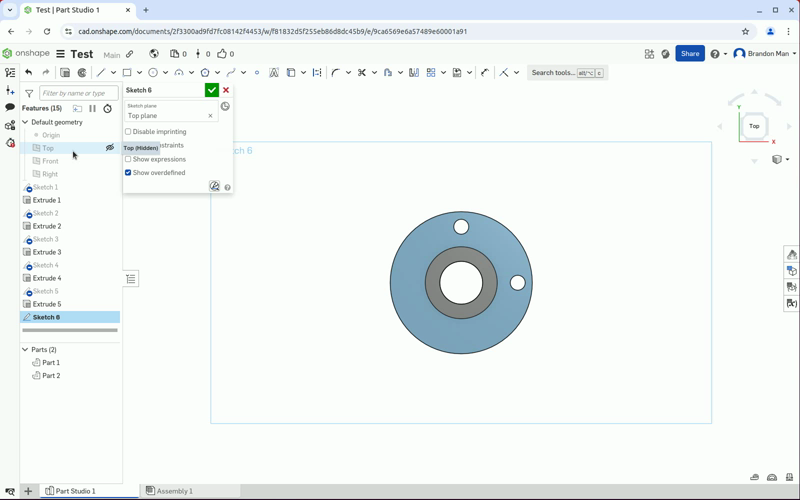
mouse_move(73, 352)
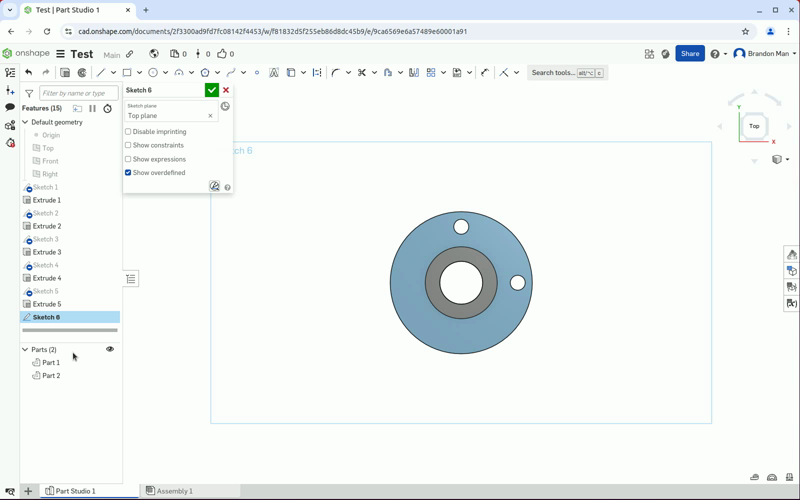
key(y)
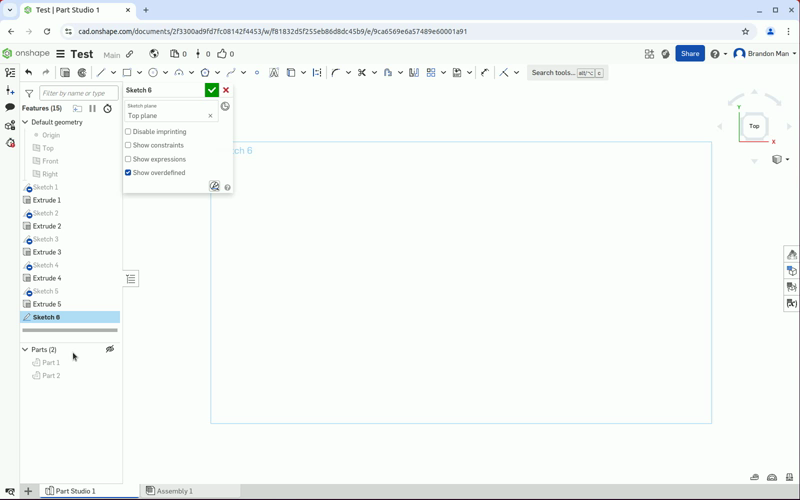
key(c)
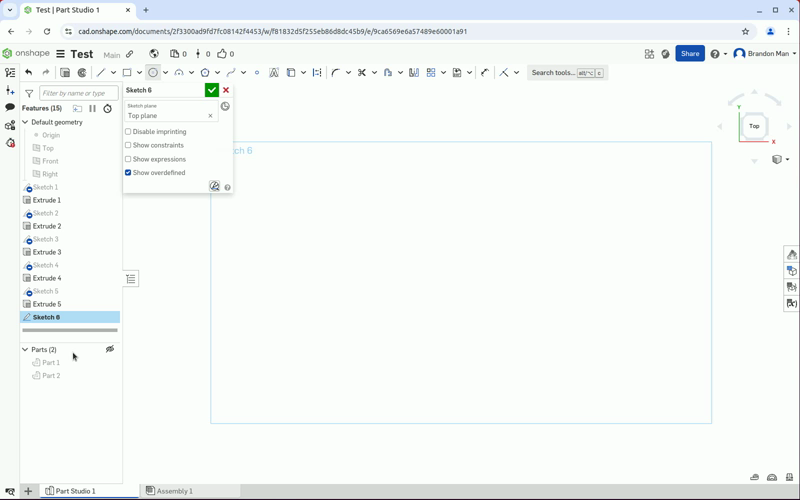
key_down(shift)
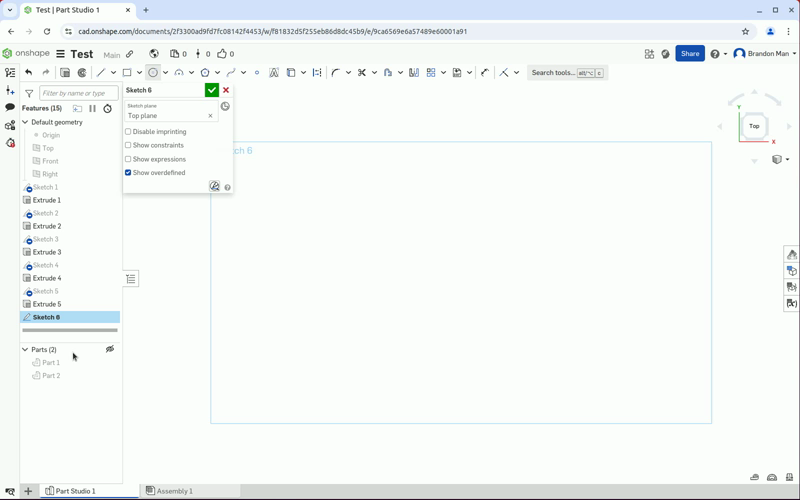
mouse_move(404, 282)
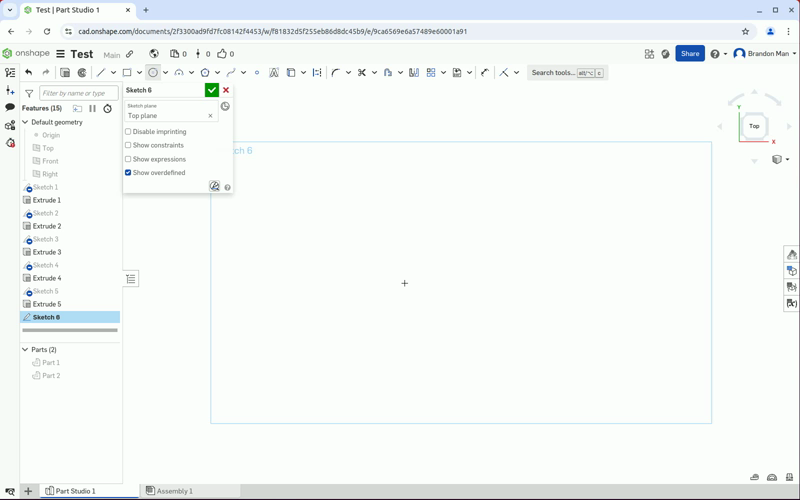
click(404, 282)
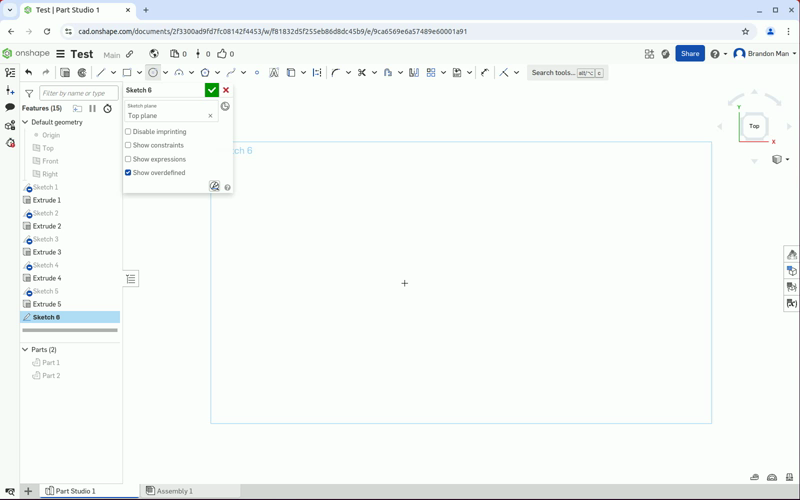
key_up(shift)
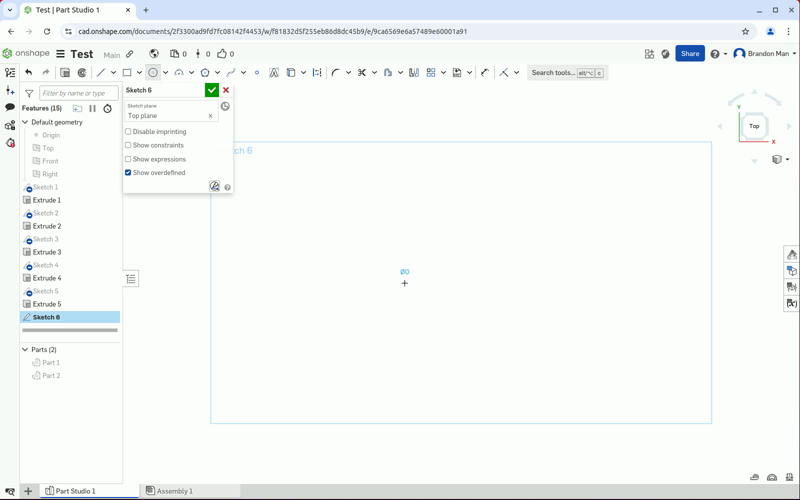
mouse_move(412, 282)
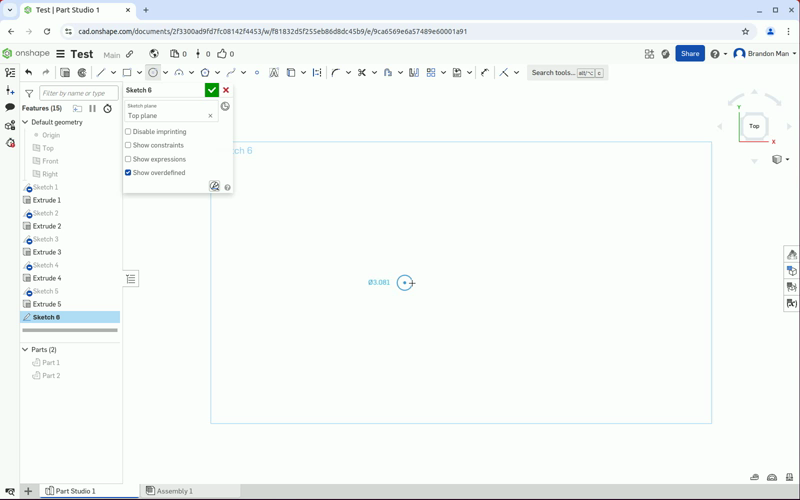
click(412, 282)
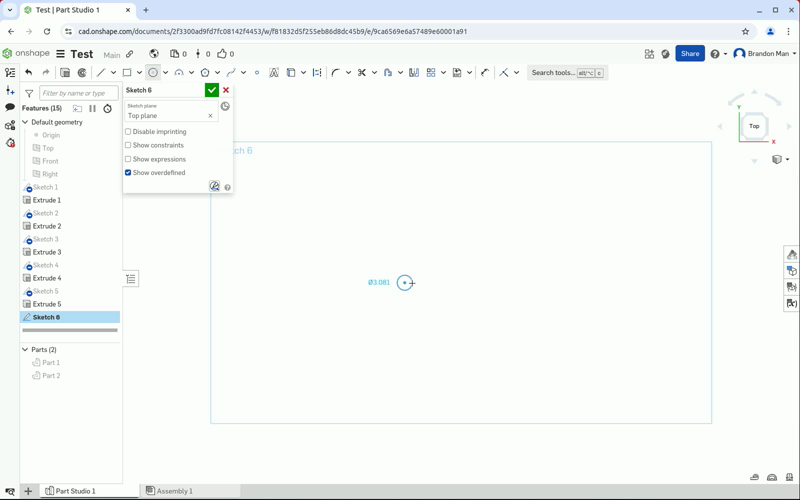
key(esc)
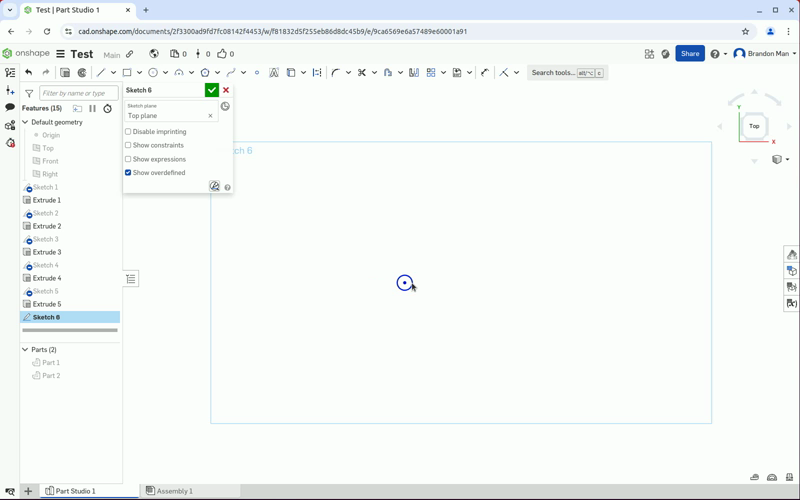
mouse_move(398, 278)
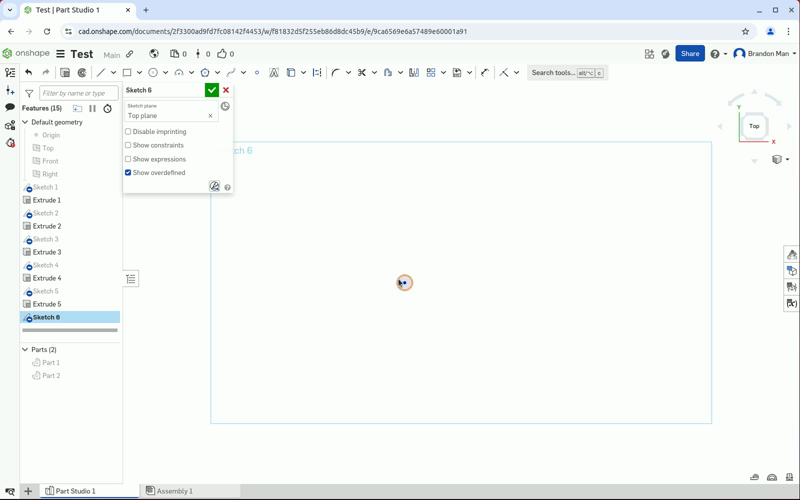
scroll(6)
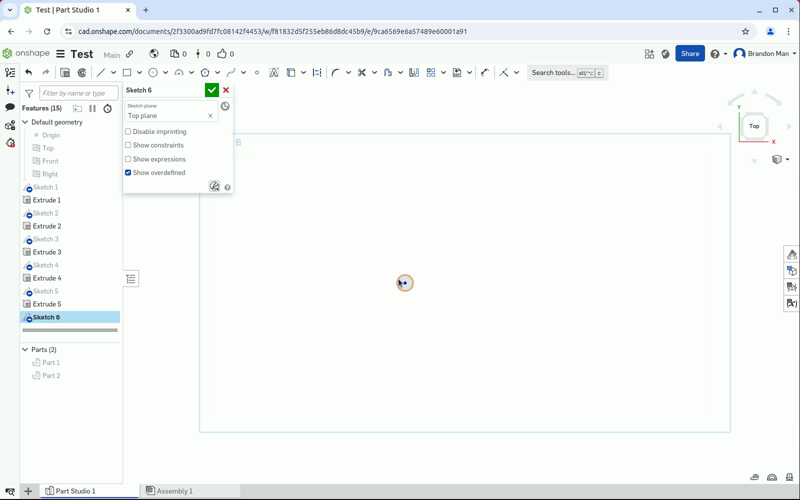
scroll(6)
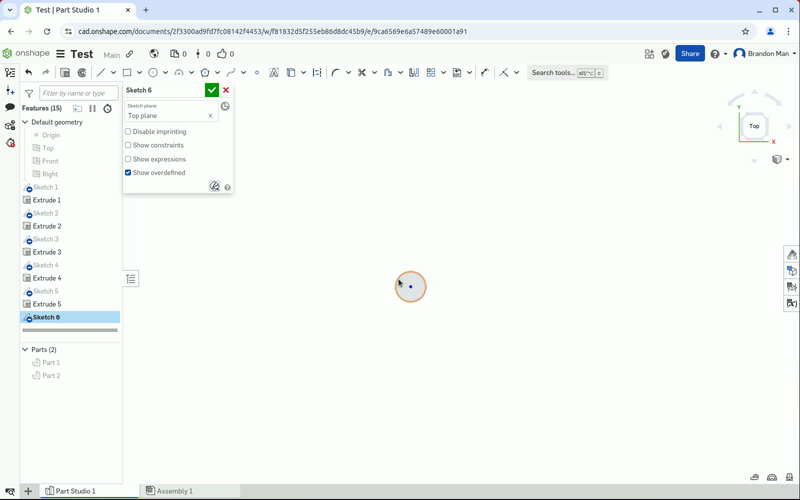
scroll(6)
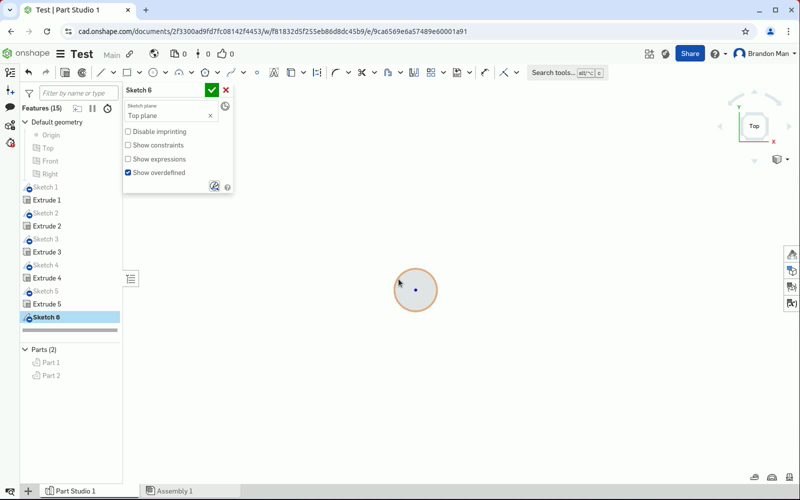
scroll(6)
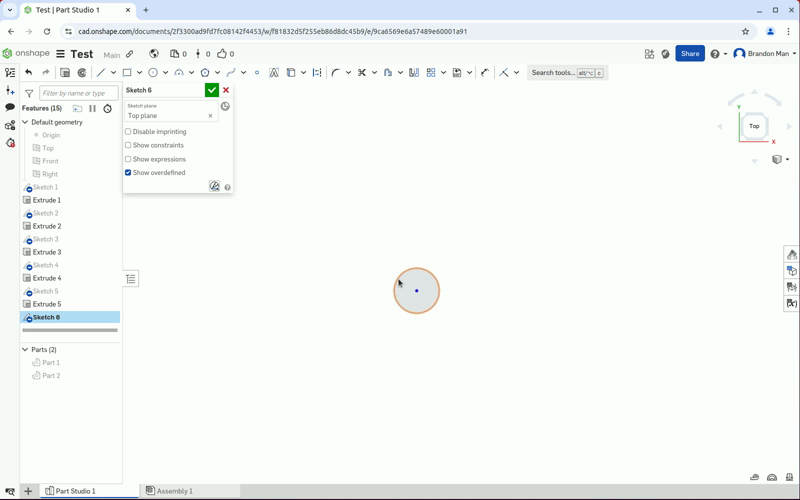
scroll(6)
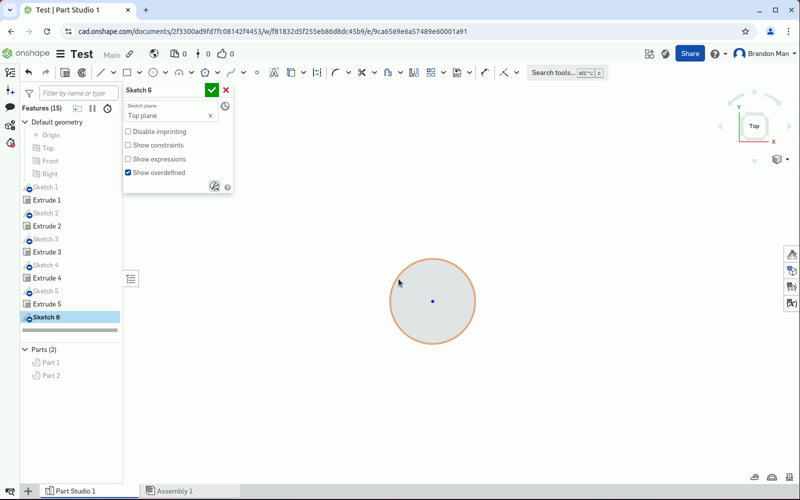
scroll(6)
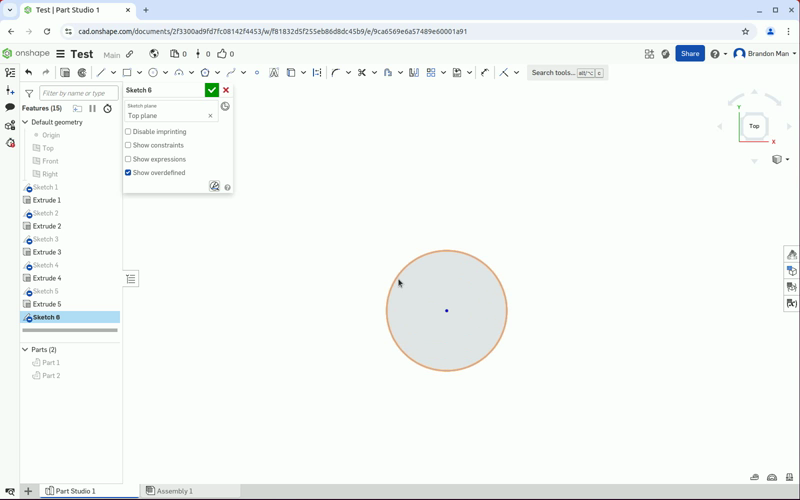
scroll(6)
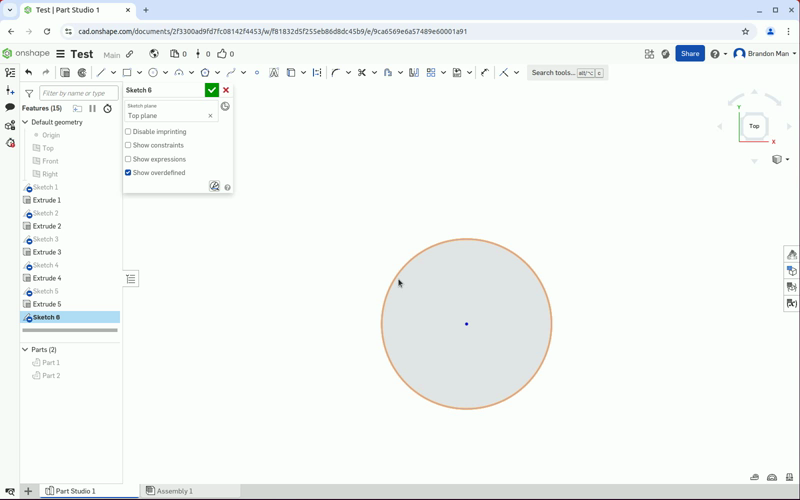
click(398, 278)
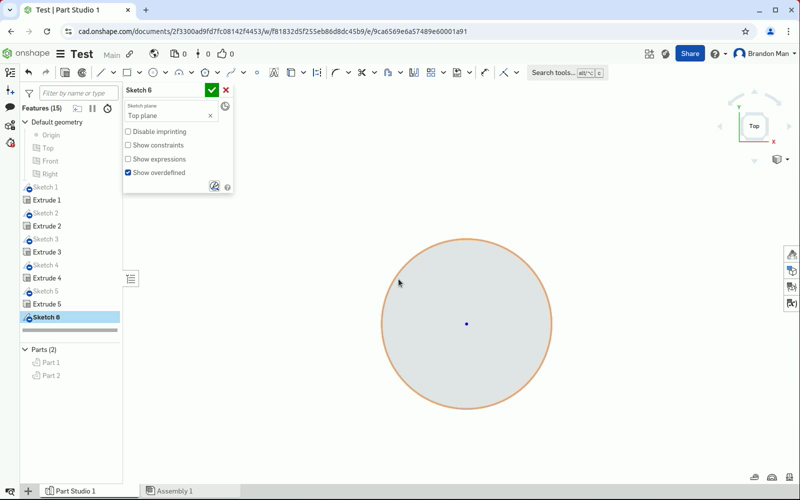
scroll(-6)
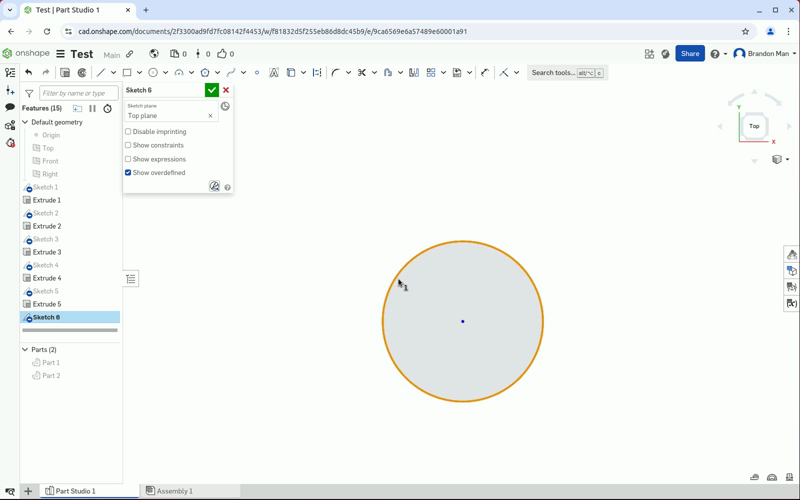
scroll(-6)
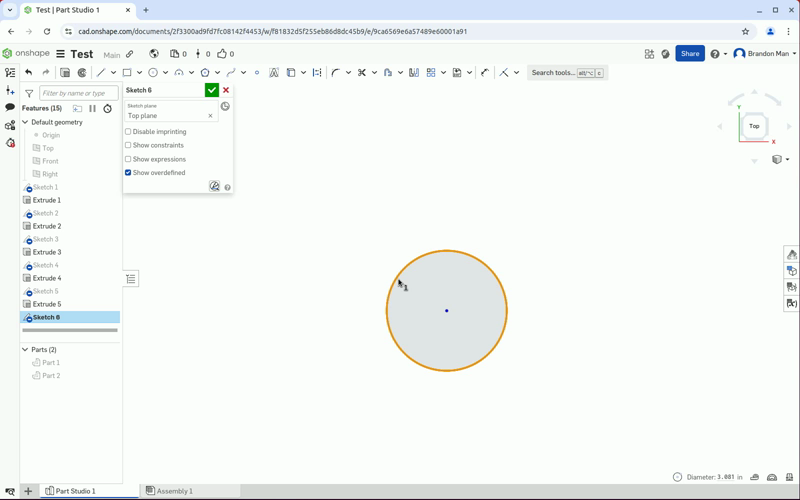
scroll(-6)
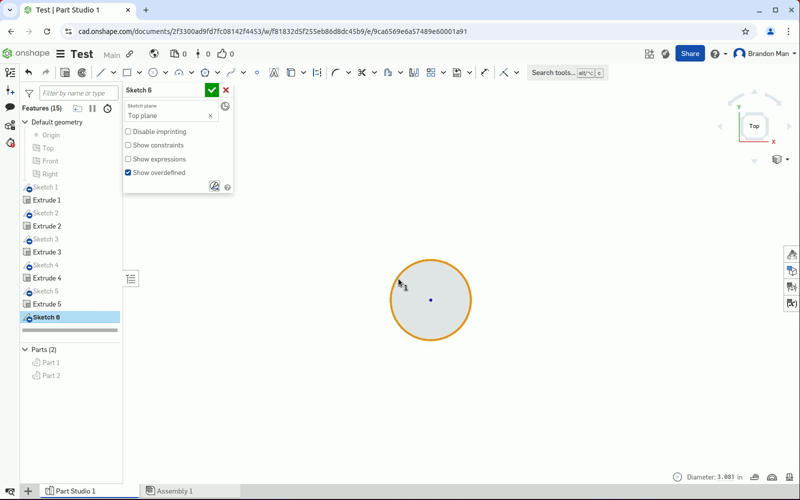
scroll(-6)
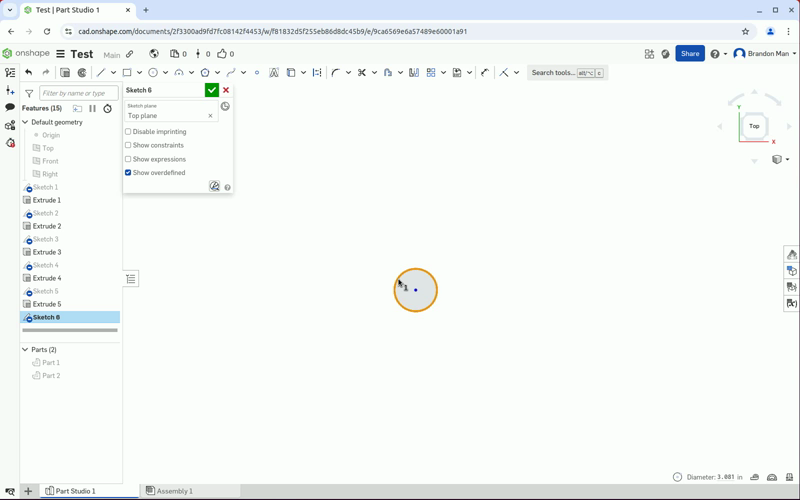
scroll(-6)
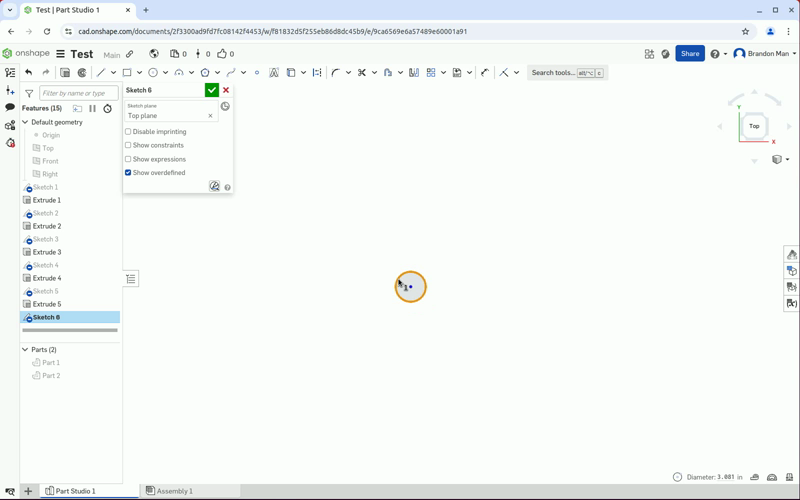
scroll(-6)
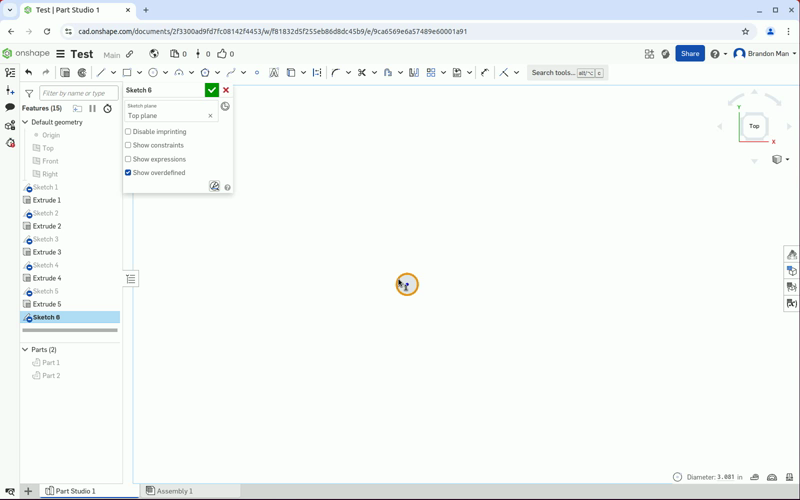
scroll(-6)
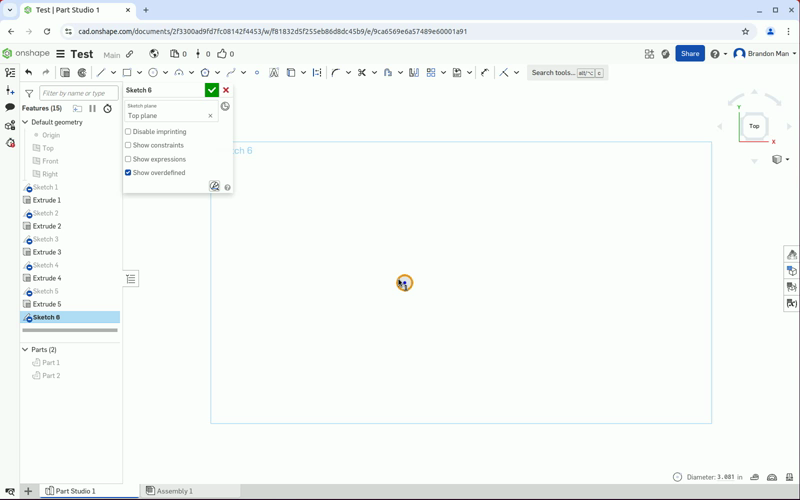
mouse_move(73, 352)
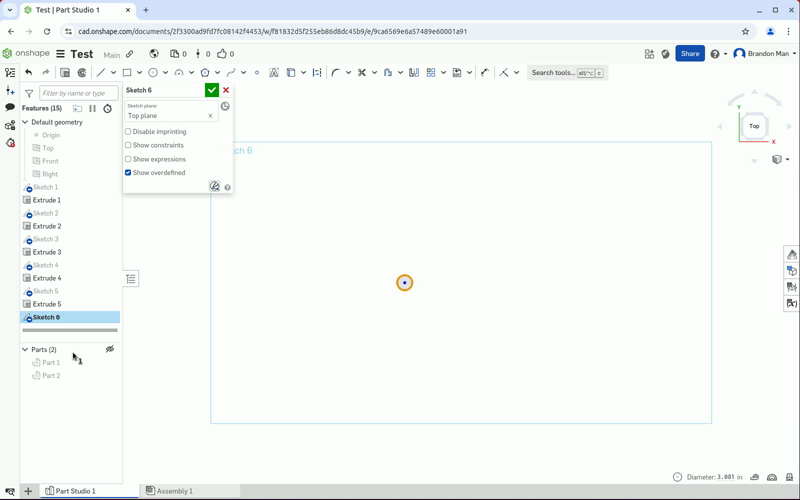
key(shift+y)
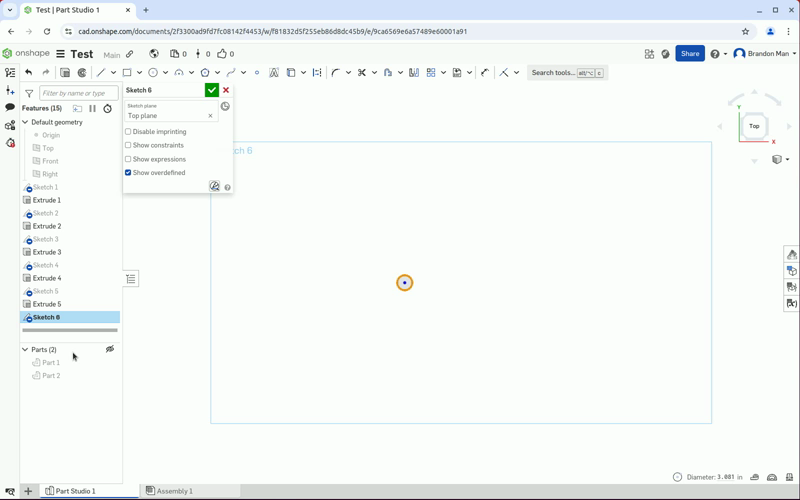
key(shift+e)
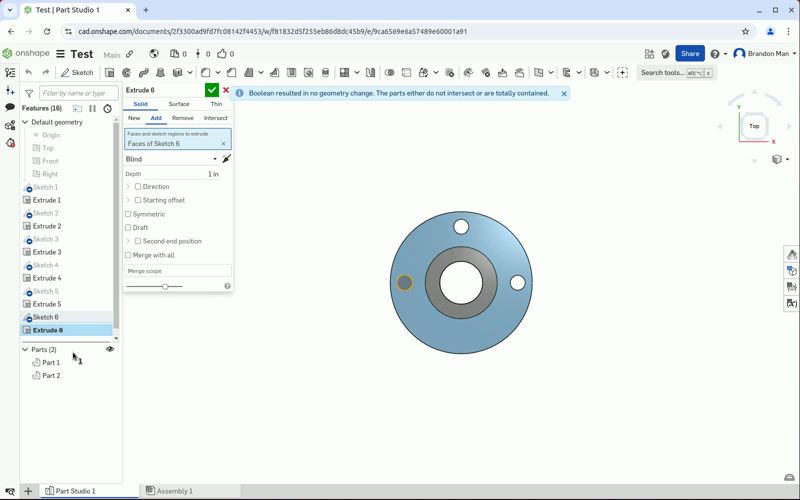
mouse_move(143, 106)
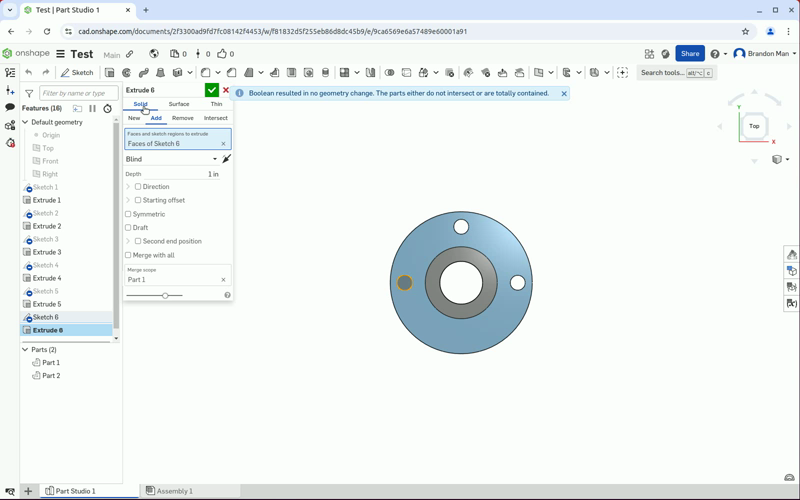
click(143, 106)
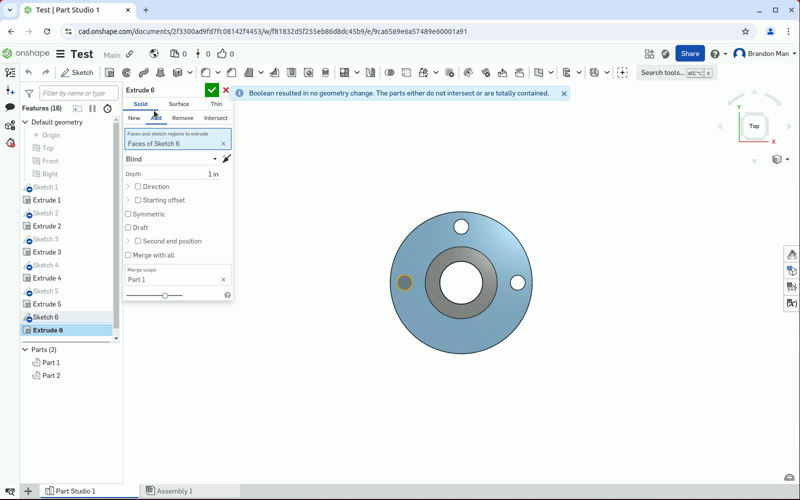
mouse_move(186, 120)
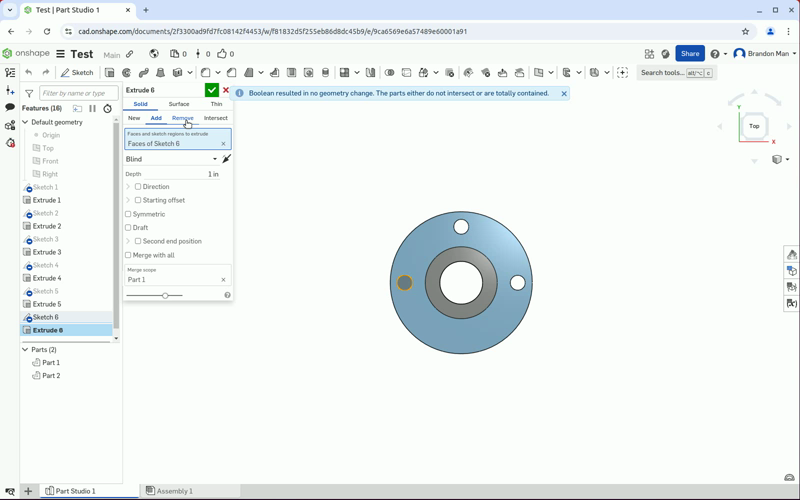
click(186, 120)
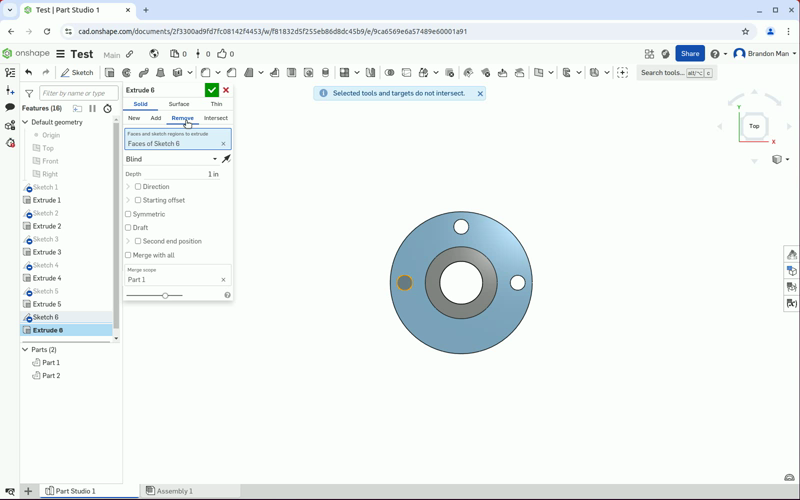
key(tab, 4)
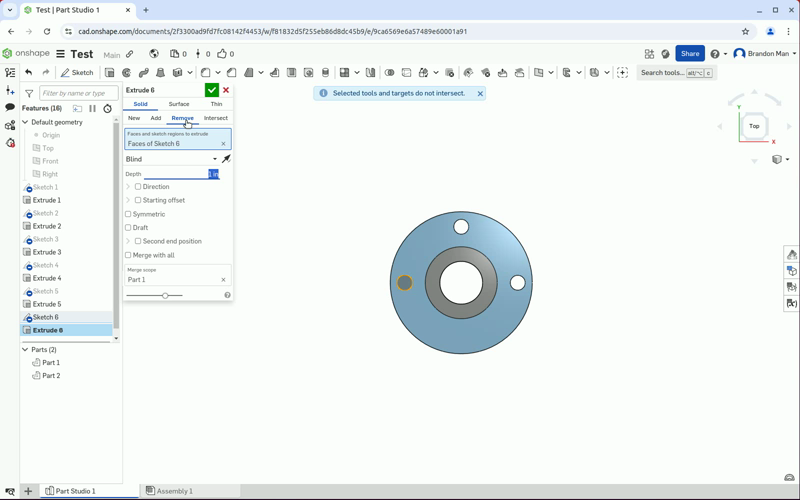
text(-11.554)
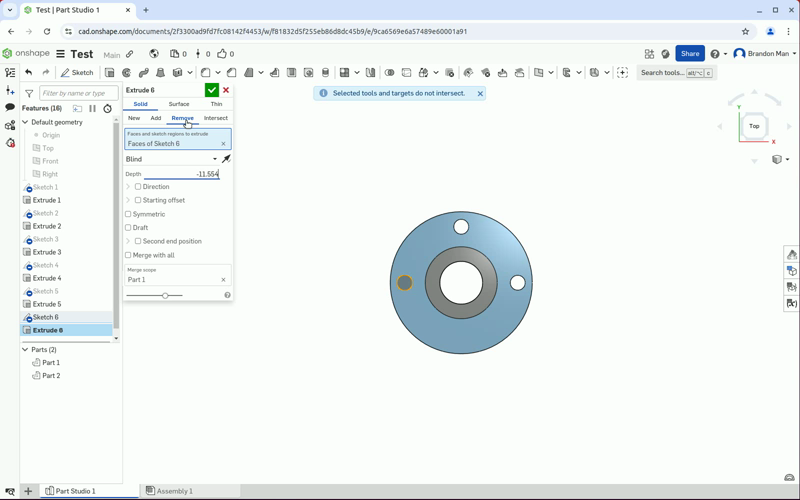
key(tab, 6)
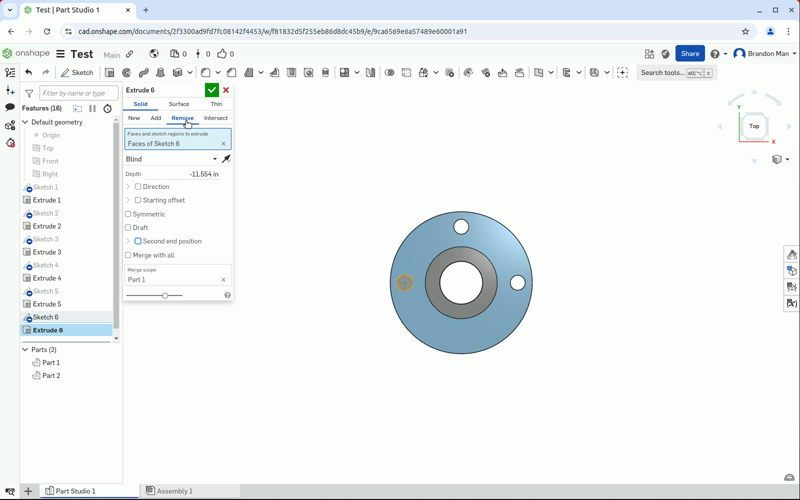
key(space)
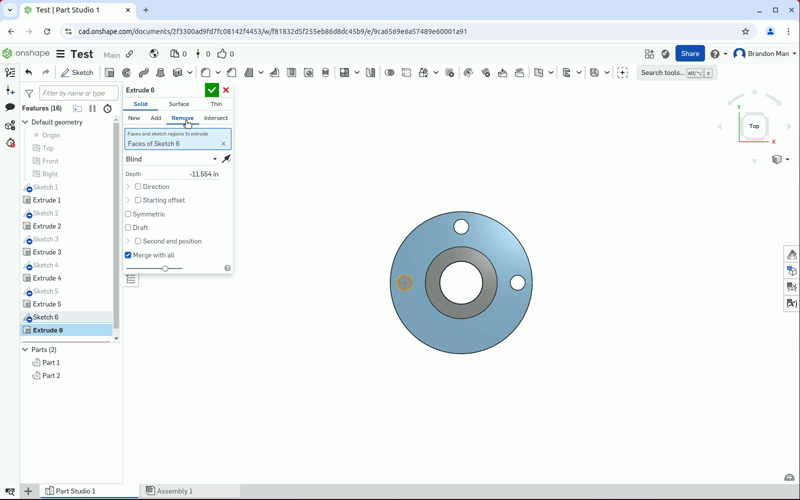
key(enter)
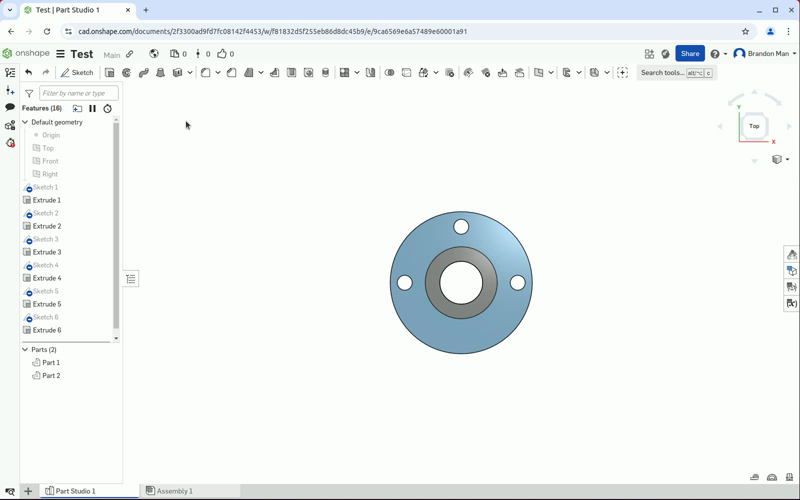
key(shift+h)
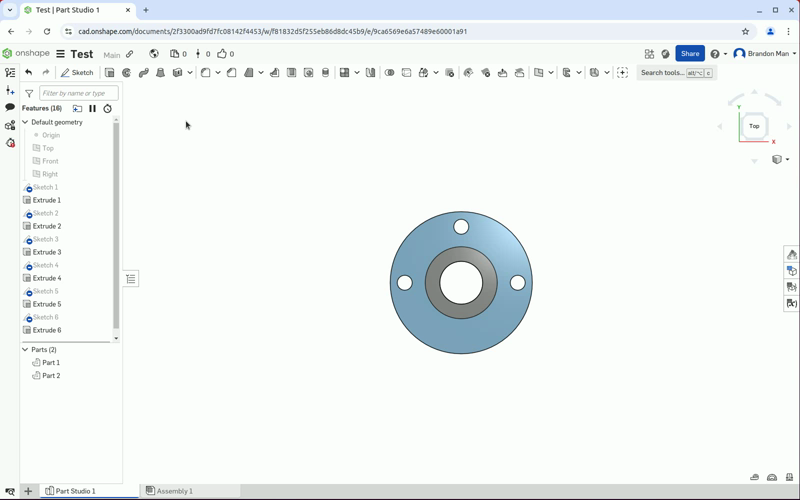
key(shift+h)
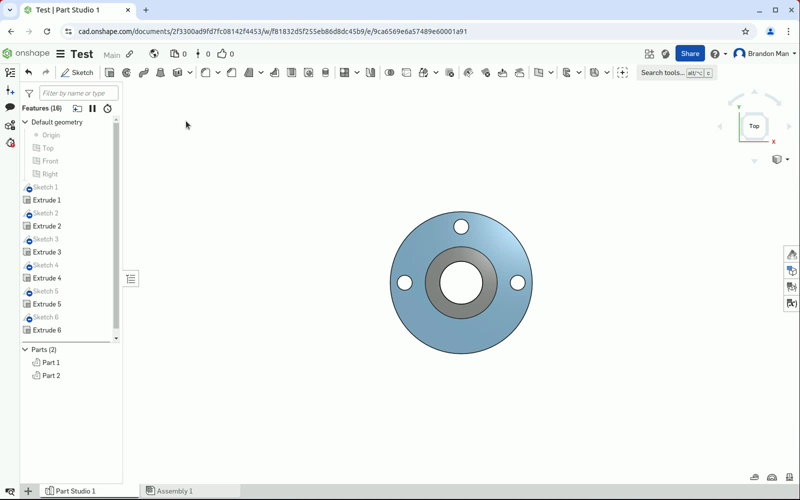
mouse_move(69, 189)
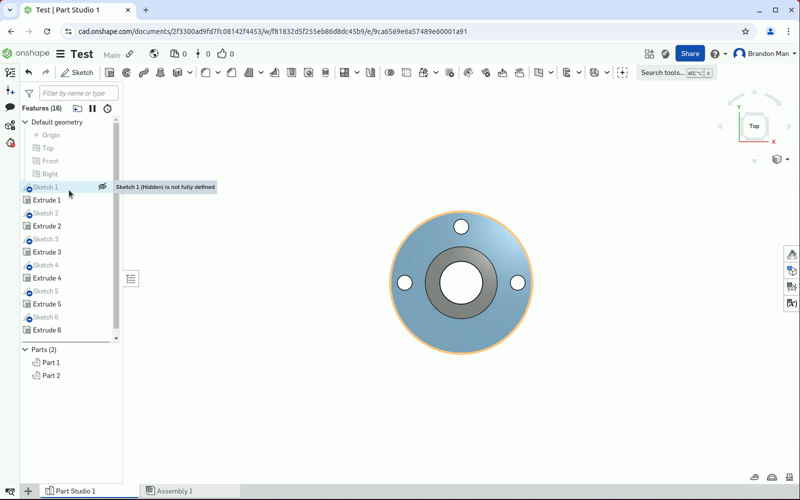
click(69, 189)
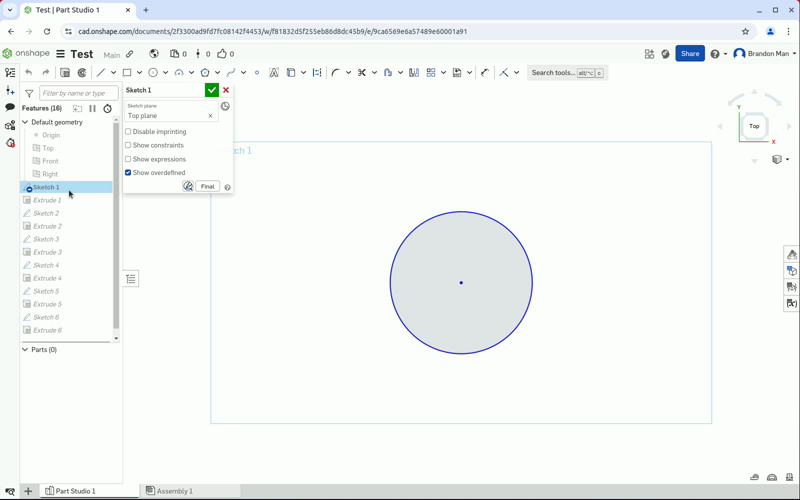
mouse_move(229, 92)
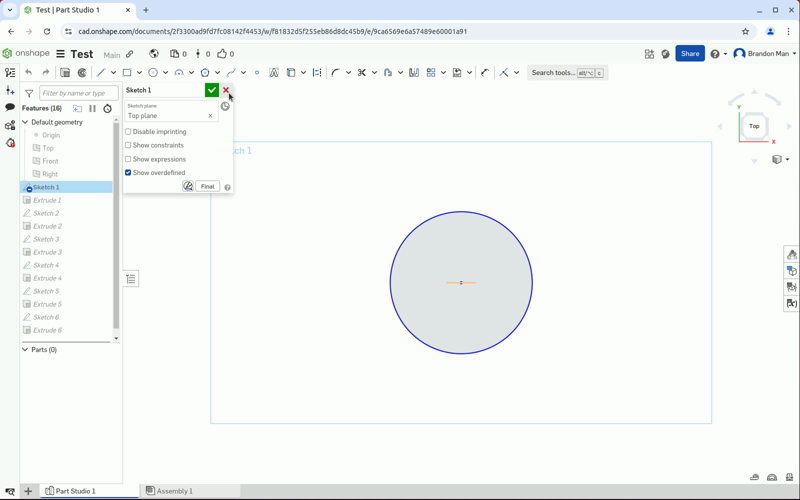
click(229, 92)
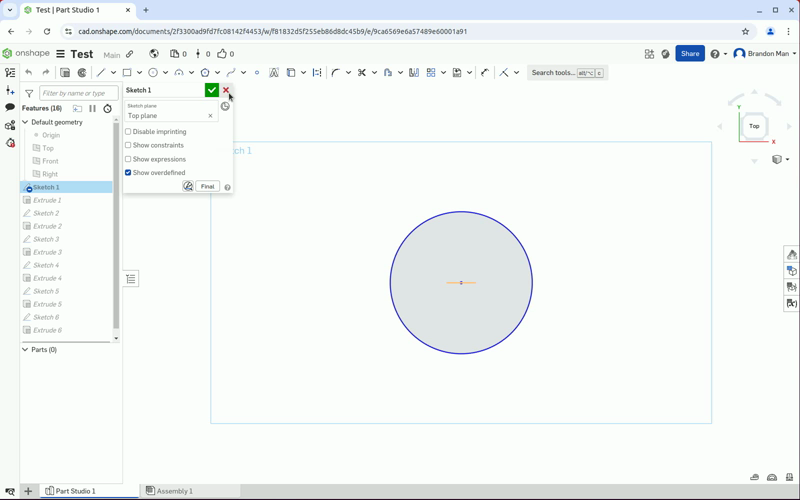
key(shift+s)
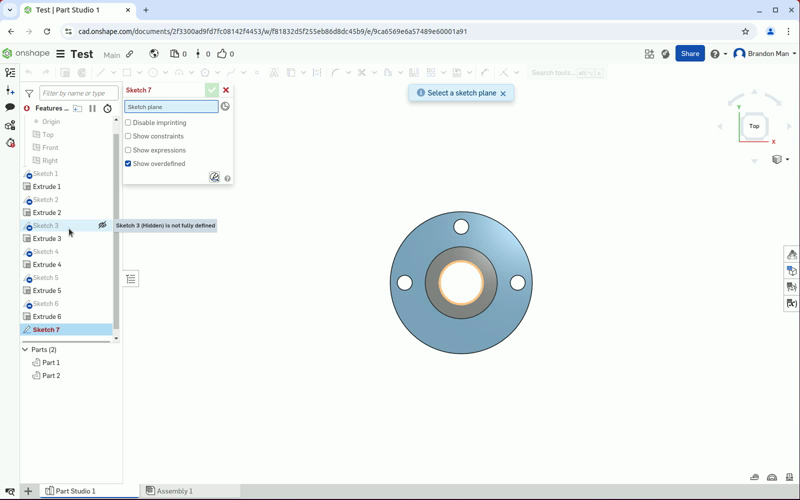
scroll(3)
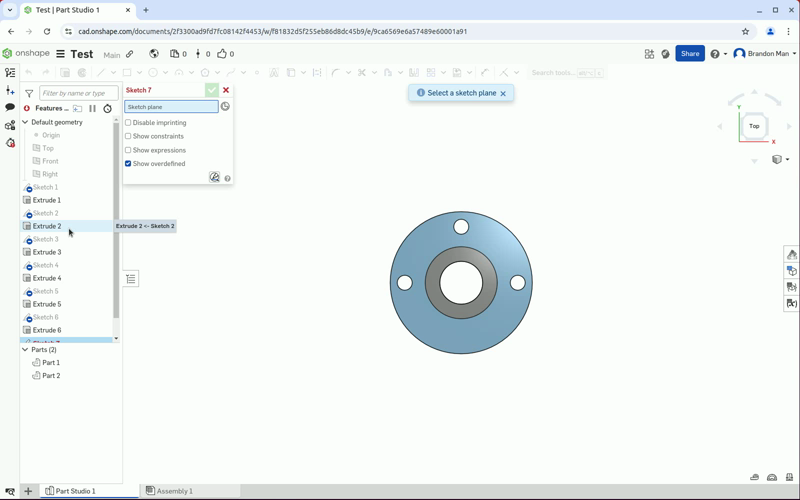
mouse_move(69, 150)
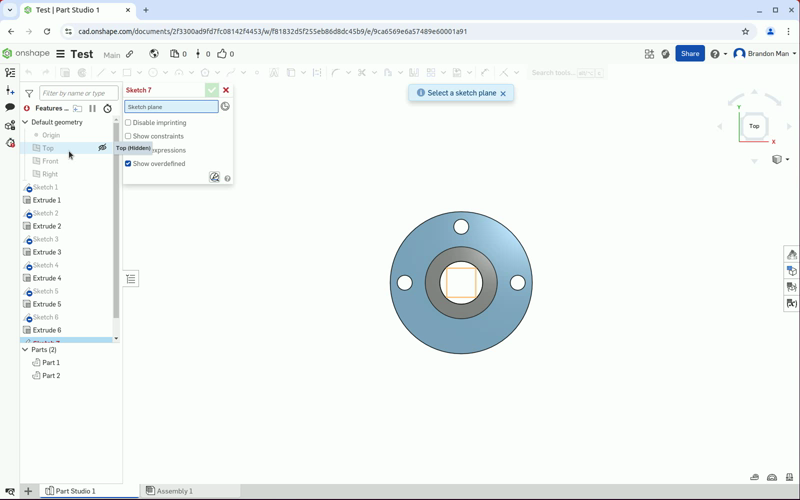
click(69, 150)
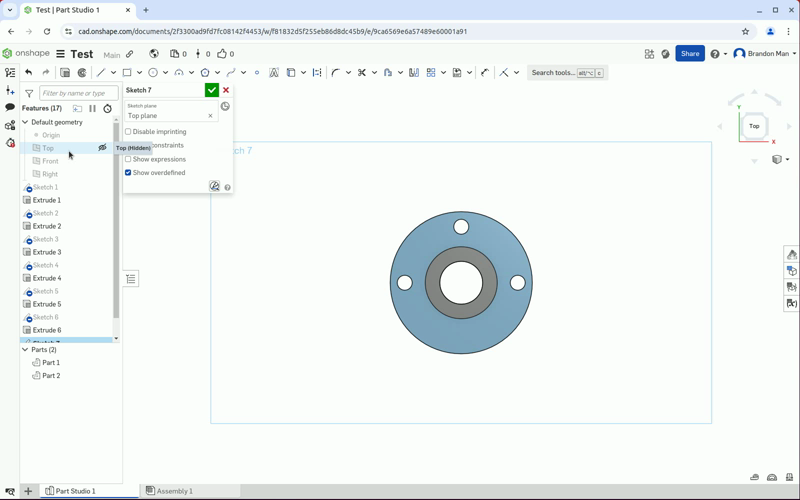
mouse_move(73, 352)
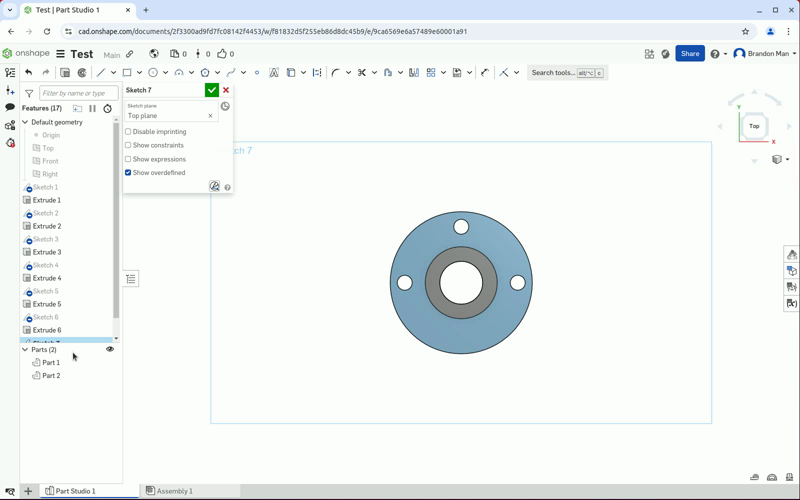
key(y)
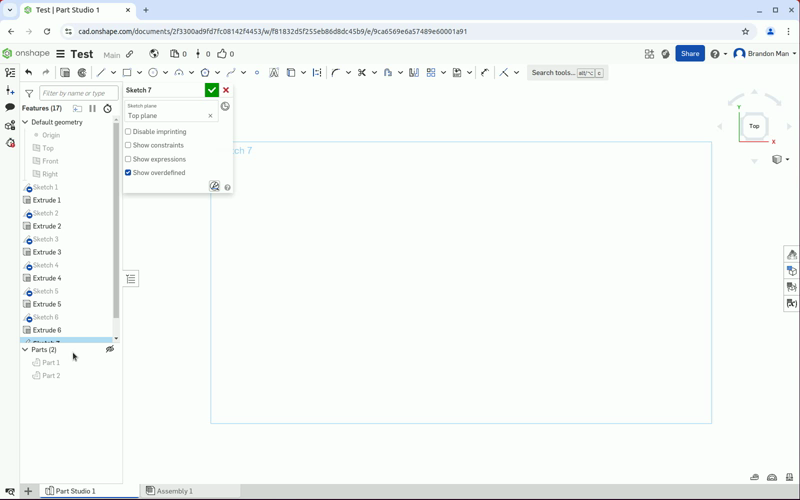
key(c)
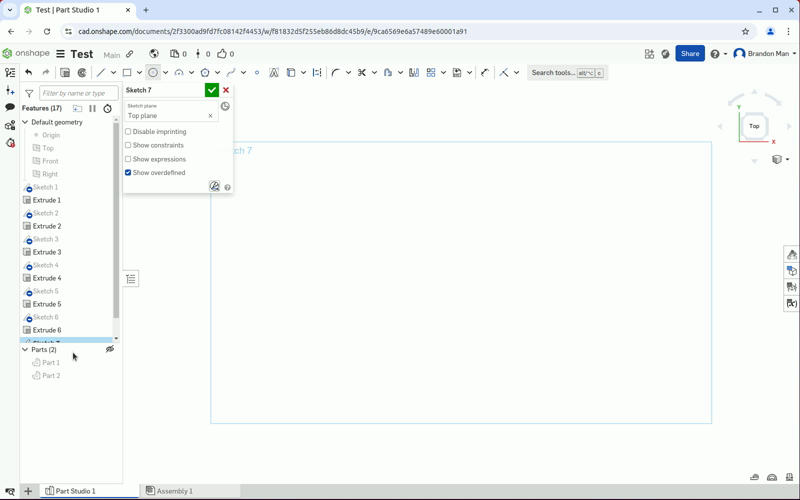
key_down(shift)
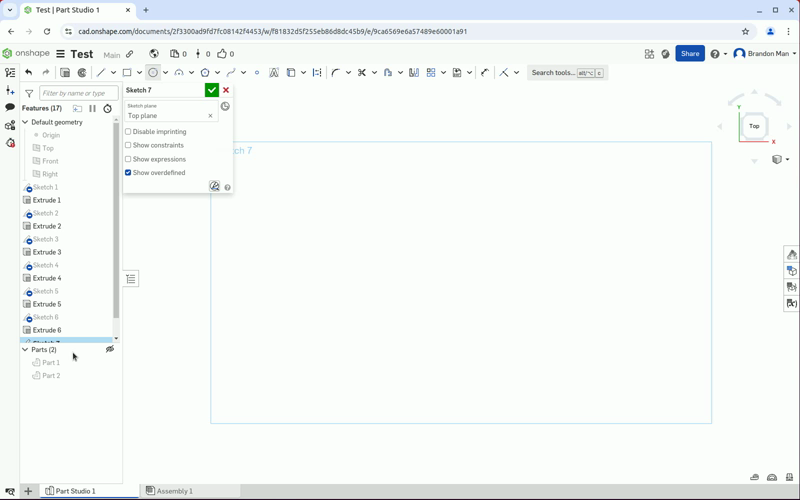
mouse_move(461, 339)
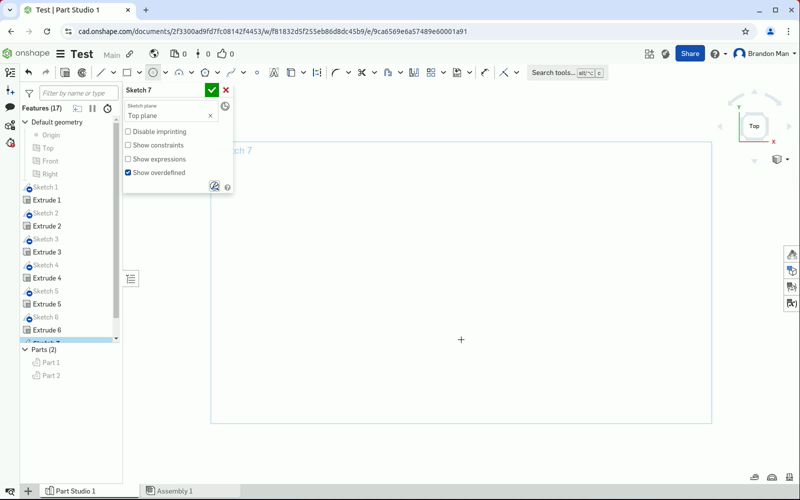
click(461, 339)
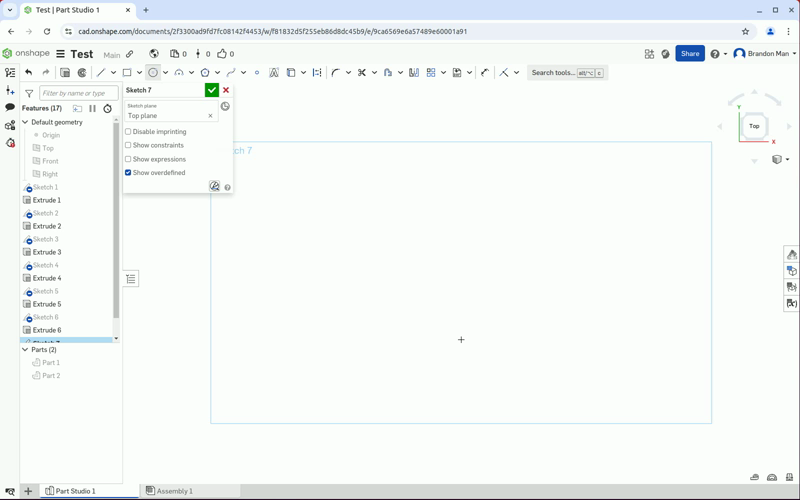
key_up(shift)
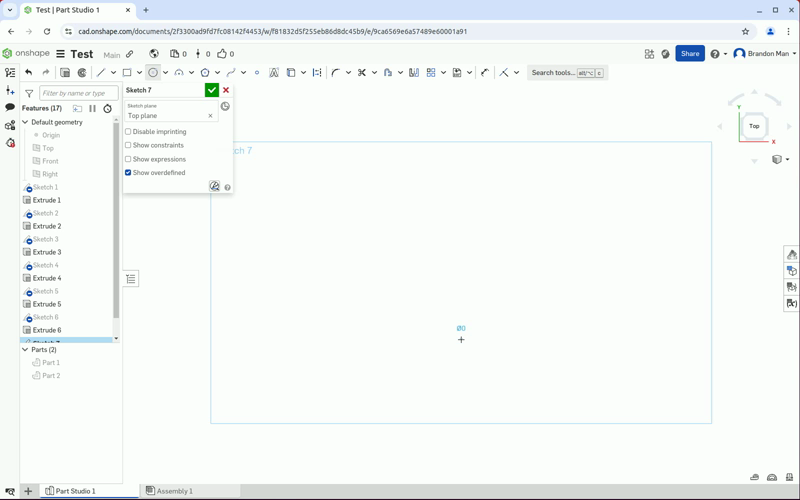
mouse_move(468, 339)
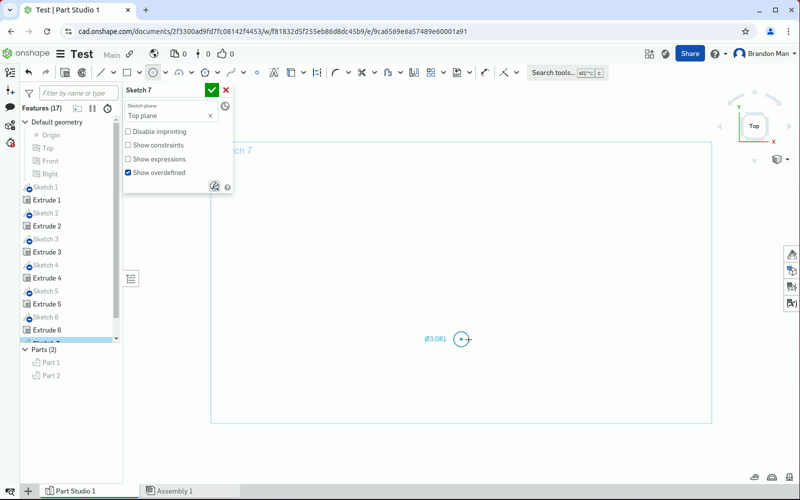
click(468, 339)
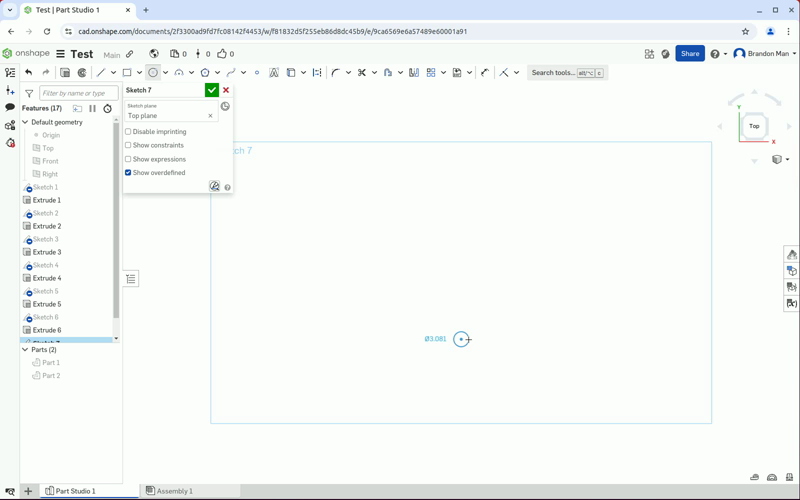
key(esc)
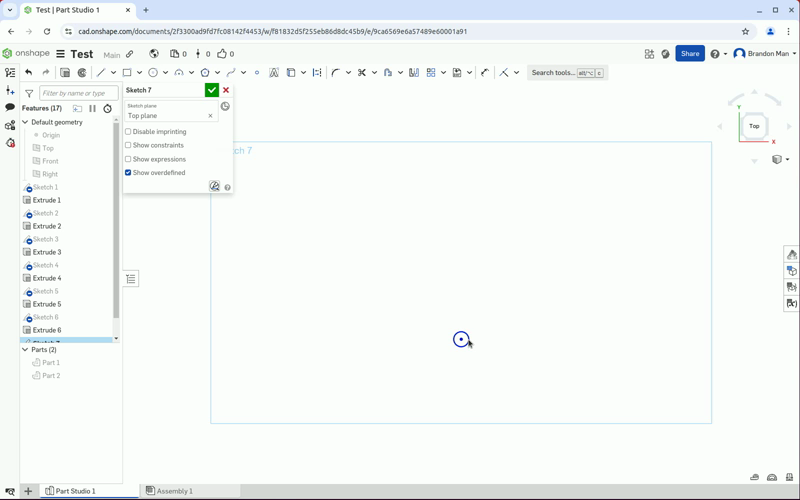
mouse_move(463, 334)
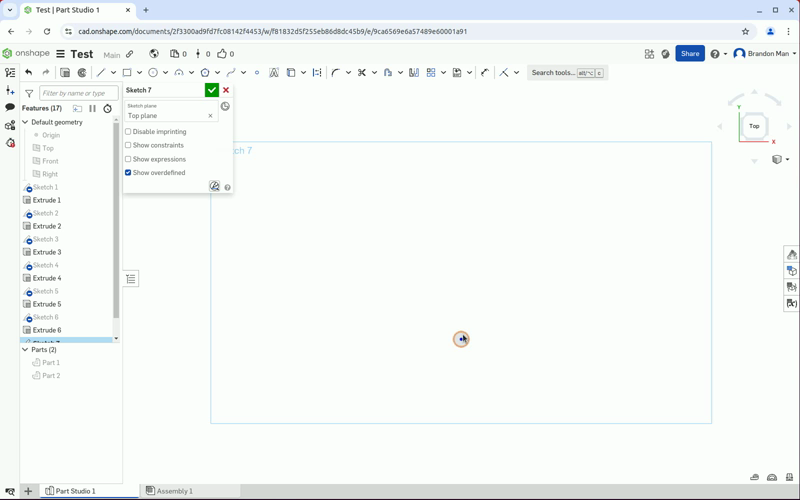
scroll(6)
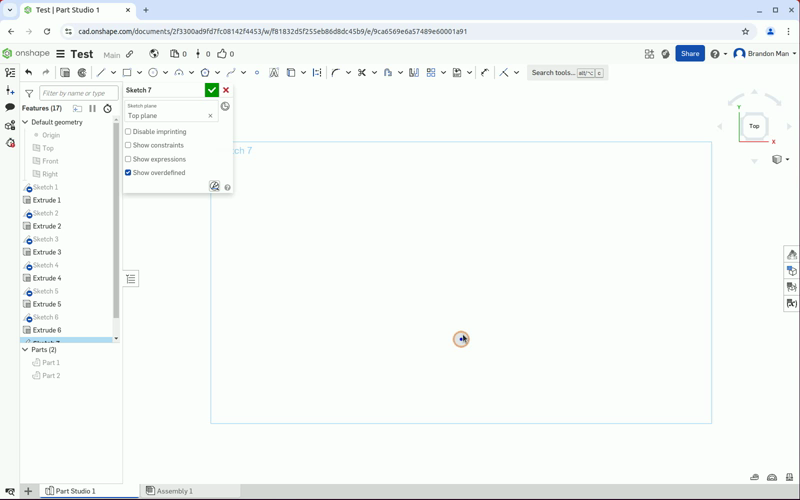
scroll(6)
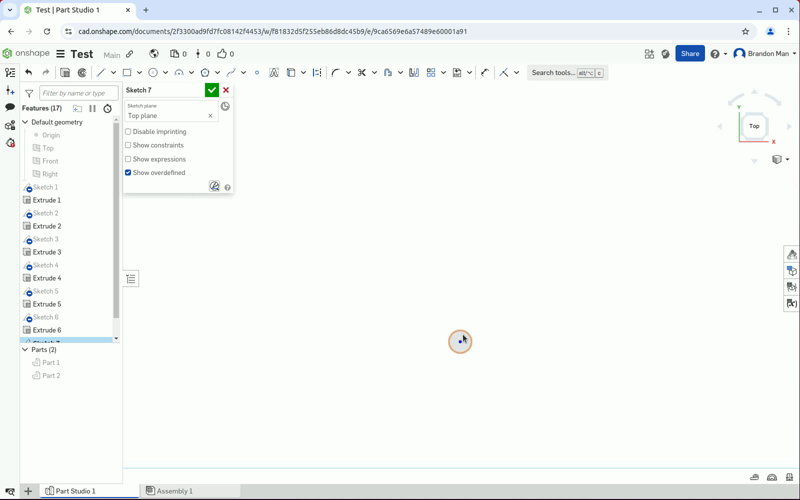
scroll(6)
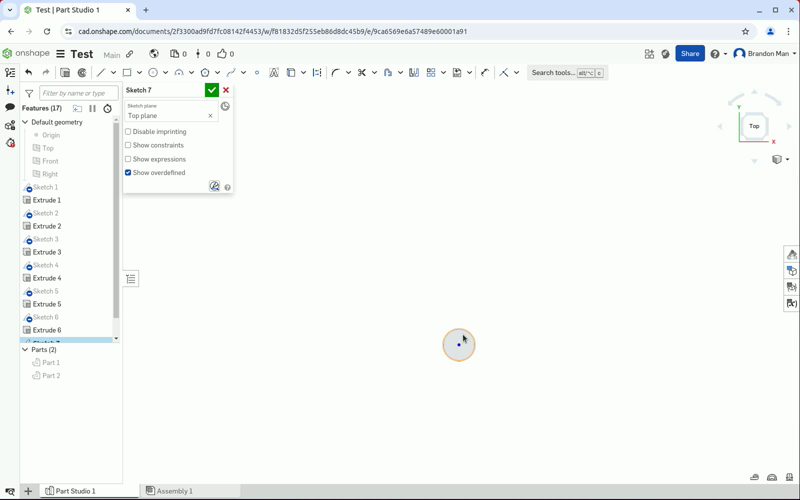
scroll(6)
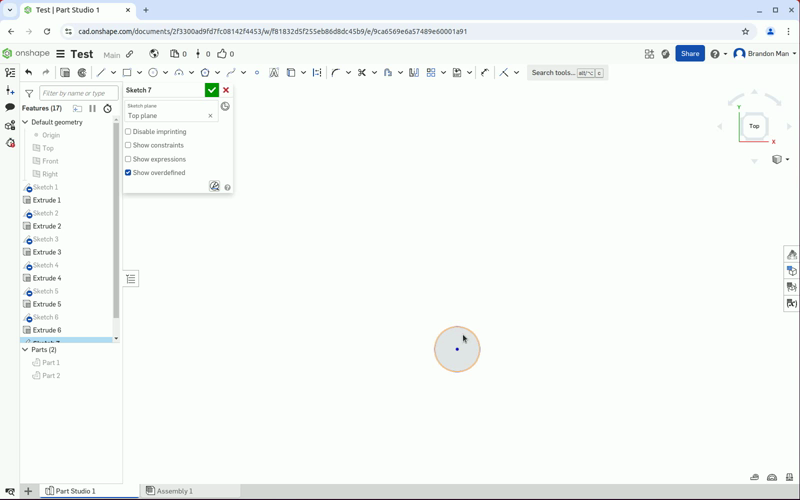
scroll(6)
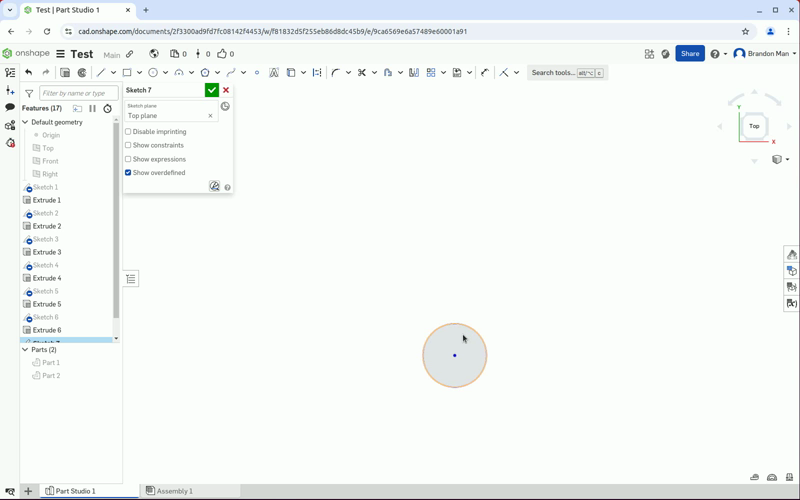
scroll(6)
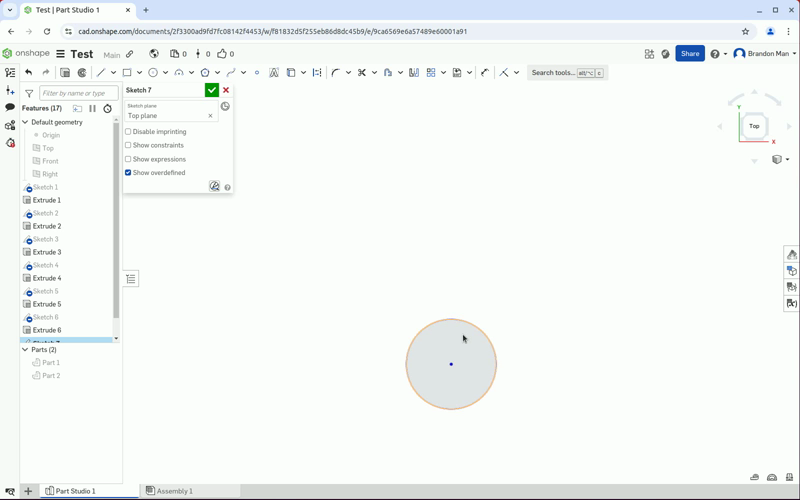
scroll(6)
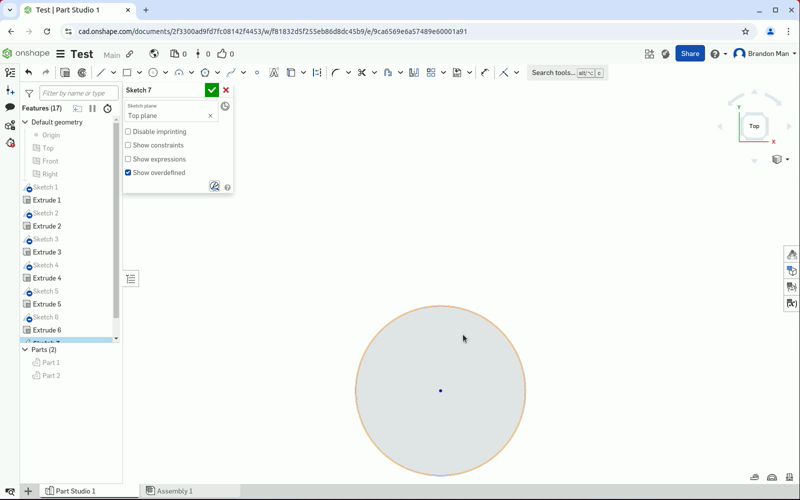
click(463, 334)
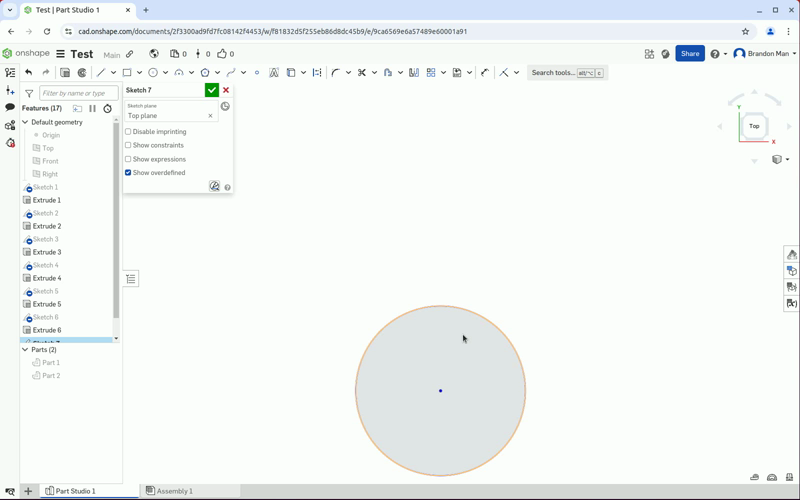
scroll(-6)
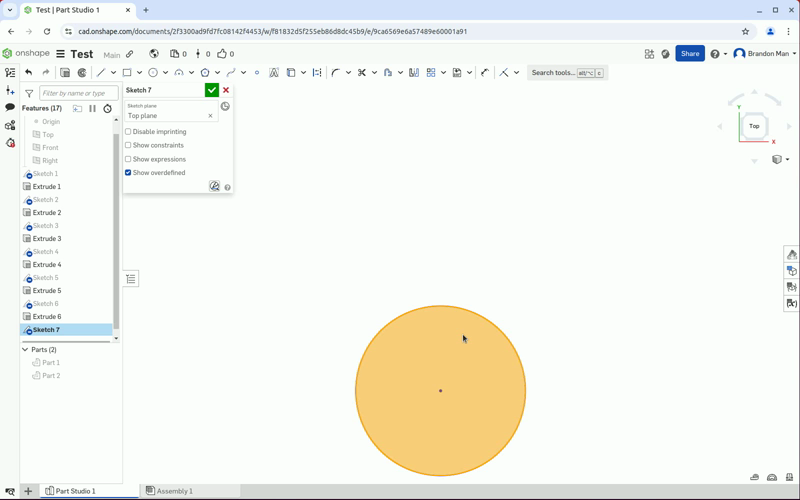
scroll(-6)
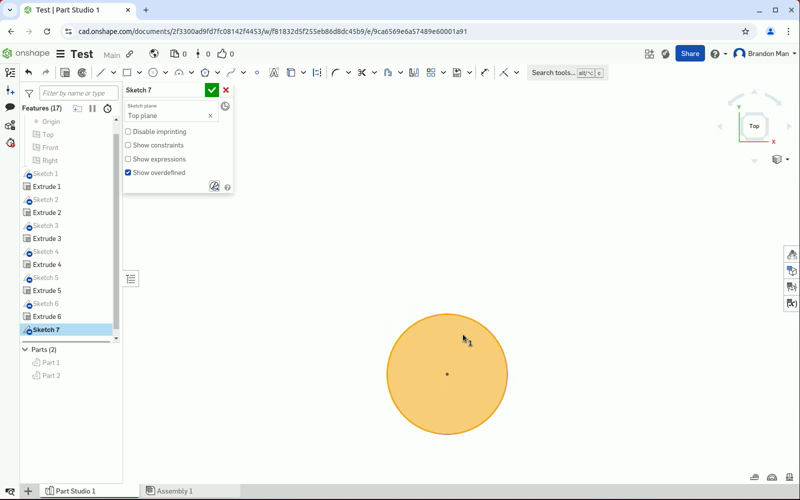
scroll(-6)
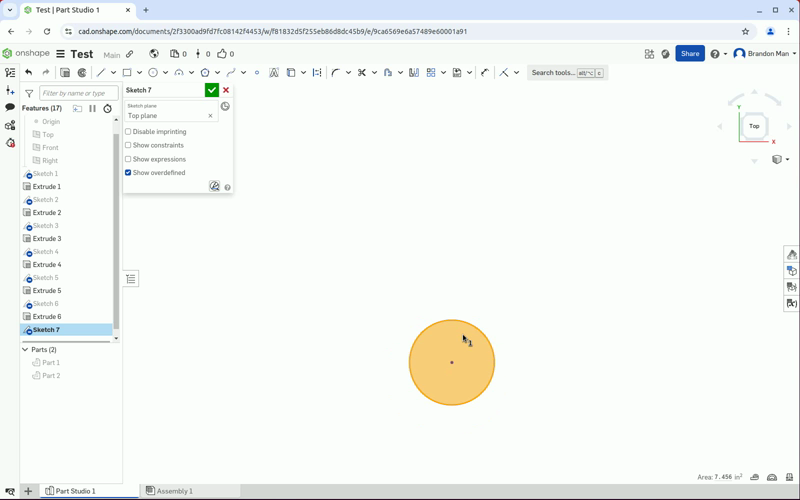
scroll(-6)
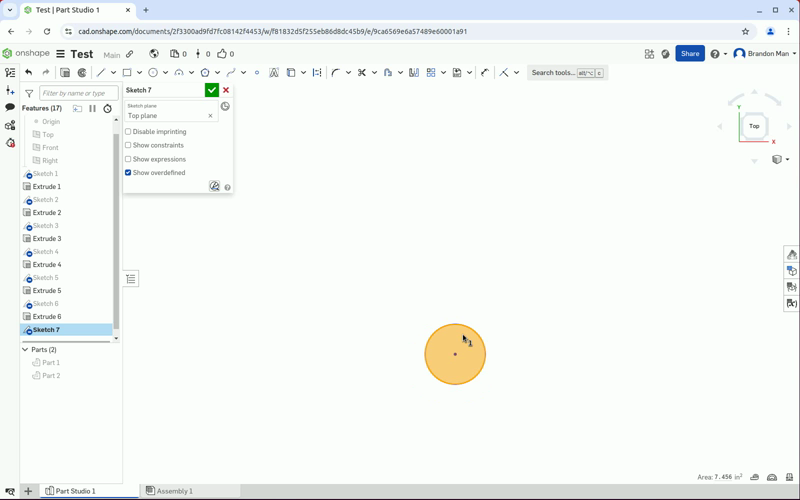
scroll(-6)
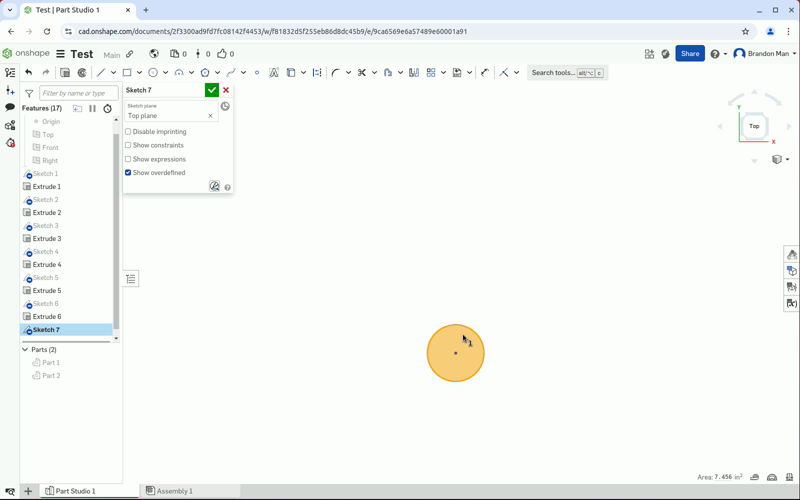
scroll(-6)
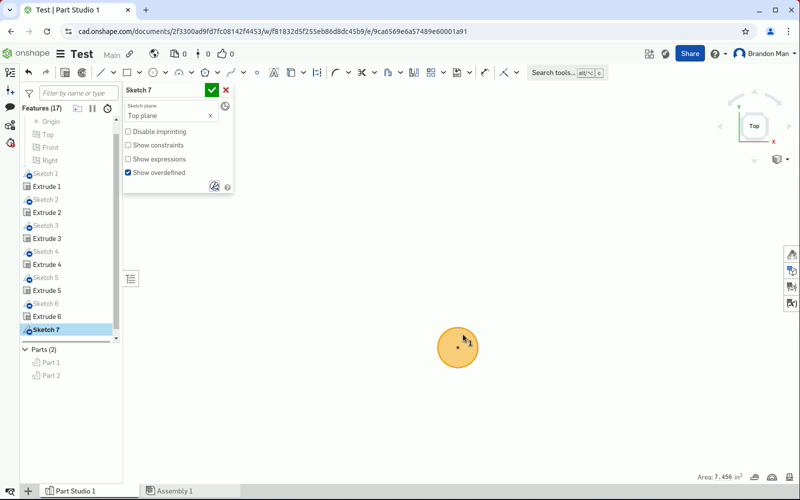
scroll(-6)
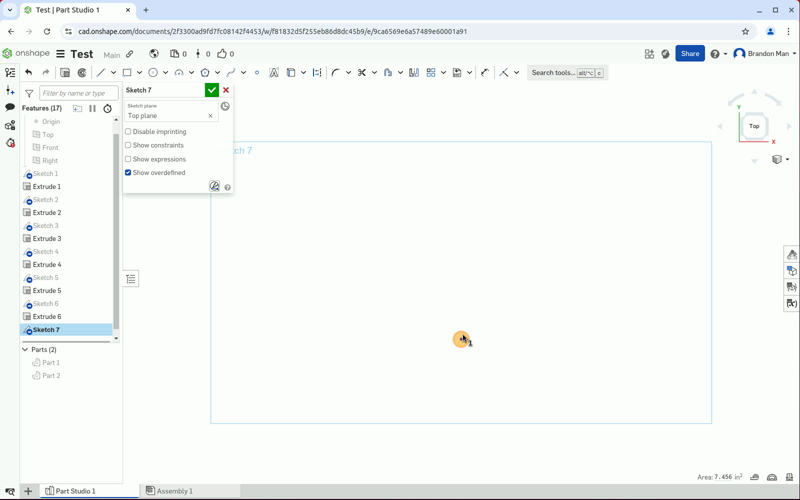
mouse_move(73, 352)
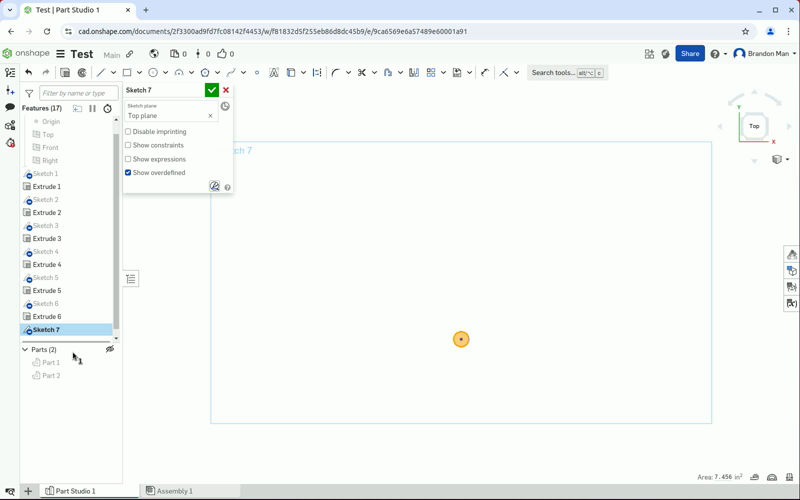
key(shift+y)
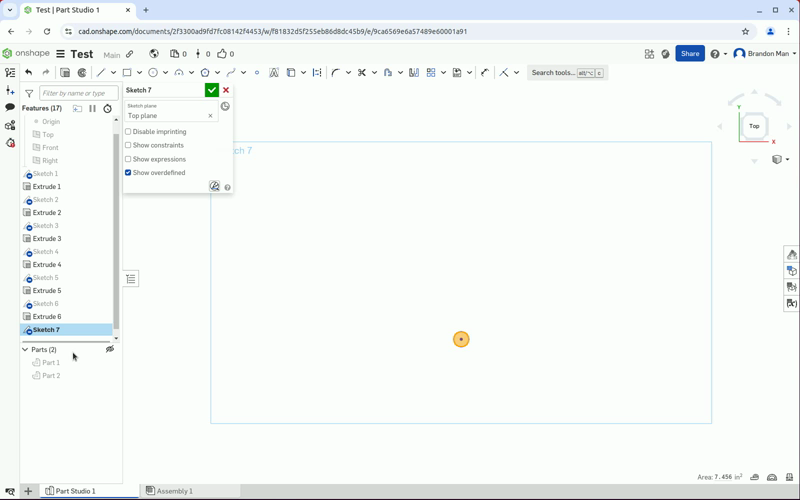
key(shift+e)
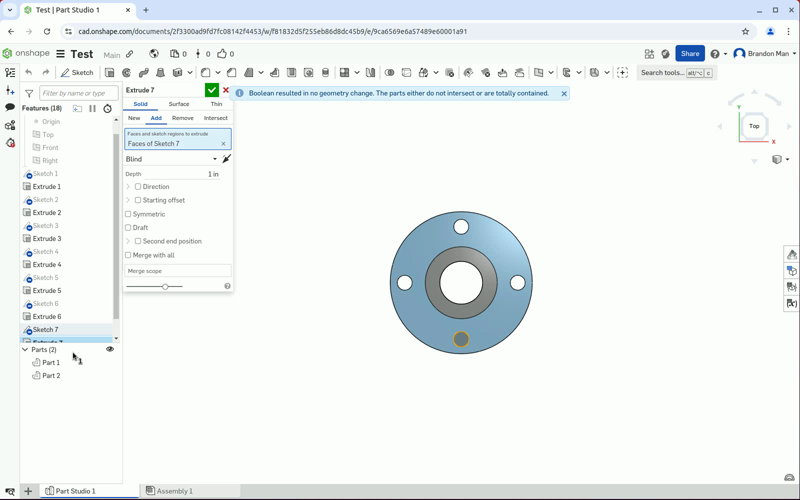
mouse_move(143, 106)
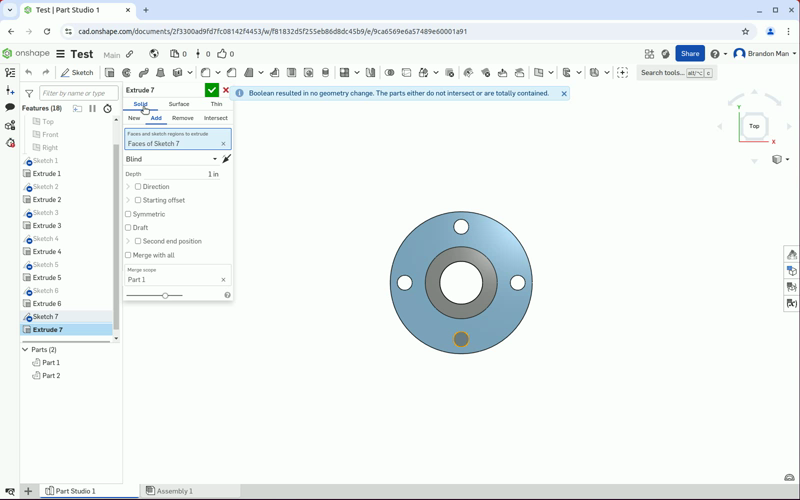
click(143, 106)
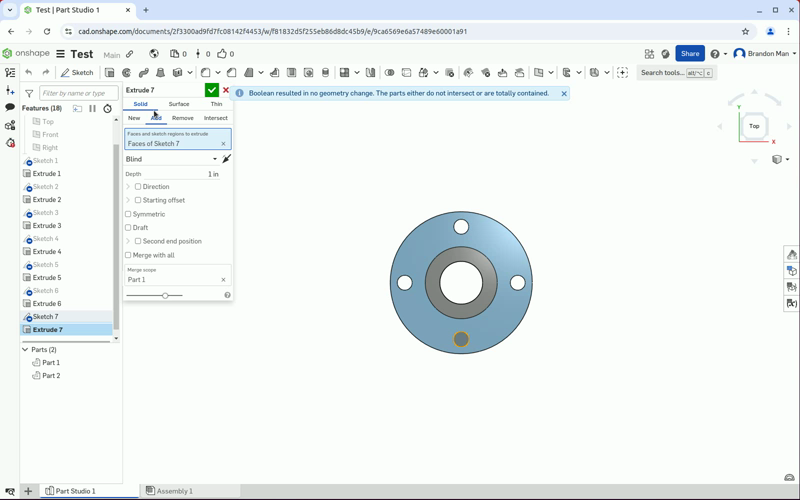
mouse_move(186, 120)
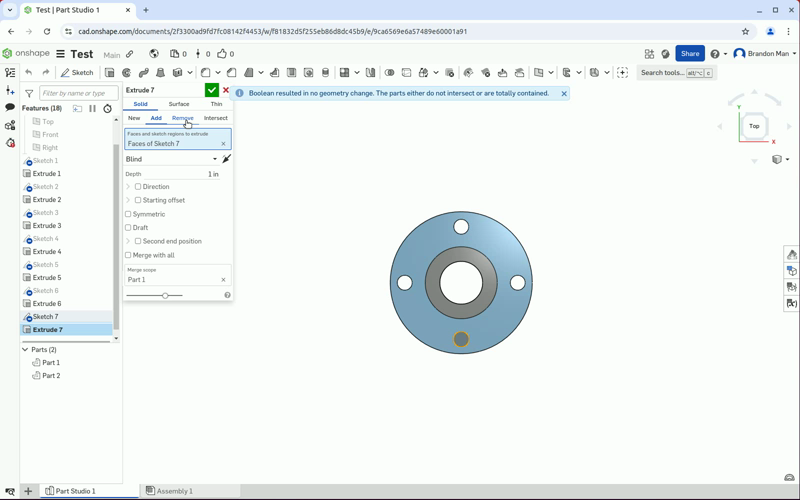
click(186, 120)
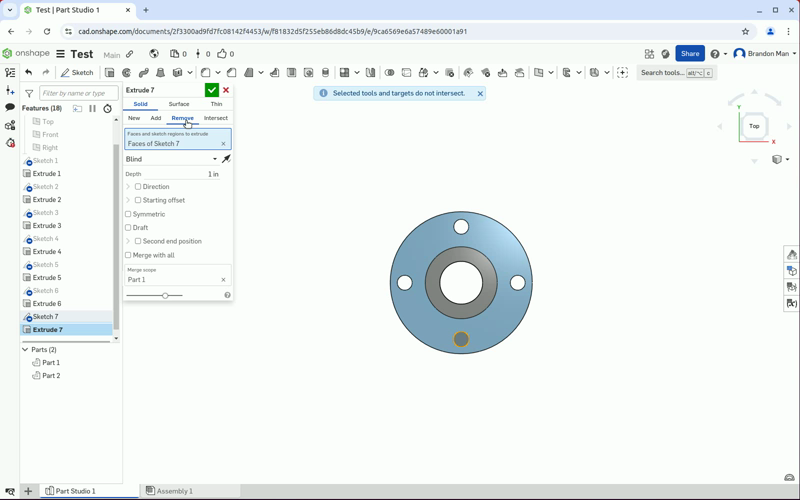
key(tab, 4)
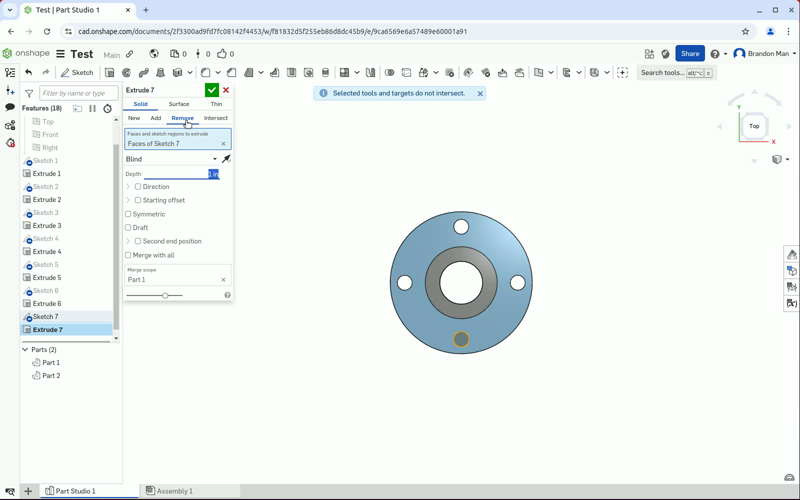
text(-11.554)
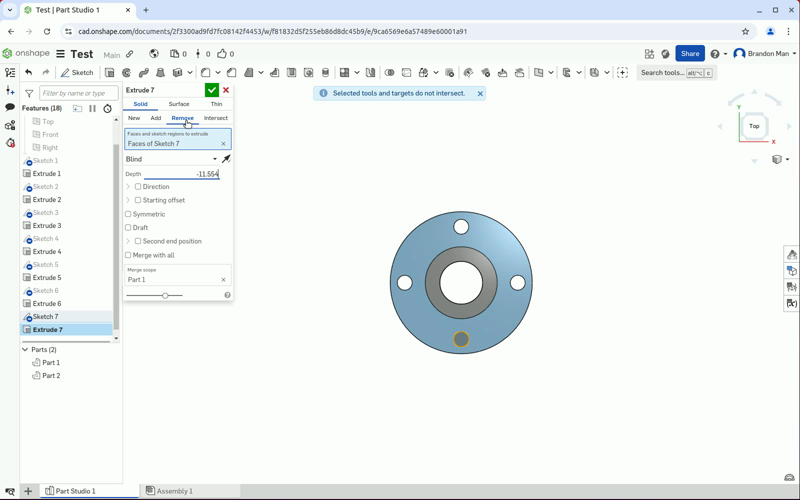
key(tab, 6)
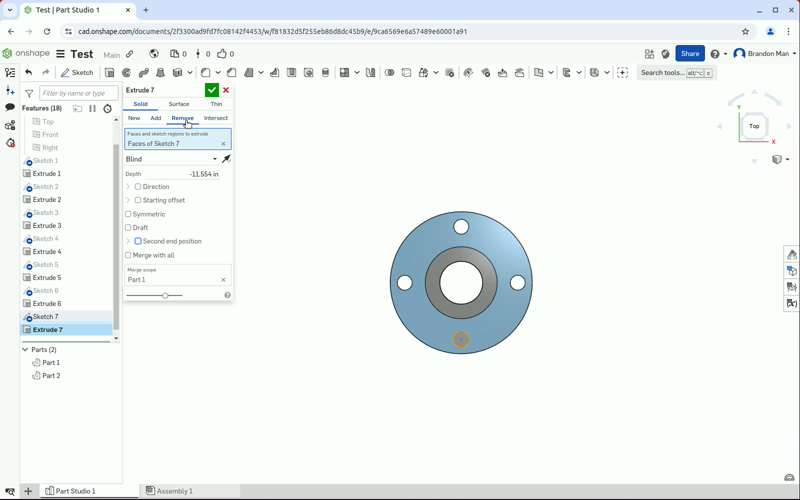
key(space)
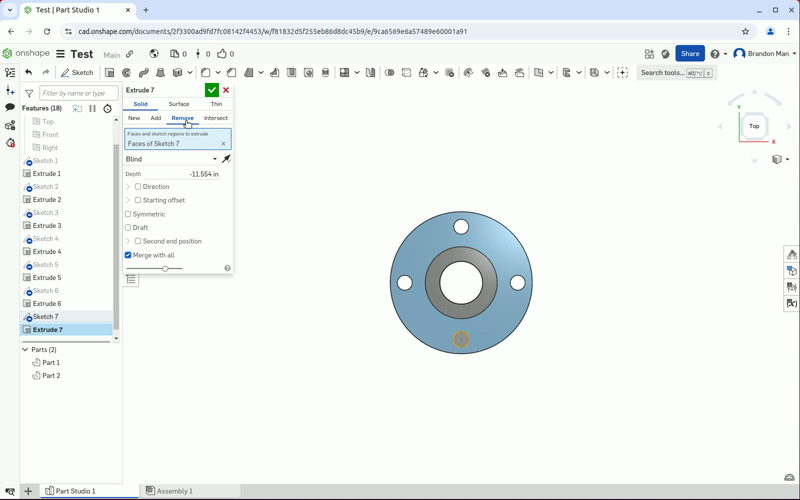
key(enter)
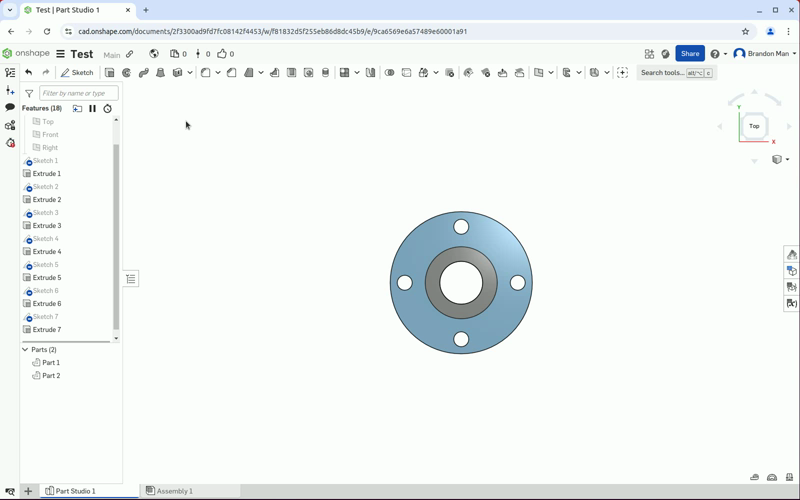
key(shift+h)
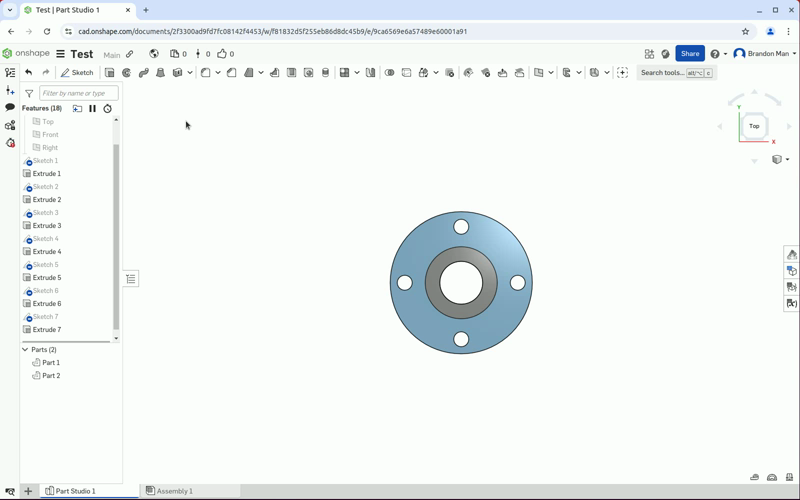
key(shift+h)
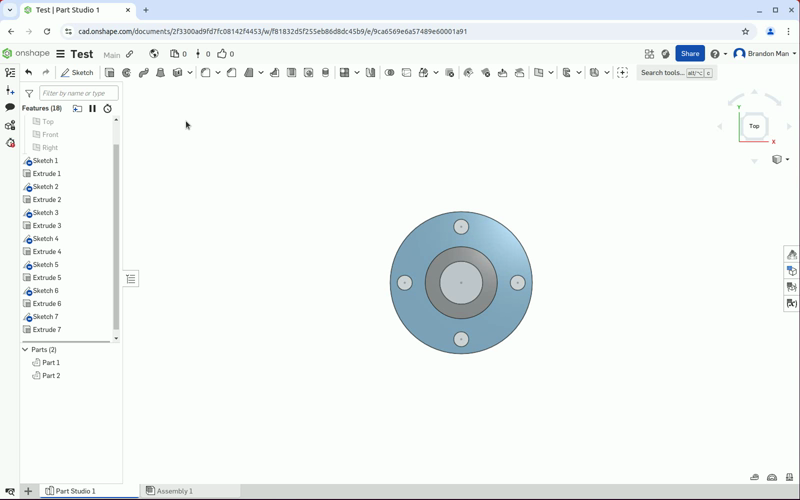
key(shift+7)
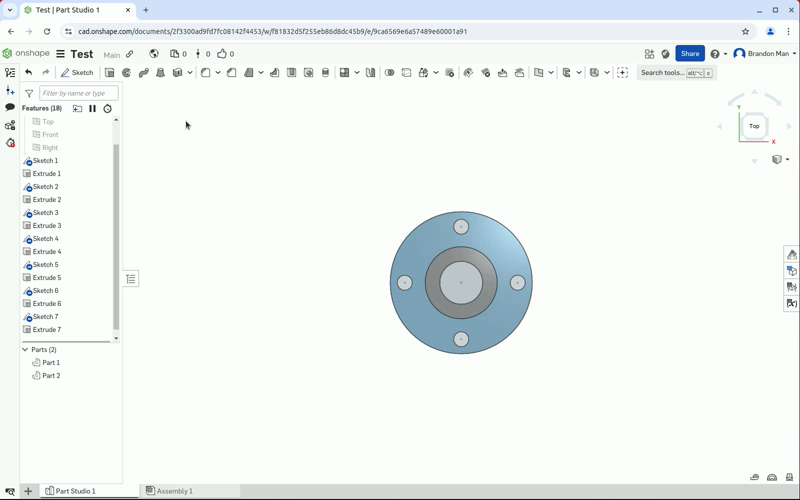
key(up, 3)
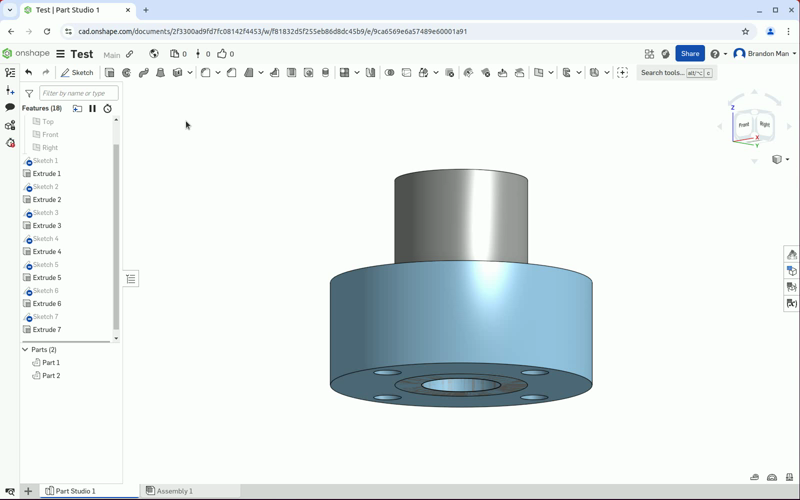
key(left, 3)
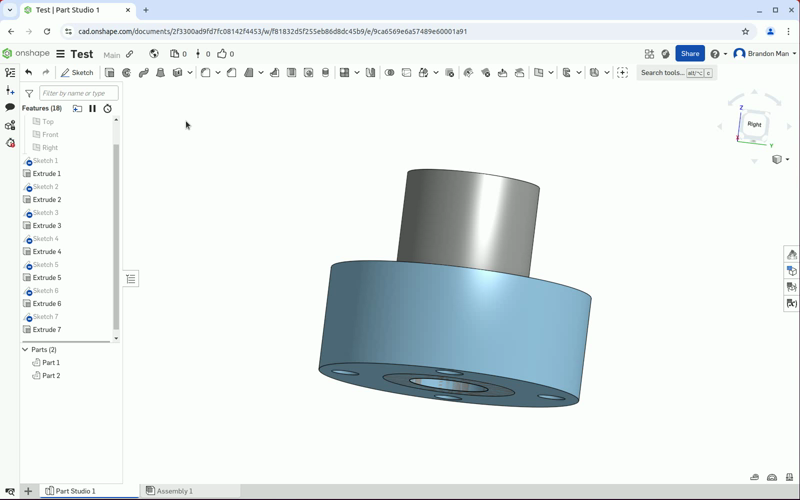
key(right, 3)
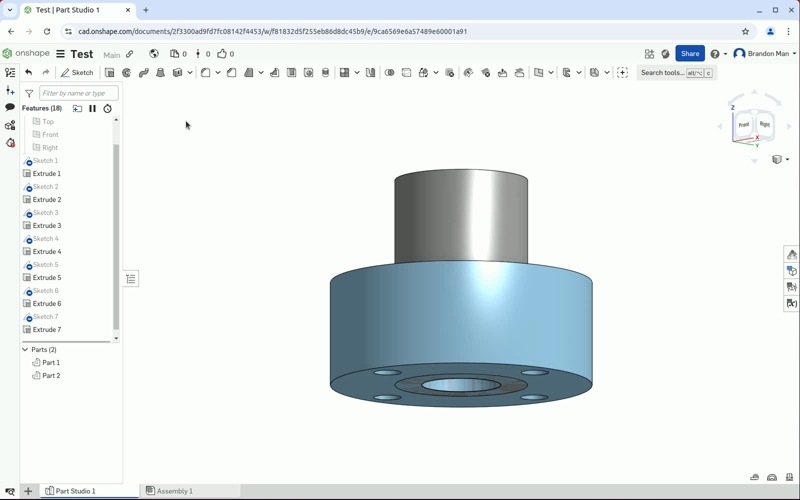
key(down, 3)
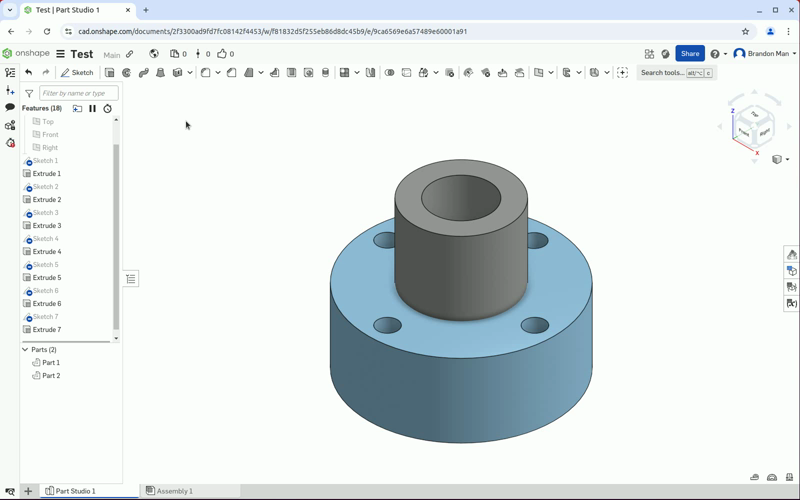
mouse_move(69, 163)
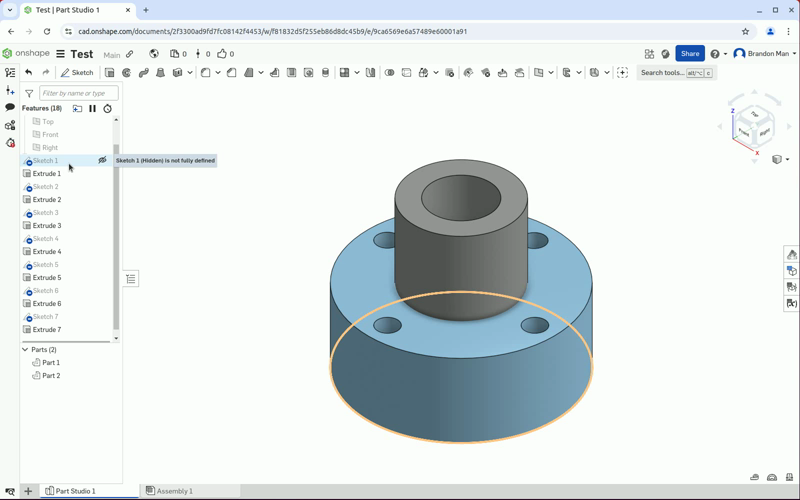
click(69, 163)